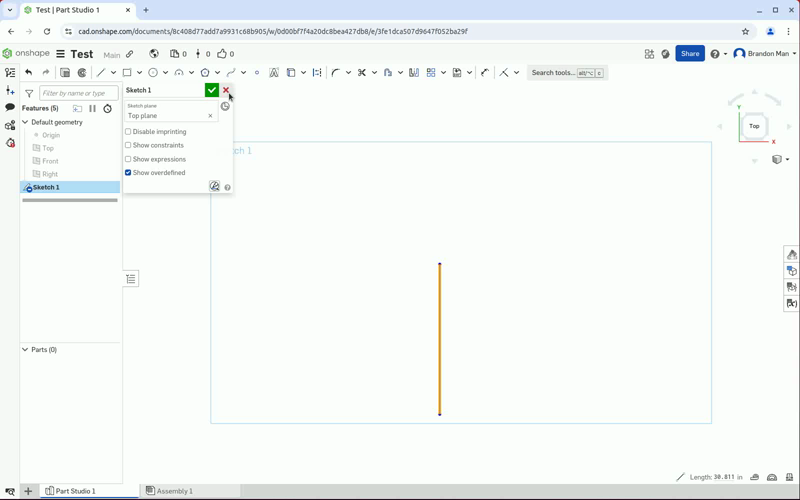
key(shift+h)
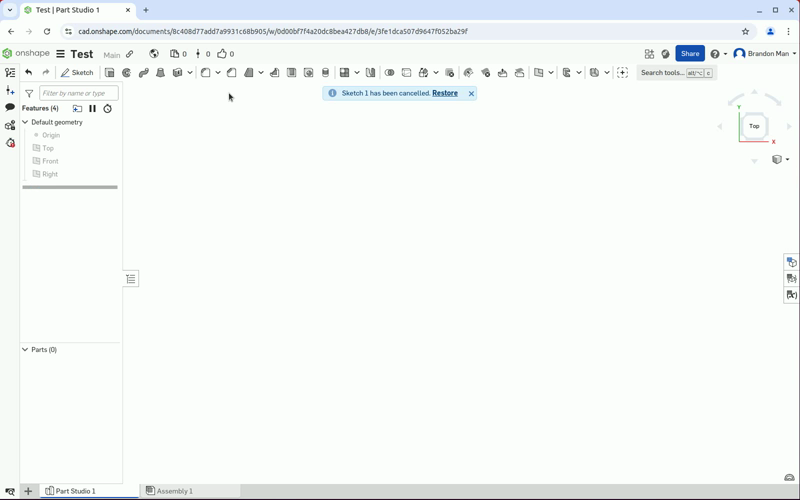
mouse_move(73, 352)
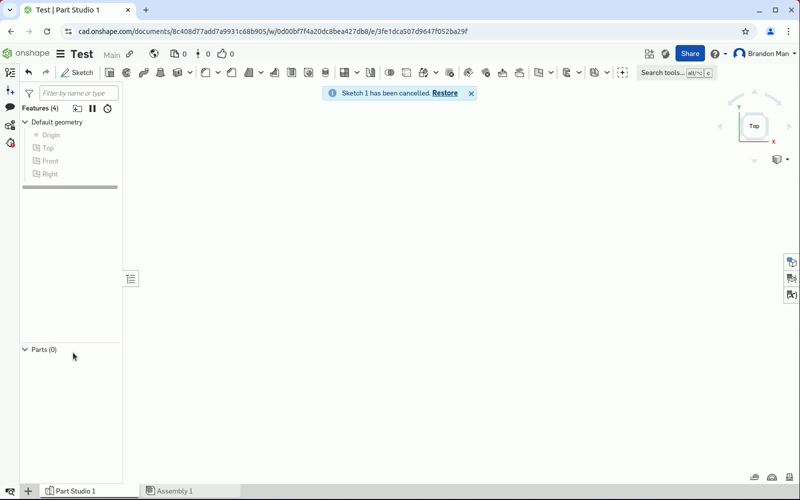
key(y)
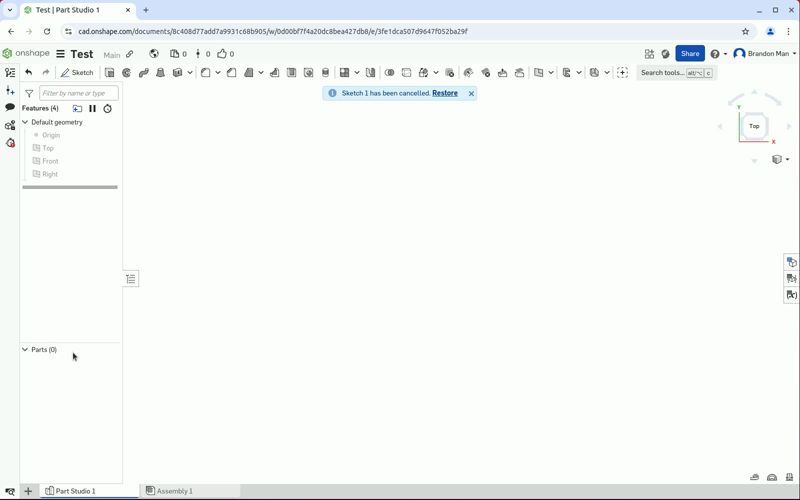
key(shift+p)
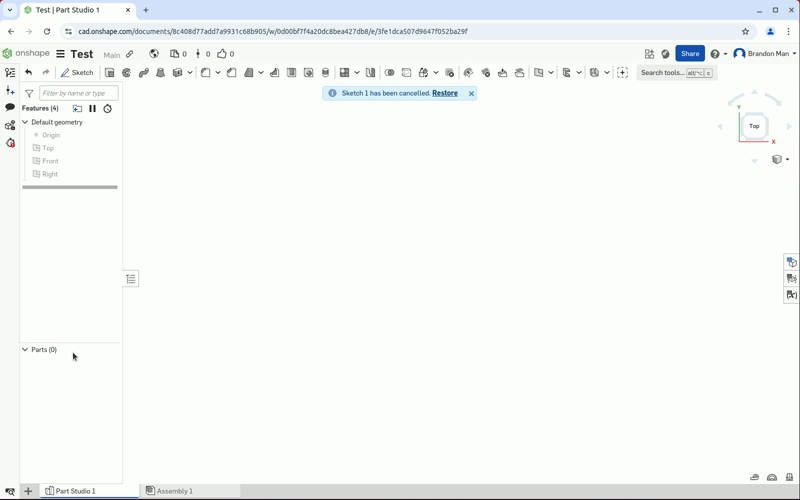
key(space)
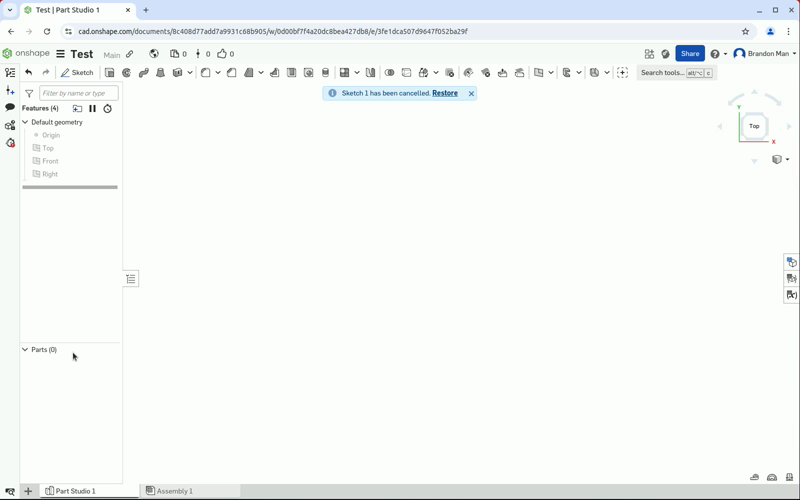
key_down(shift)
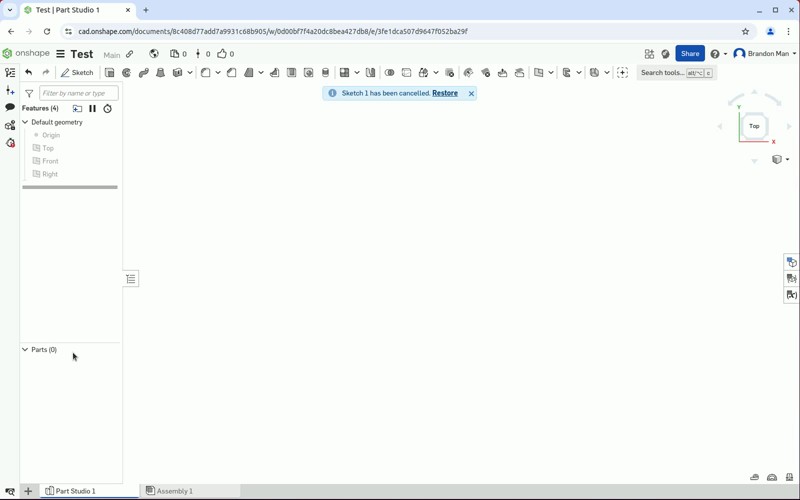
key(up)
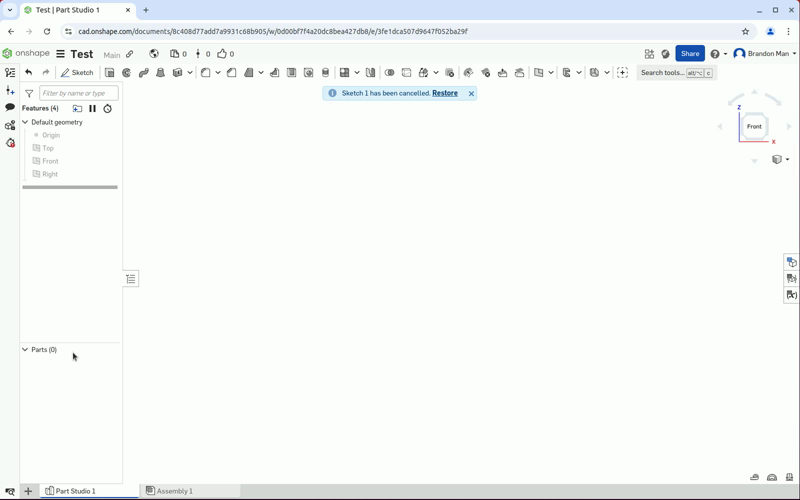
key_up(shift)
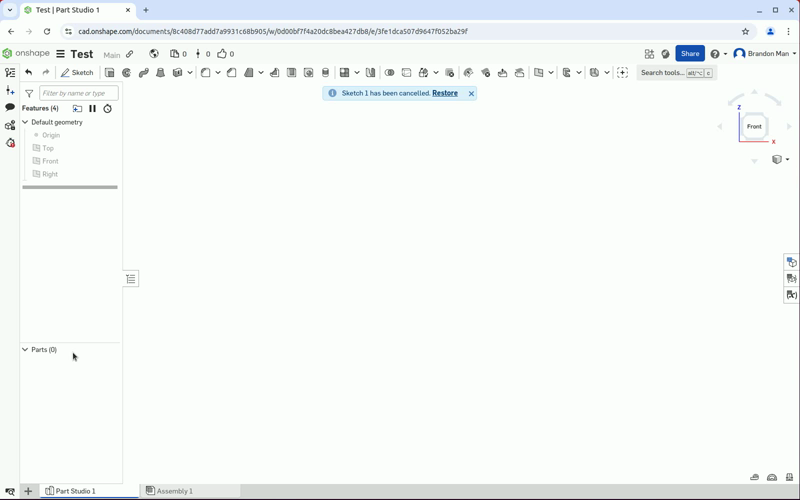
mouse_move(73, 352)
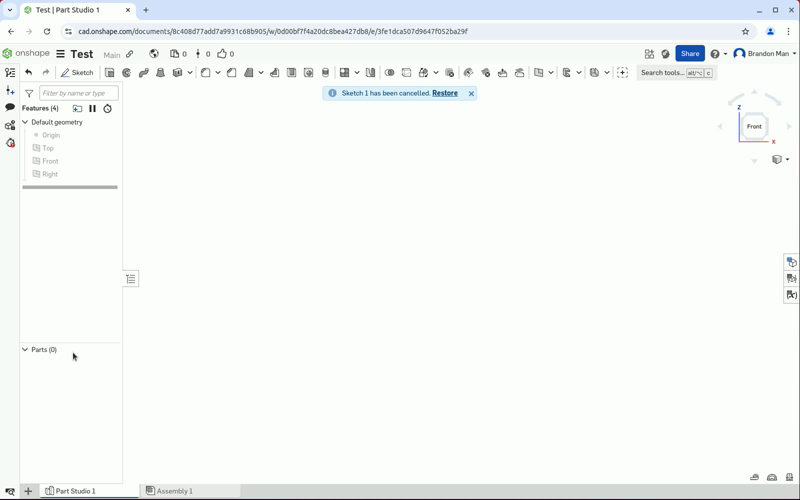
key(shift+y)
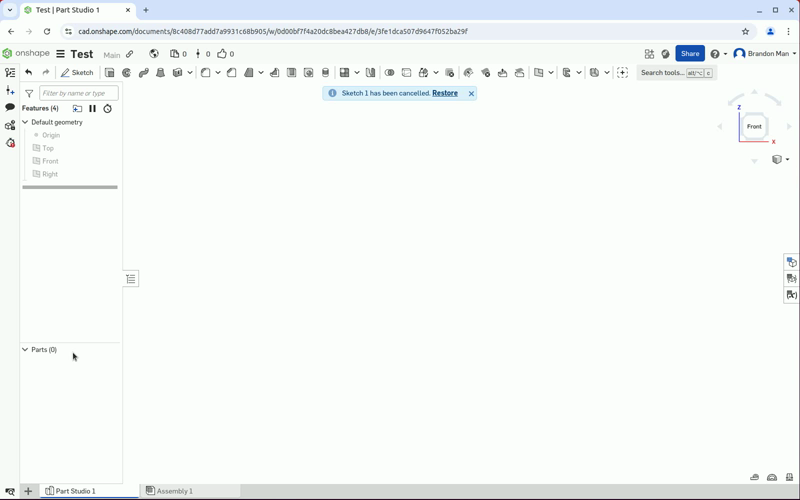
key(shift+s)
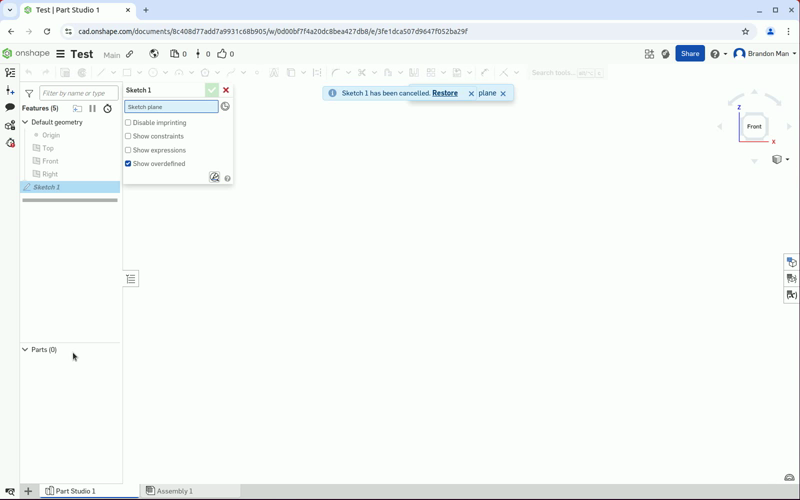
mouse_move(73, 163)
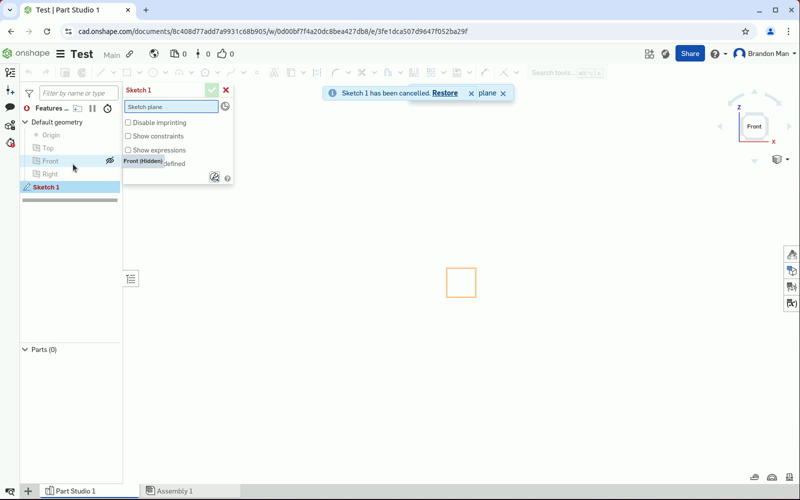
click(73, 163)
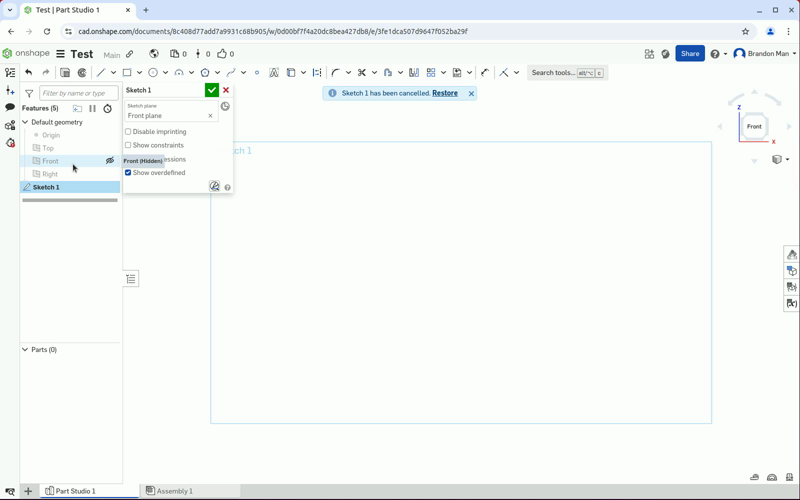
mouse_move(73, 352)
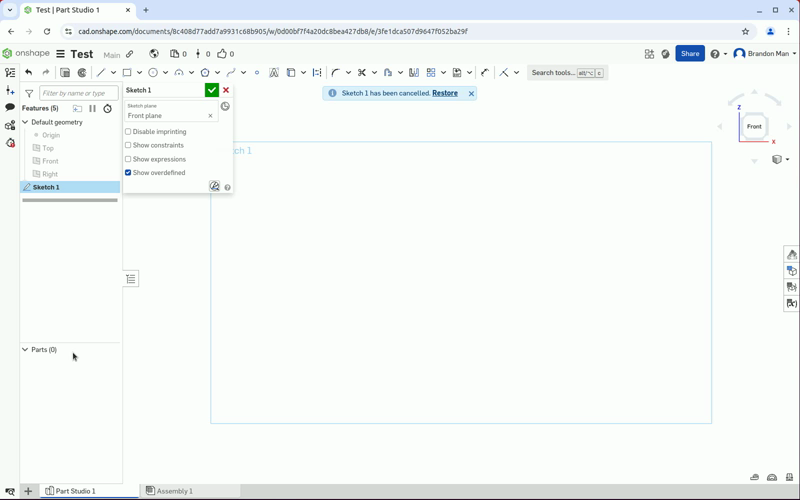
key(y)
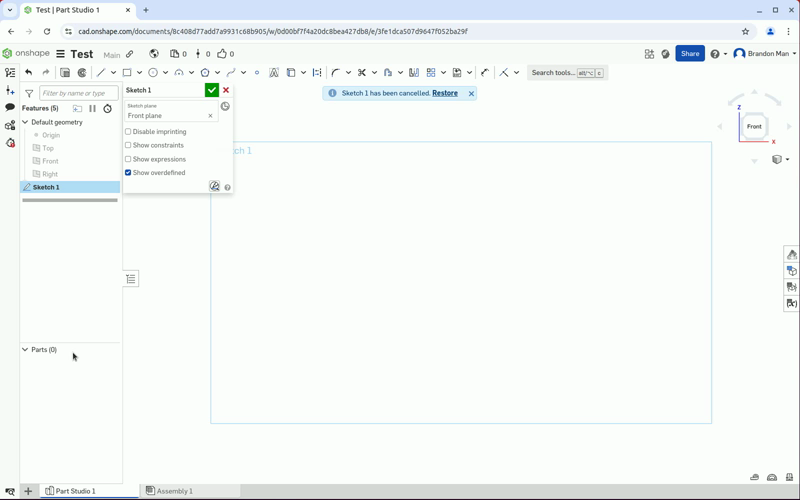
key(l)
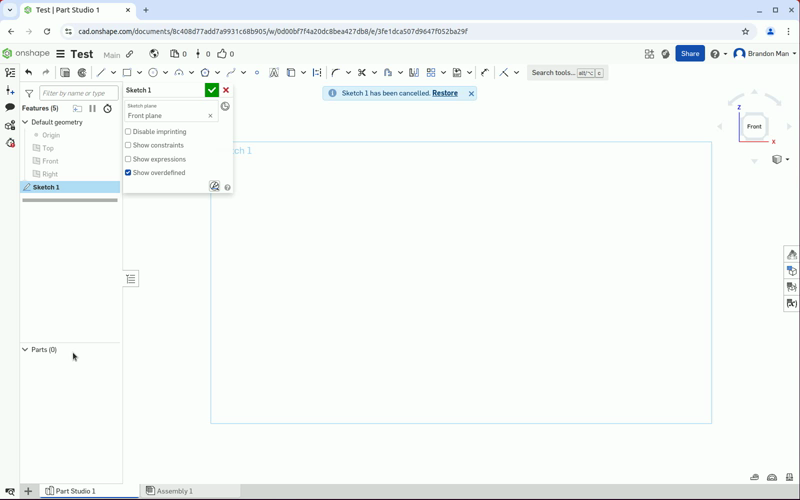
key_down(shift)
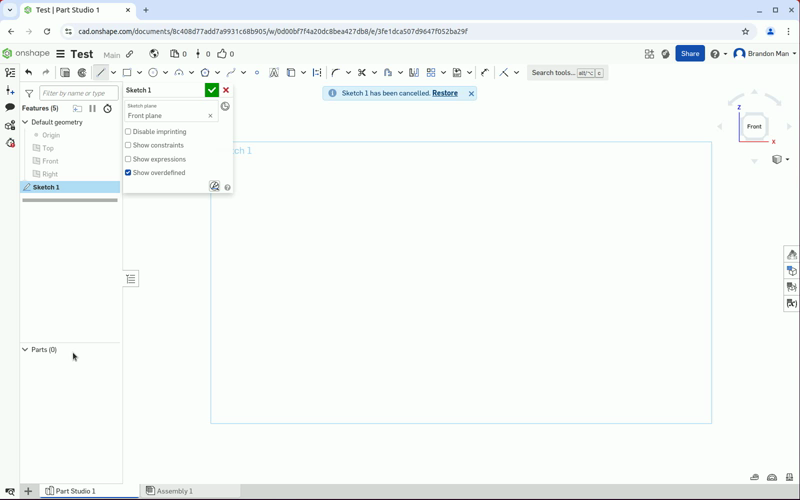
mouse_move(460, 284)
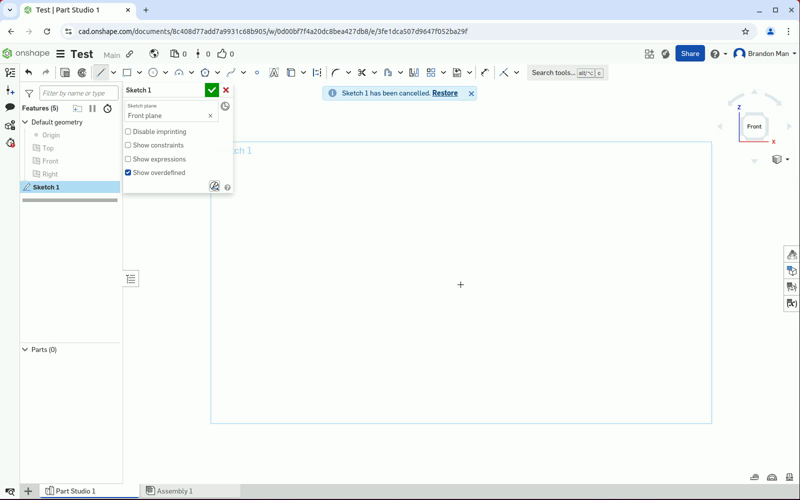
click(460, 284)
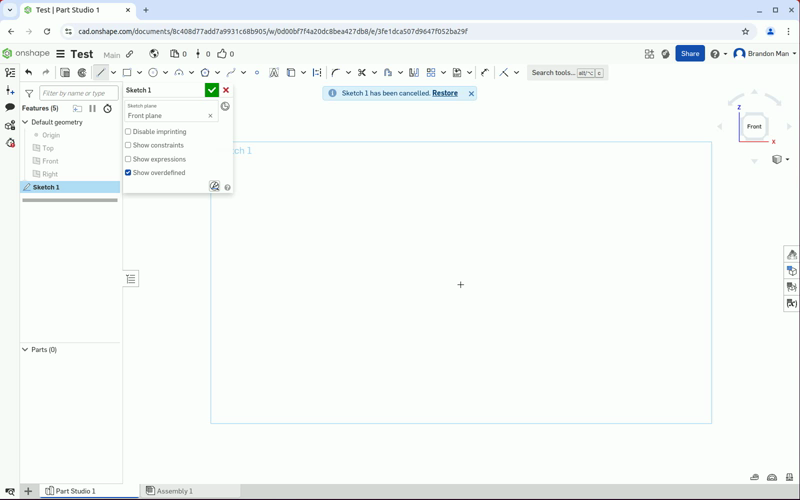
key_up(shift)
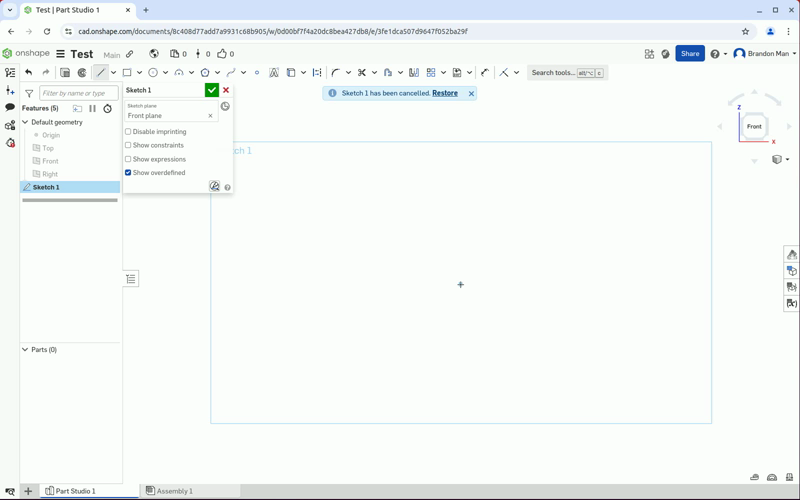
key_down(shift)
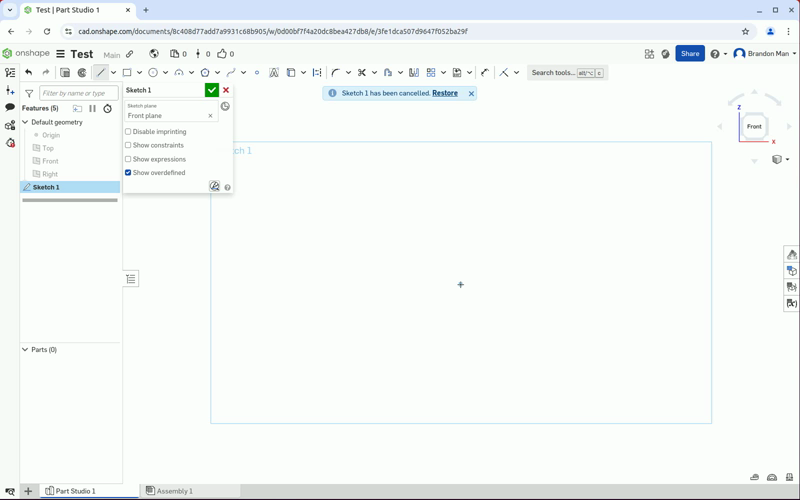
mouse_move(490, 284)
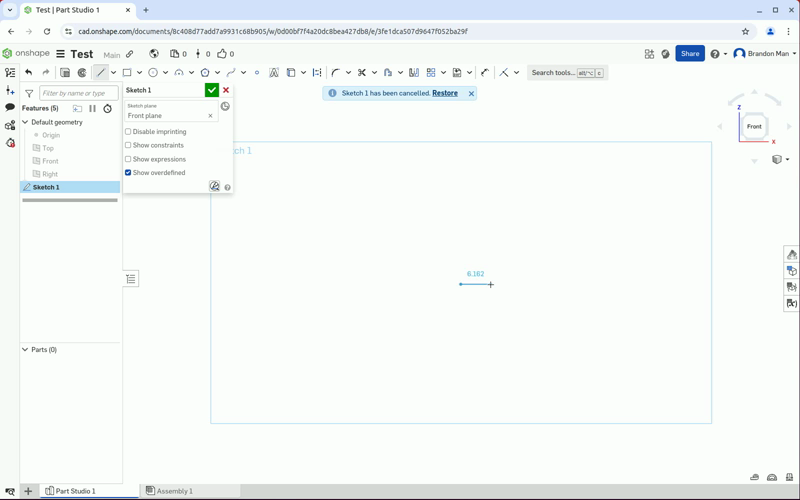
mouse_move(473, 284)
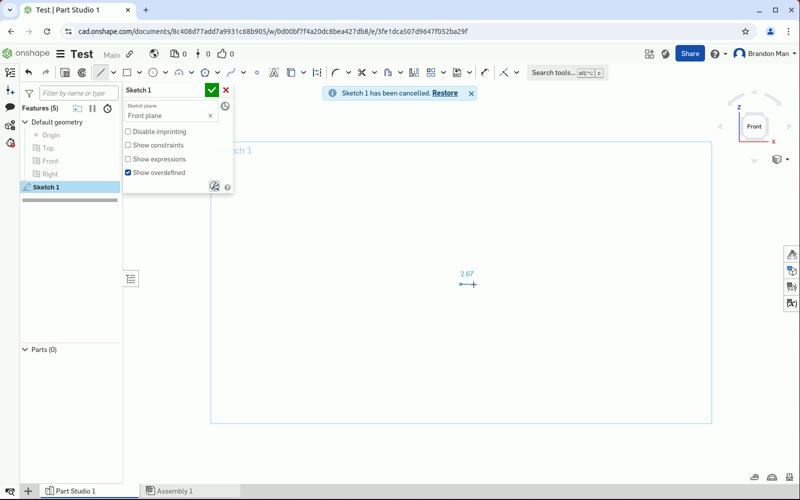
click(473, 284)
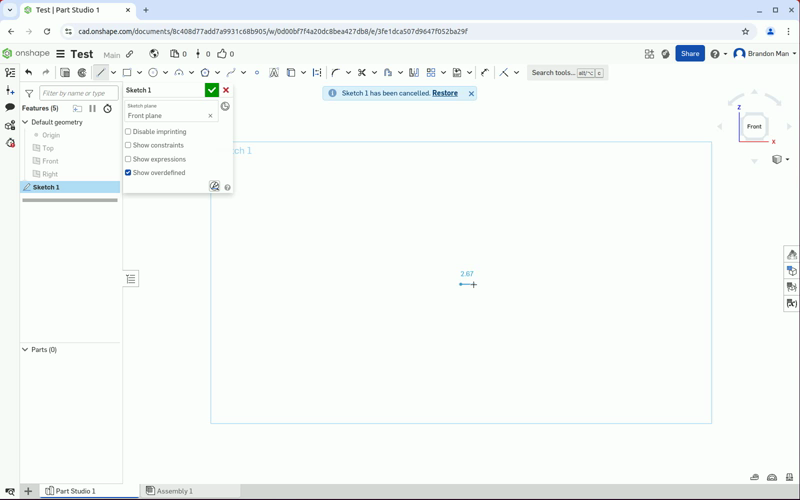
key_up(shift)
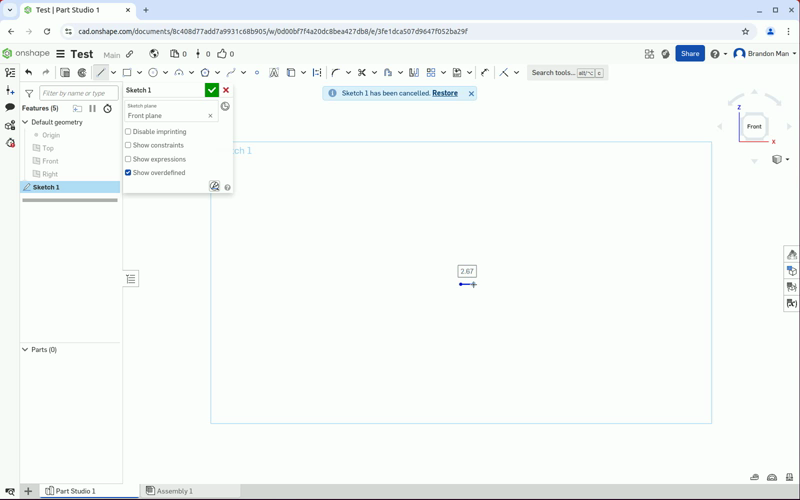
key_down(shift)
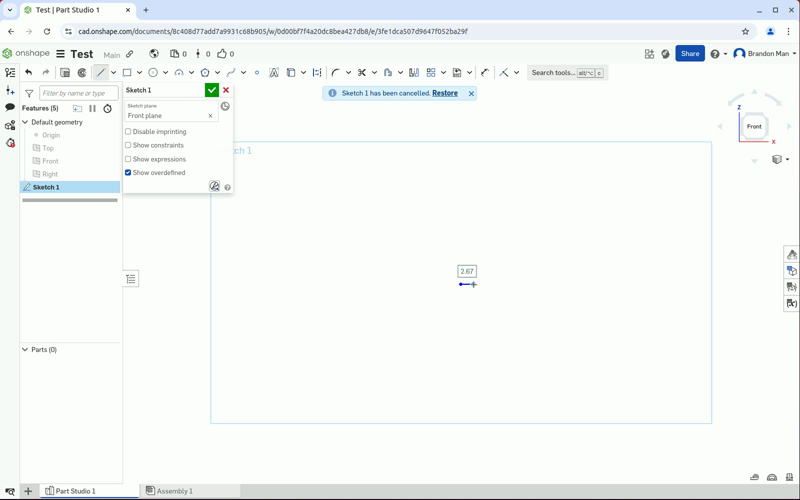
mouse_move(503, 284)
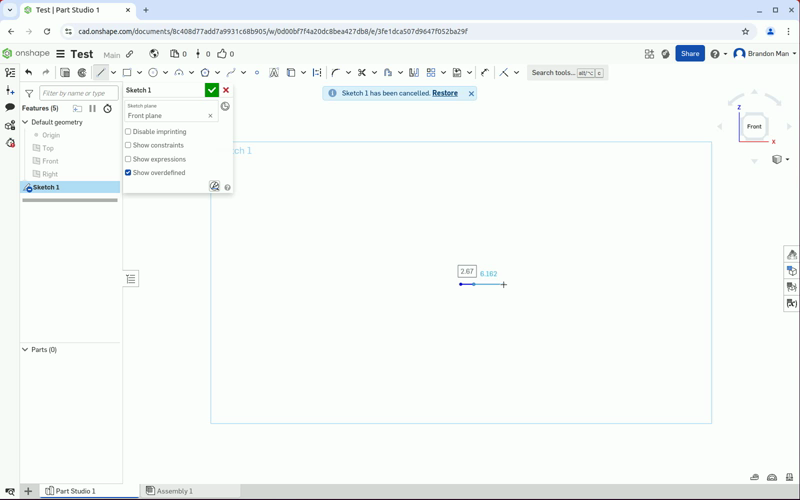
mouse_move(473, 273)
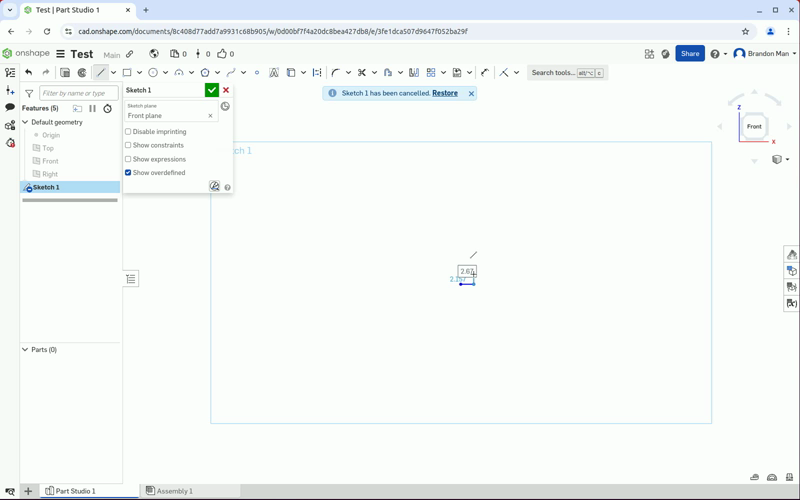
click(473, 273)
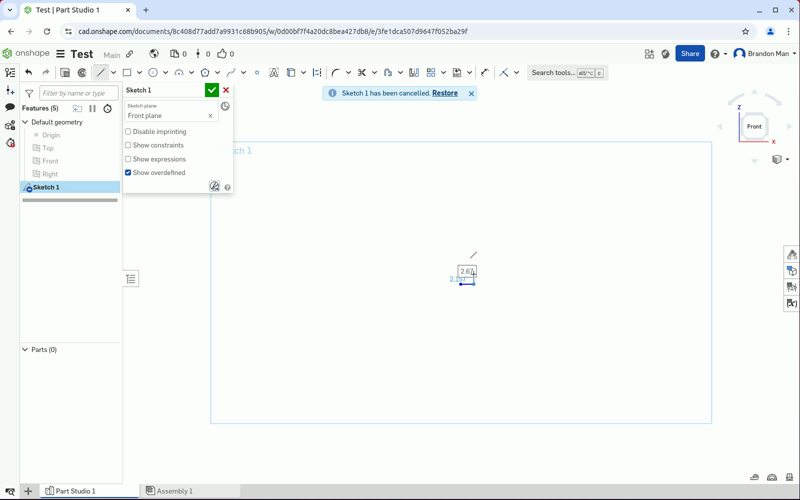
key_up(shift)
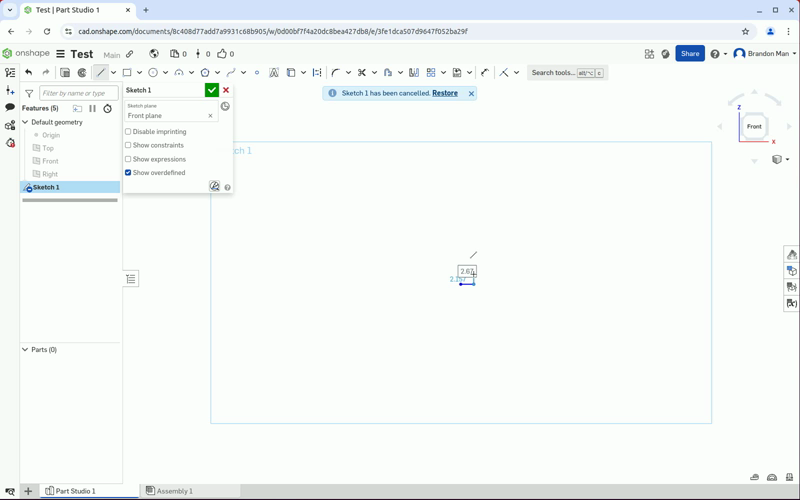
key_down(shift)
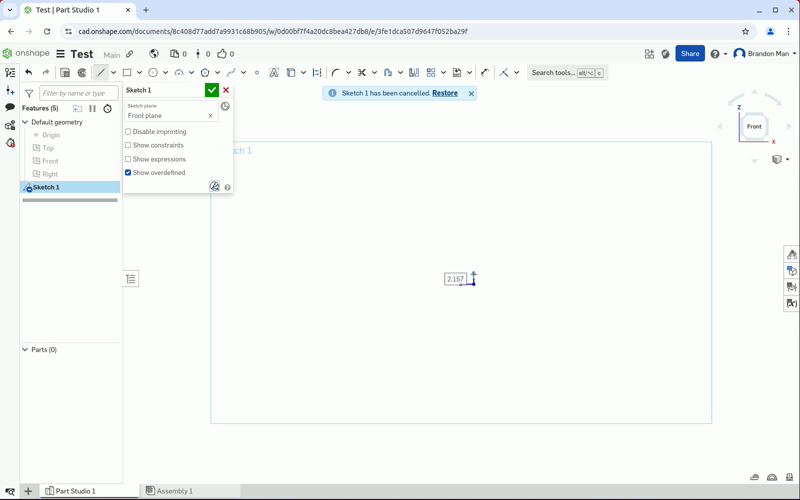
mouse_move(503, 273)
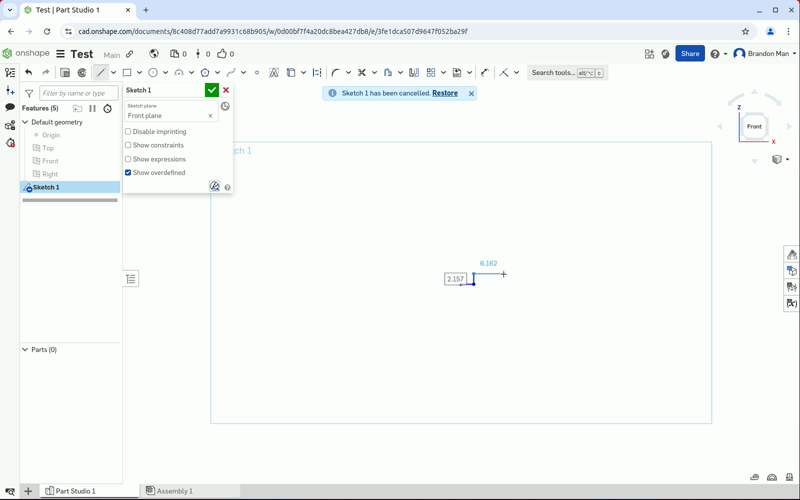
mouse_move(460, 273)
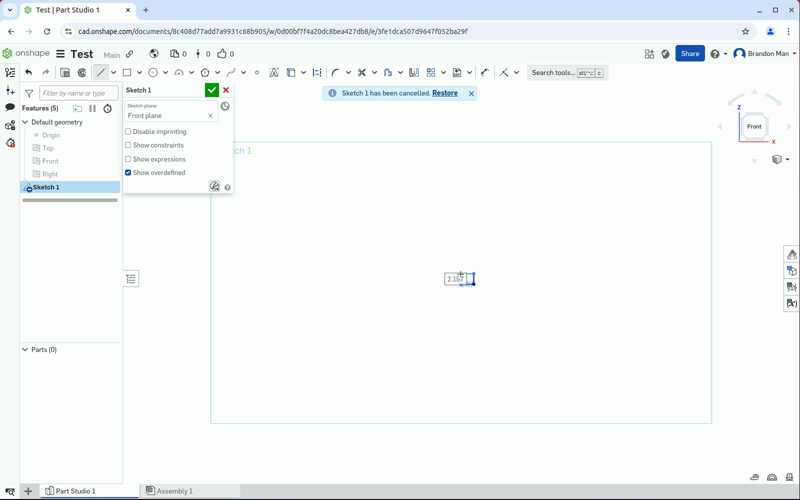
click(460, 273)
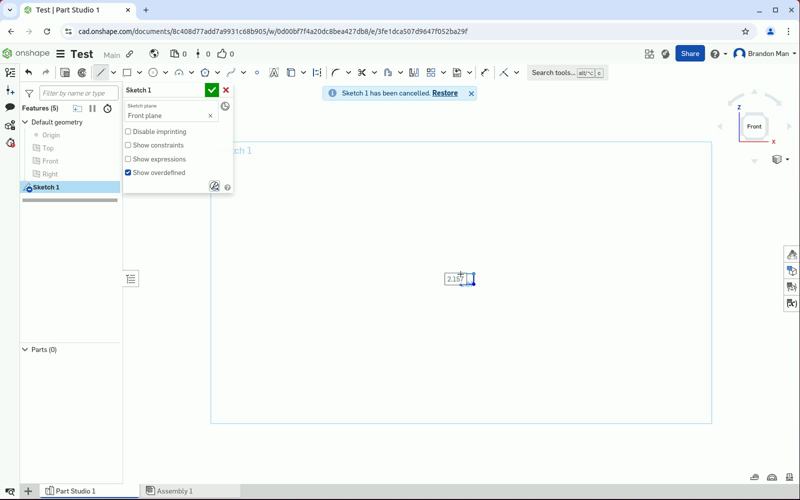
key_up(shift)
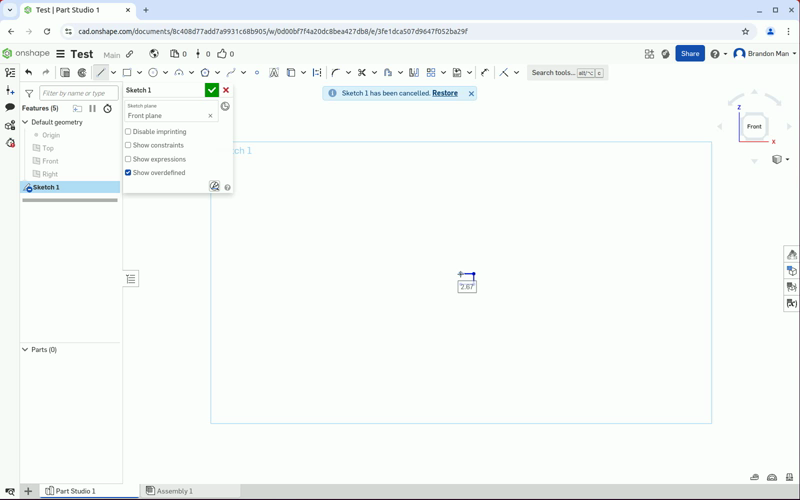
mouse_move(490, 273)
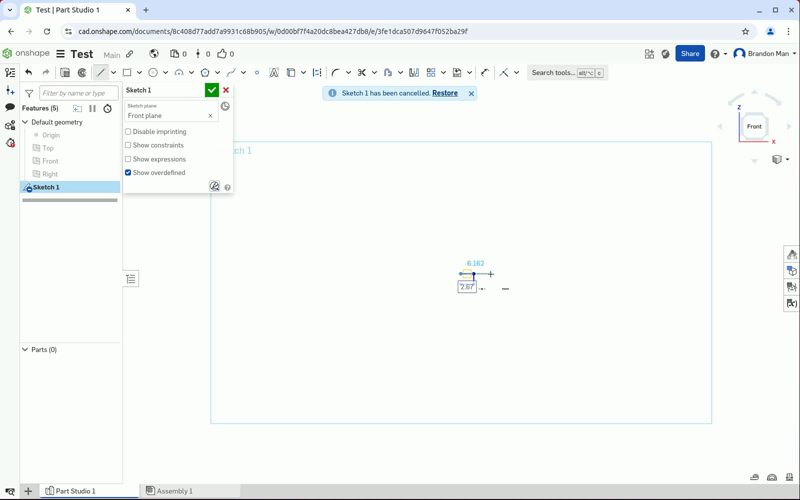
key_down(shift)
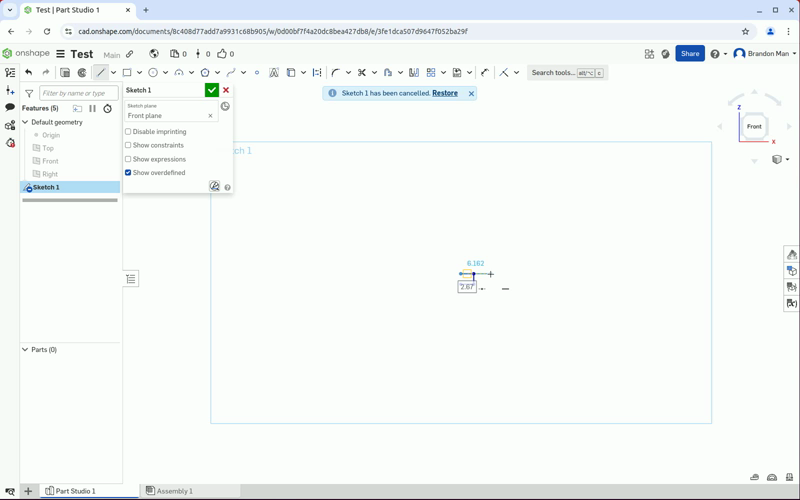
mouse_move(460, 284)
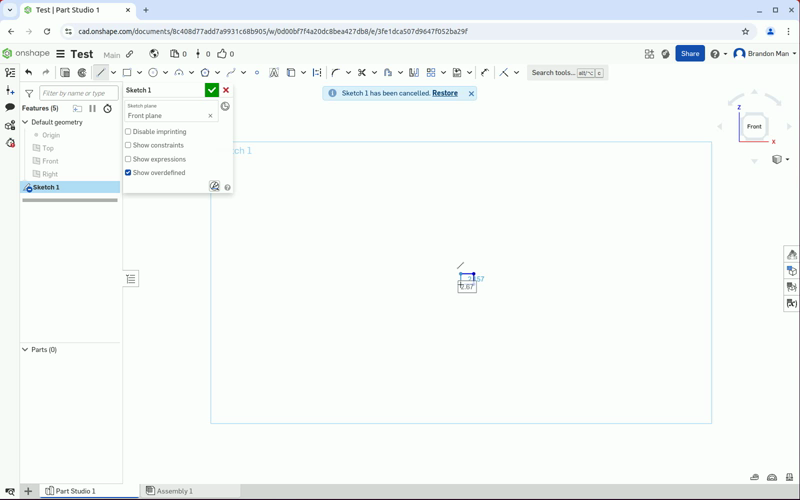
key_up(shift)
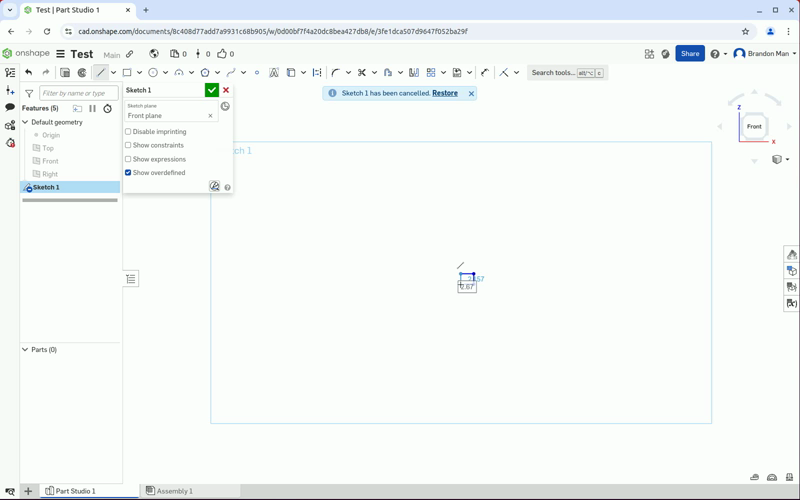
click(460, 284)
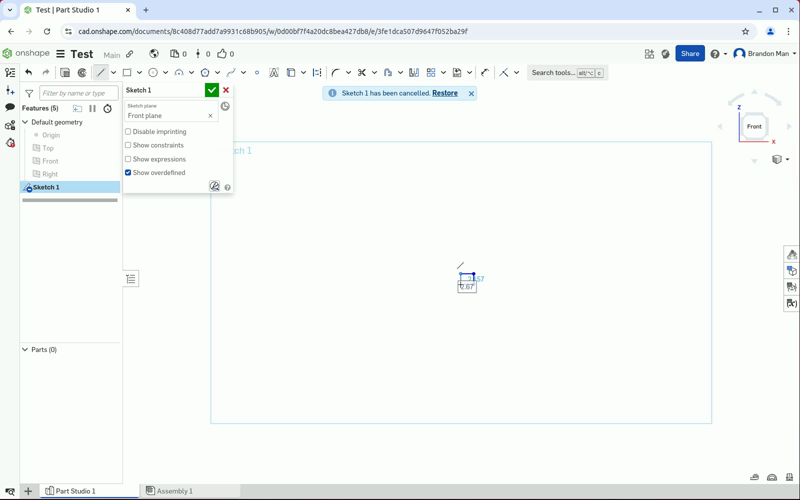
key(esc)
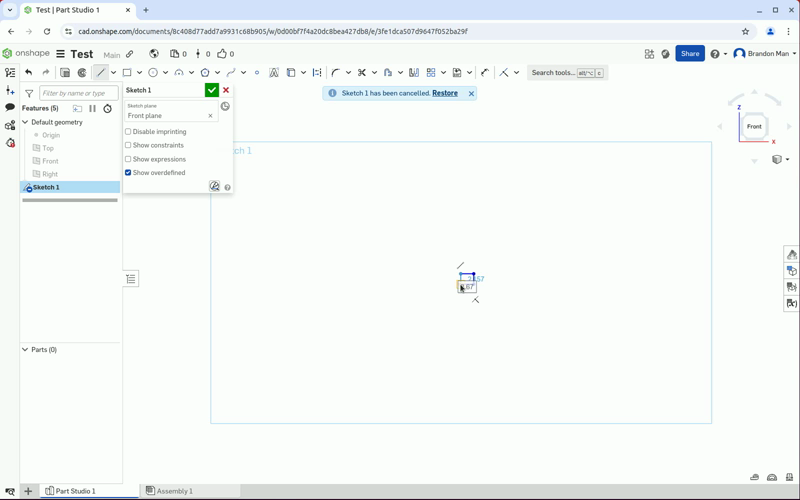
mouse_move(467, 283)
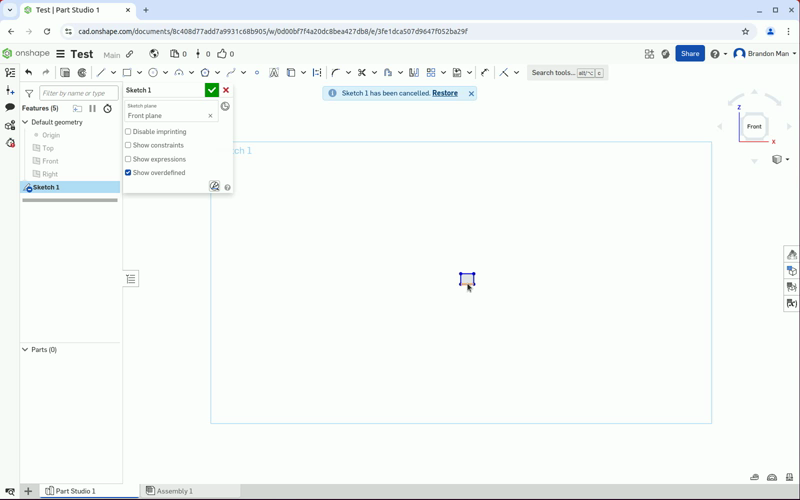
scroll(6)
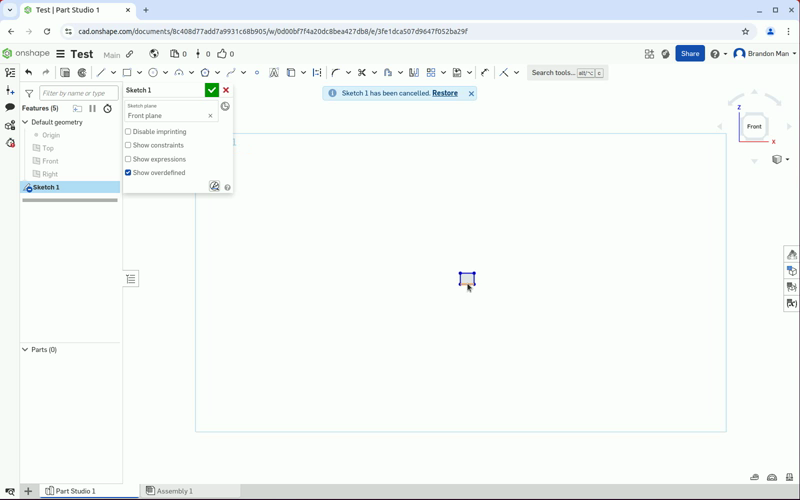
scroll(6)
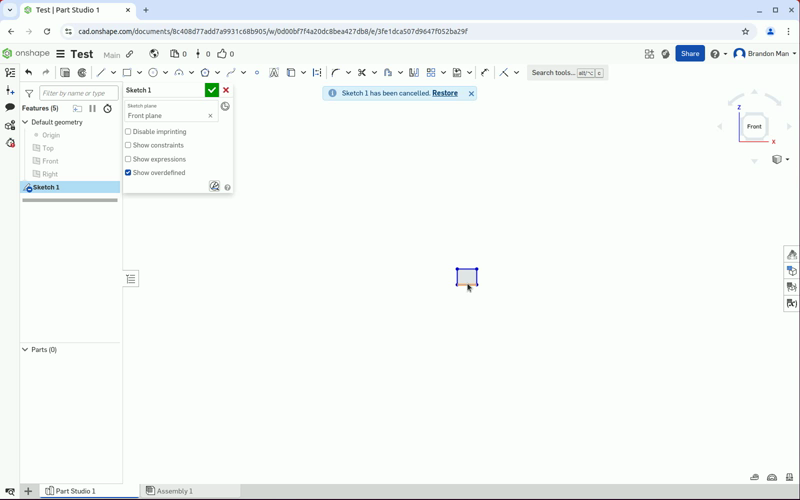
scroll(6)
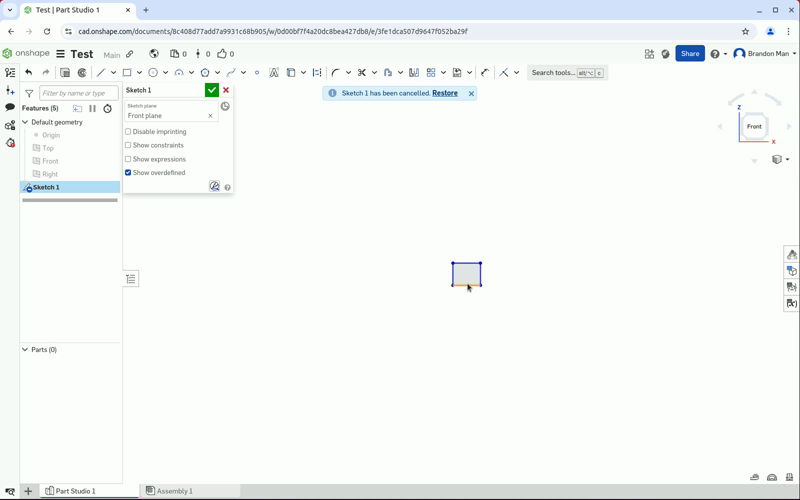
scroll(6)
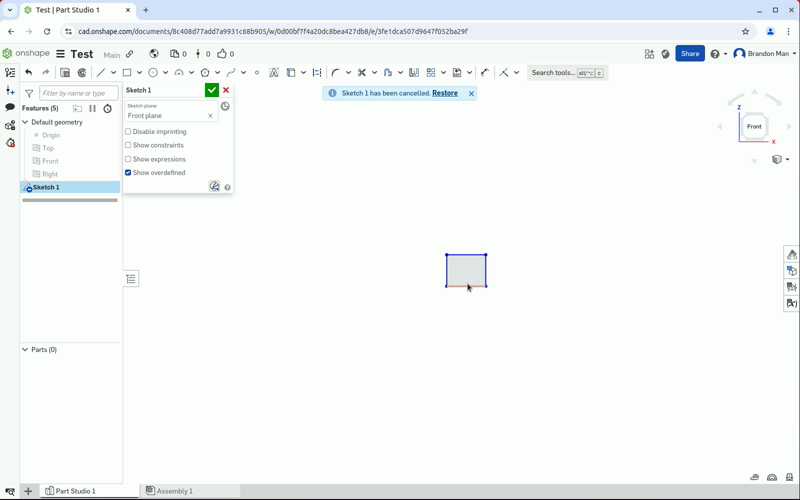
scroll(6)
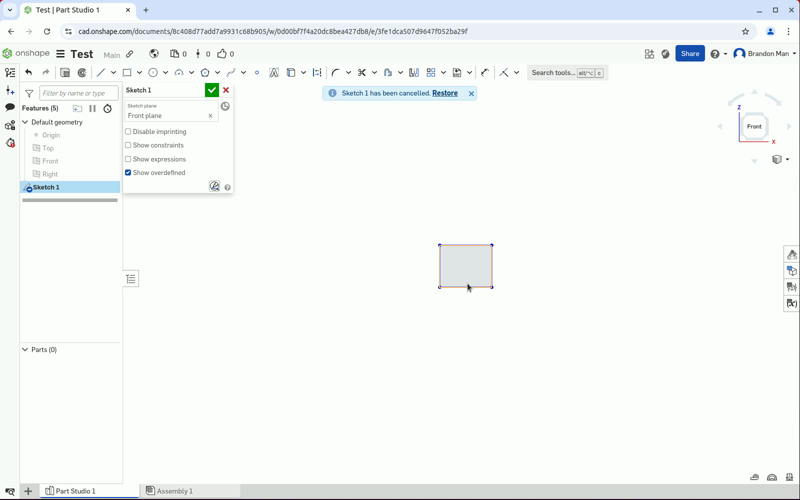
scroll(6)
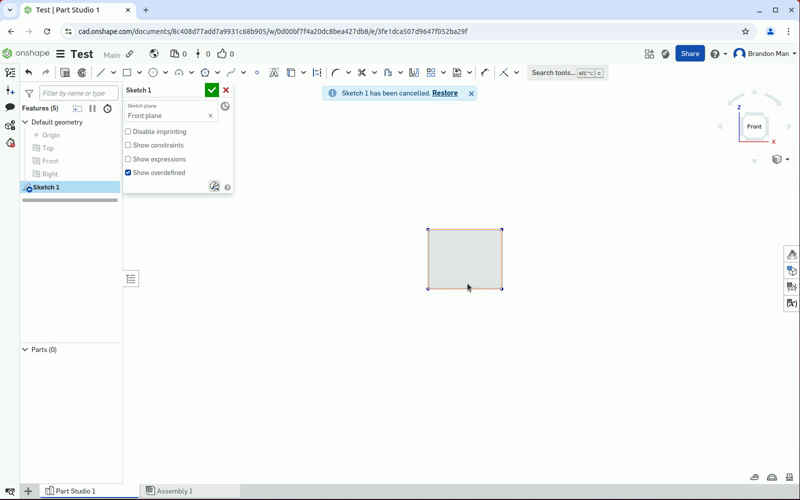
scroll(6)
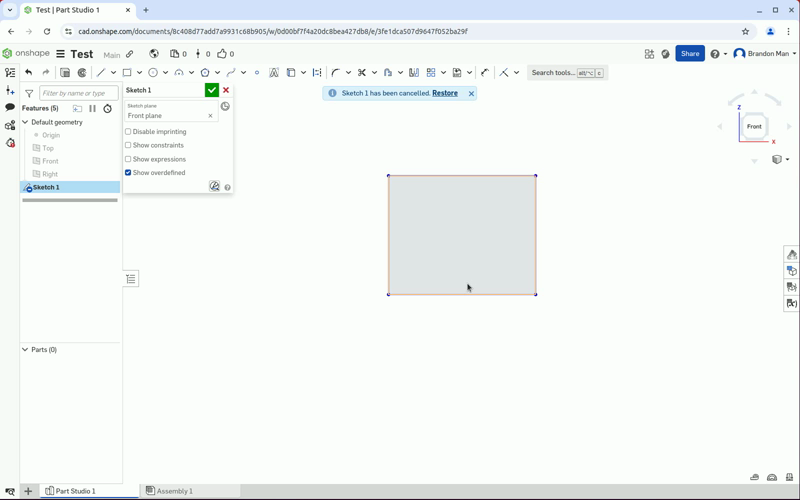
click(467, 283)
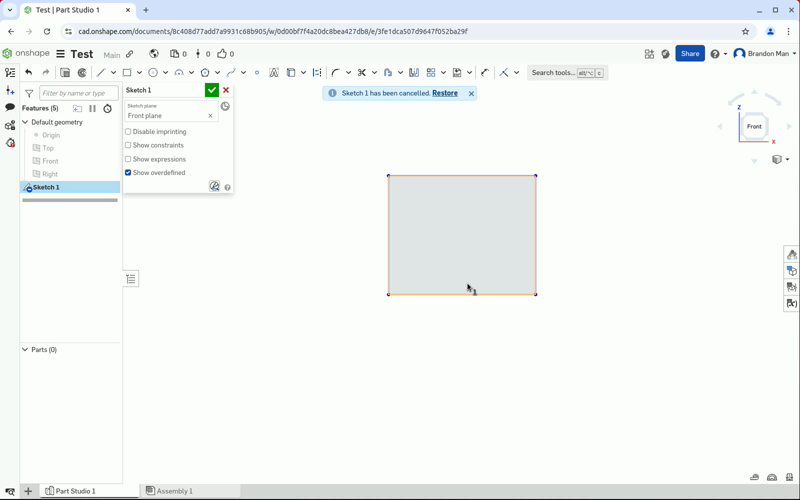
scroll(-6)
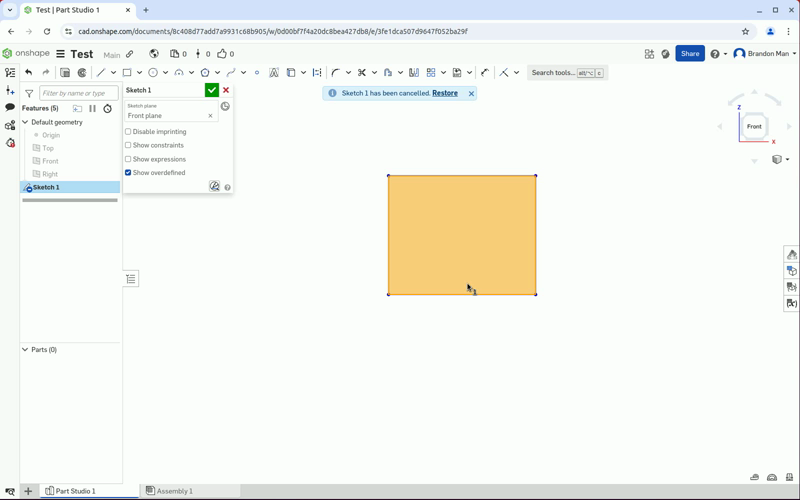
scroll(-6)
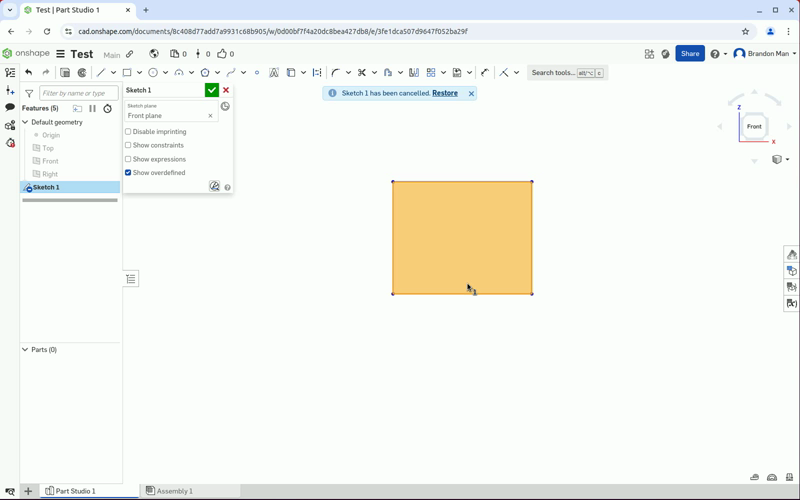
scroll(-6)
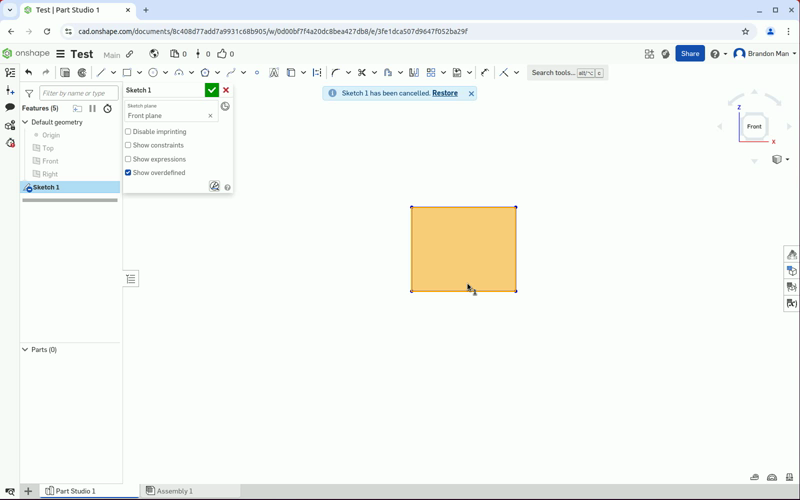
scroll(-6)
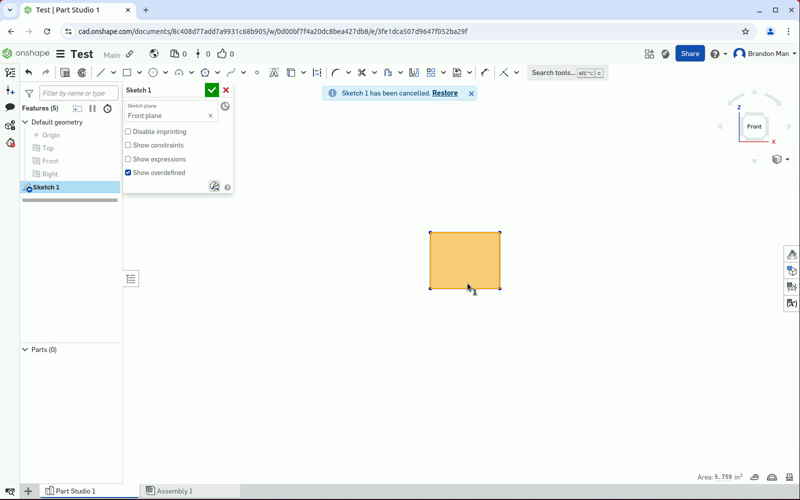
scroll(-6)
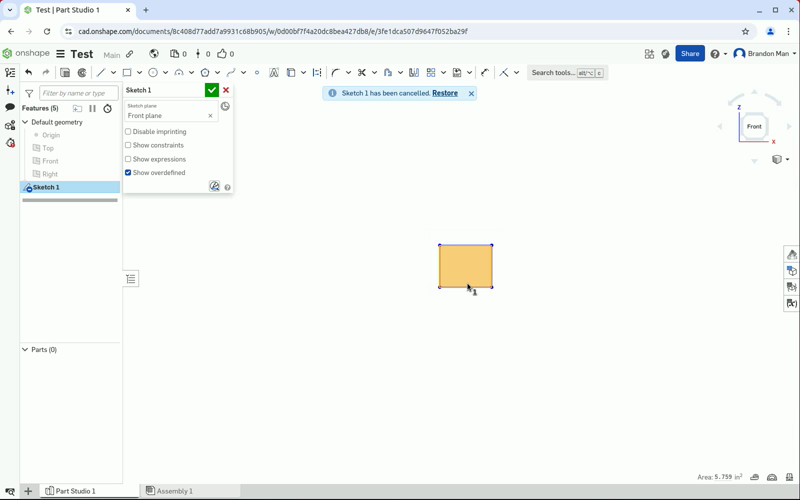
scroll(-6)
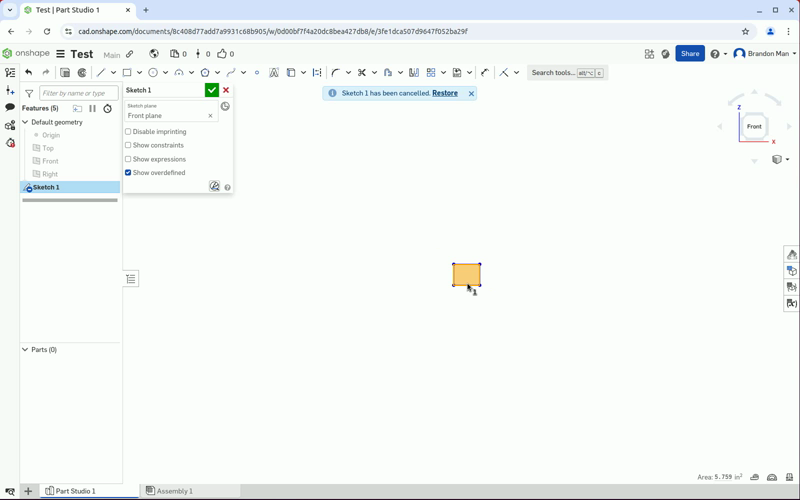
scroll(-6)
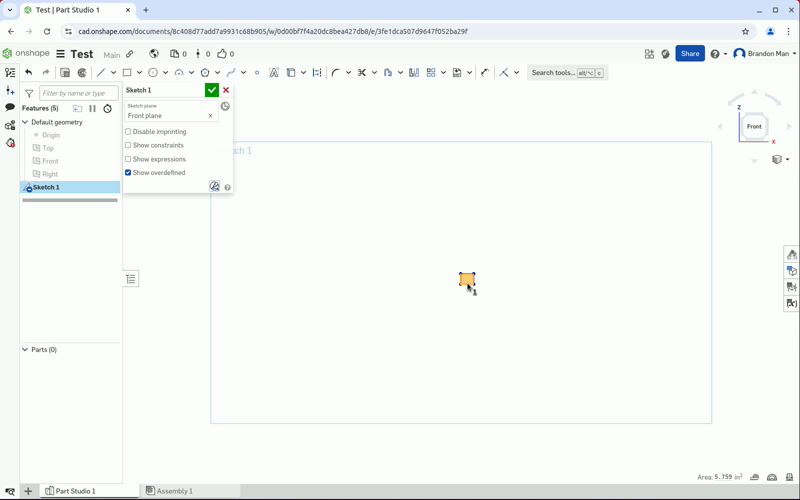
mouse_move(73, 352)
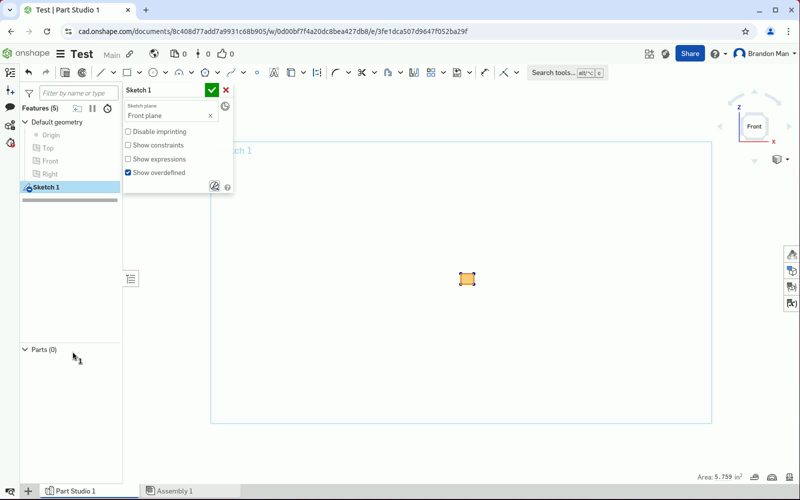
key(shift+y)
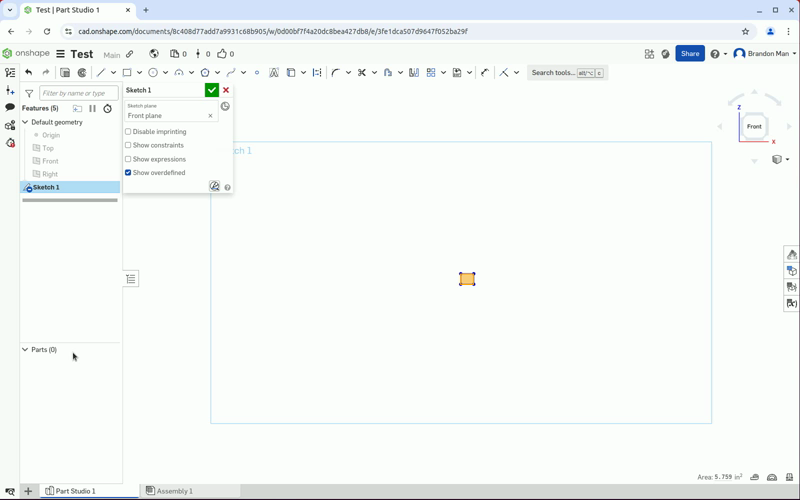
key(shift+e)
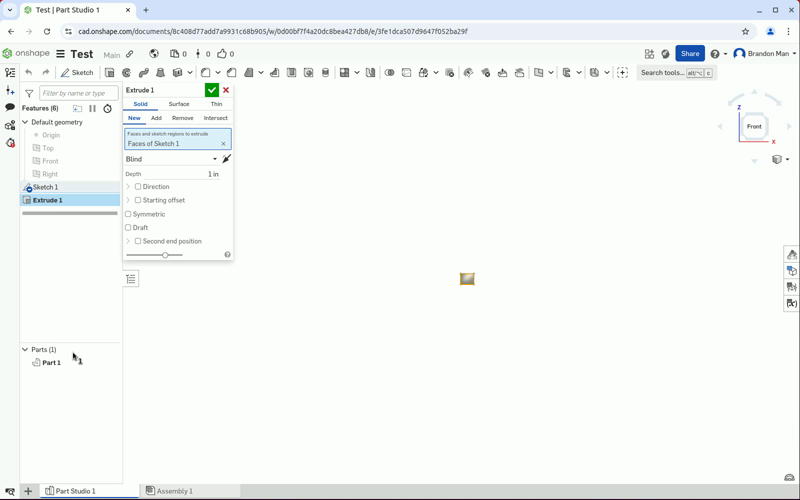
mouse_move(143, 106)
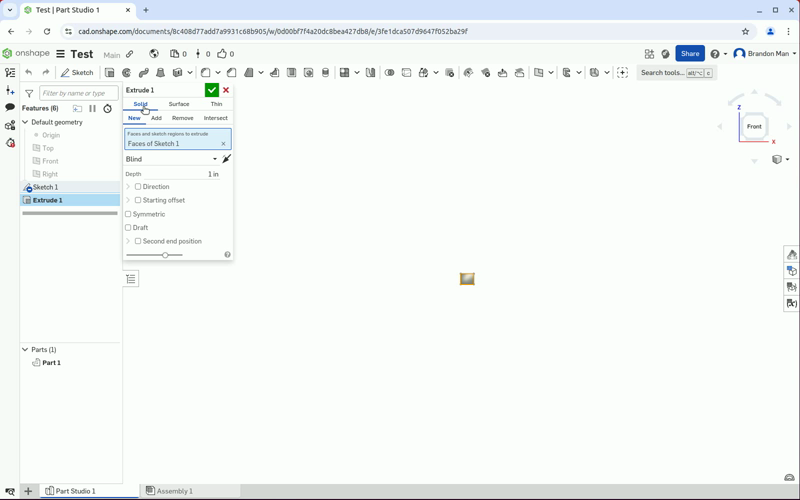
click(143, 106)
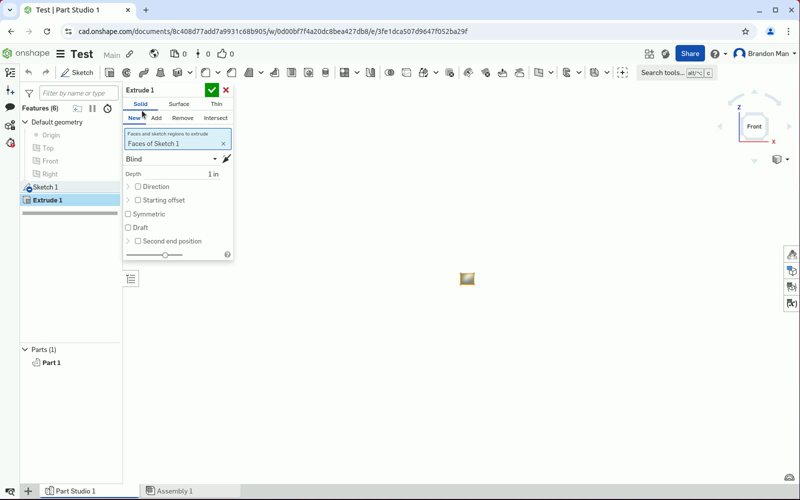
mouse_move(137, 120)
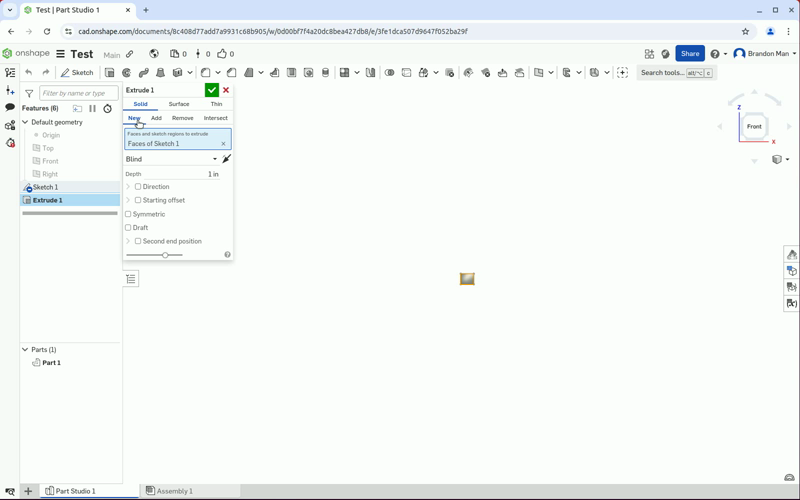
click(137, 120)
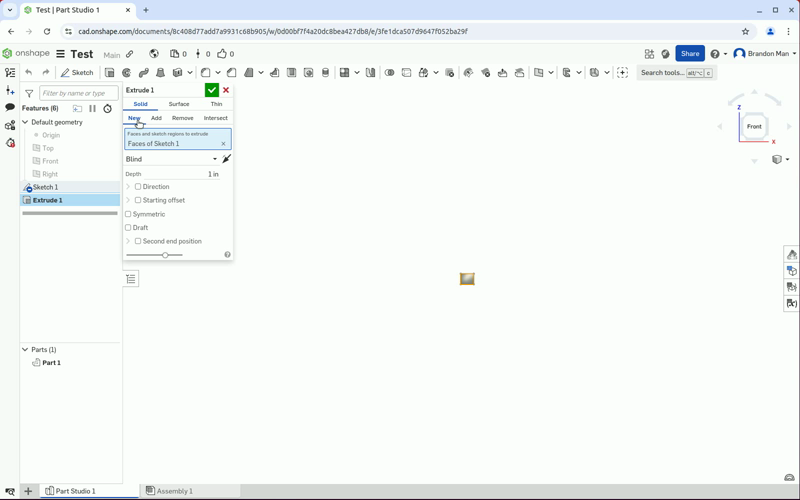
key(tab, 4)
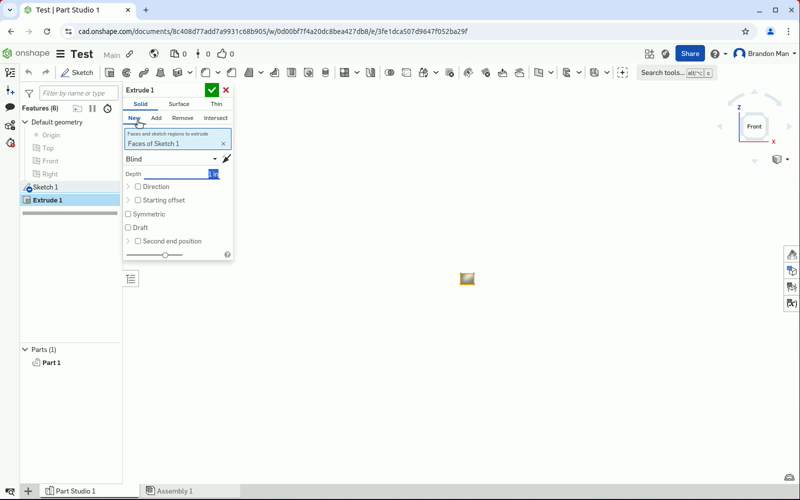
text(23.108)
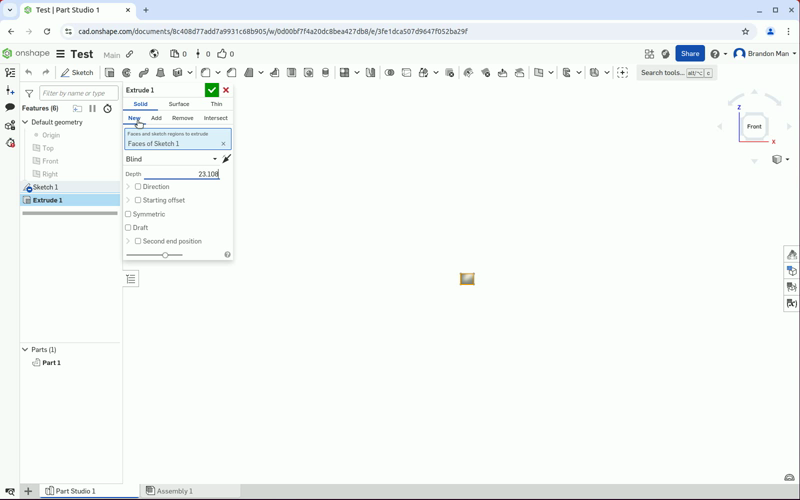
key(enter)
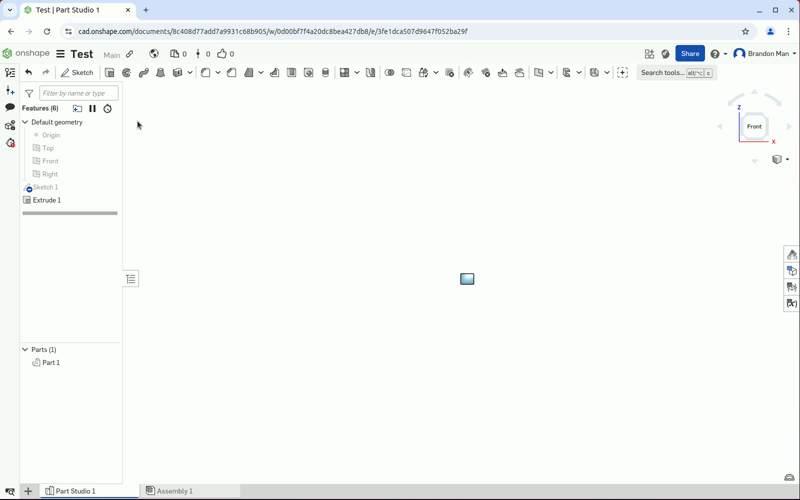
key(shift+h)
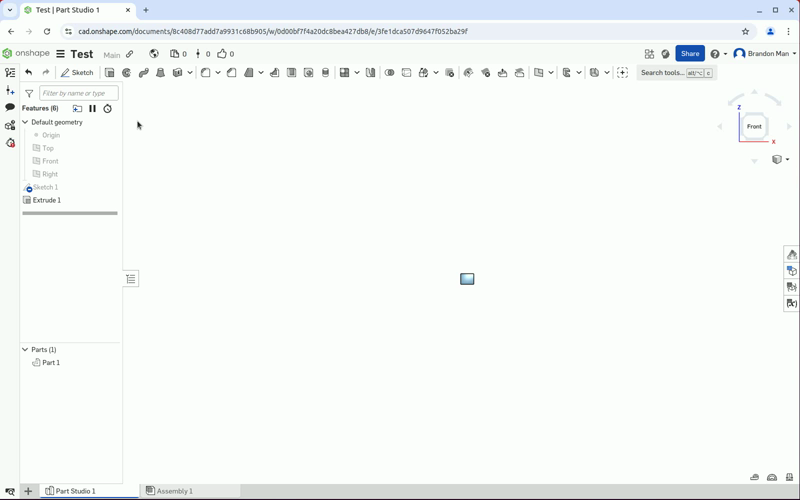
key(shift+h)
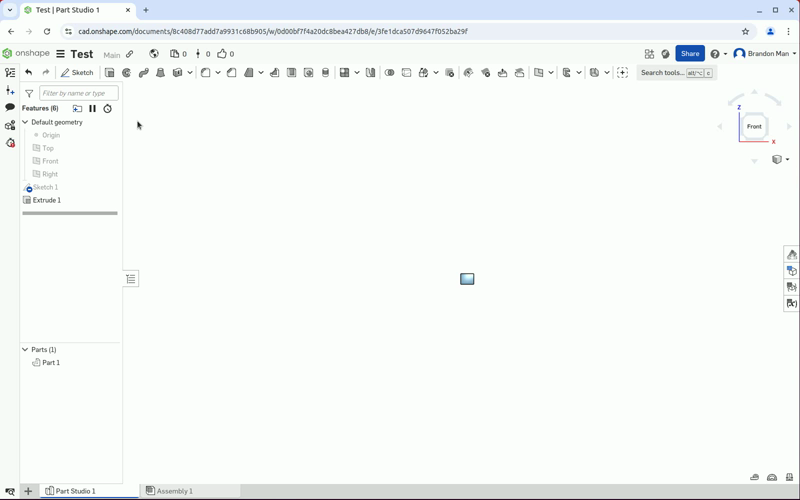
mouse_move(73, 189)
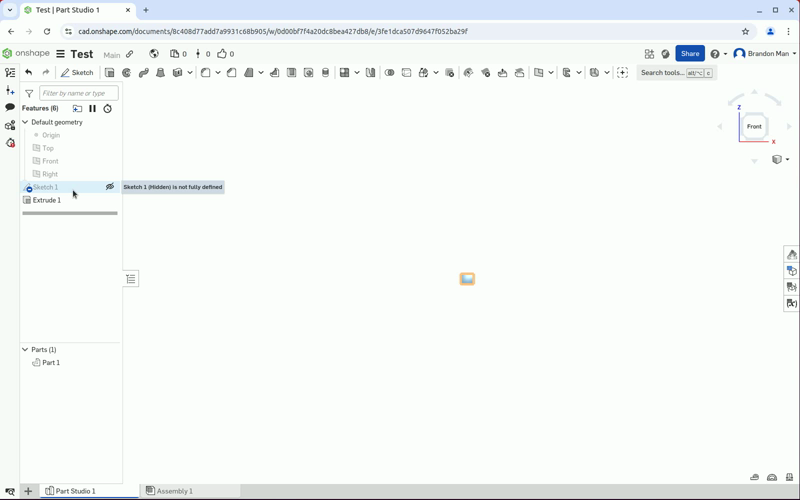
click(73, 189)
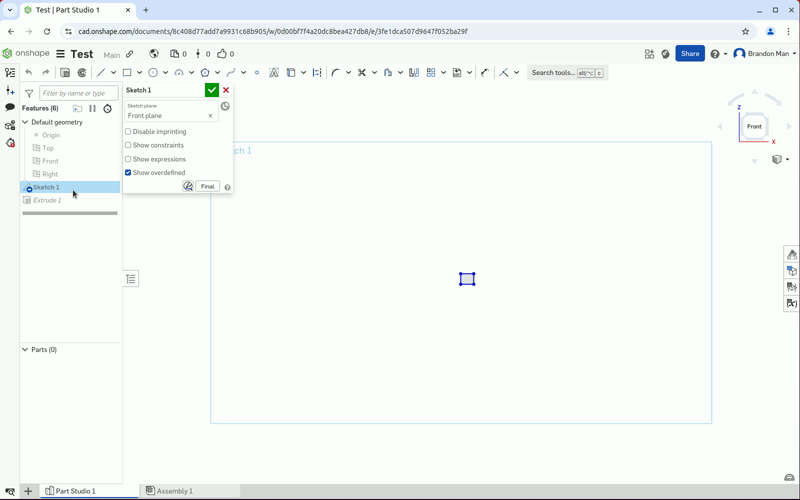
mouse_move(229, 92)
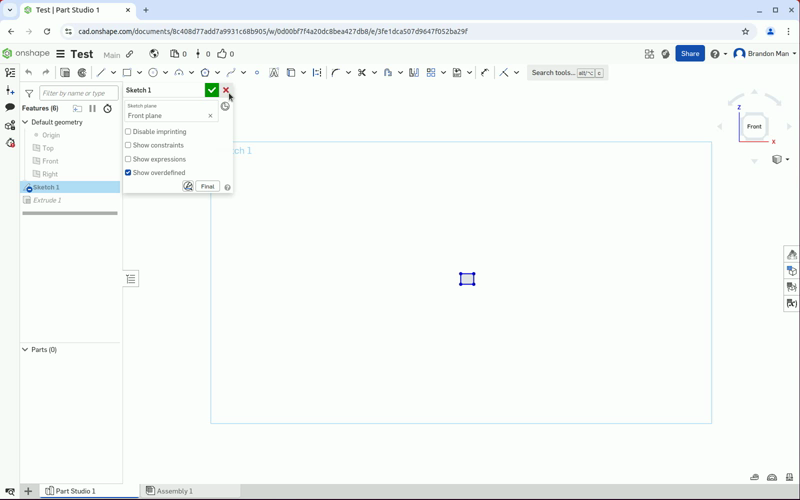
click(229, 92)
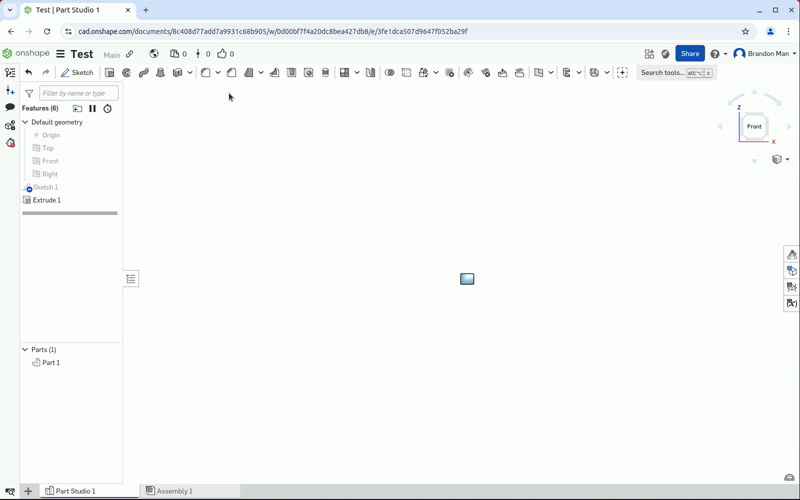
mouse_move(73, 352)
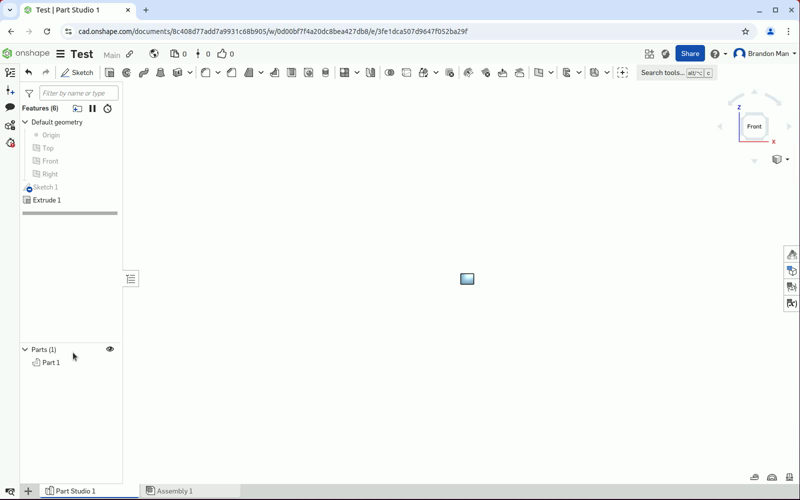
key(y)
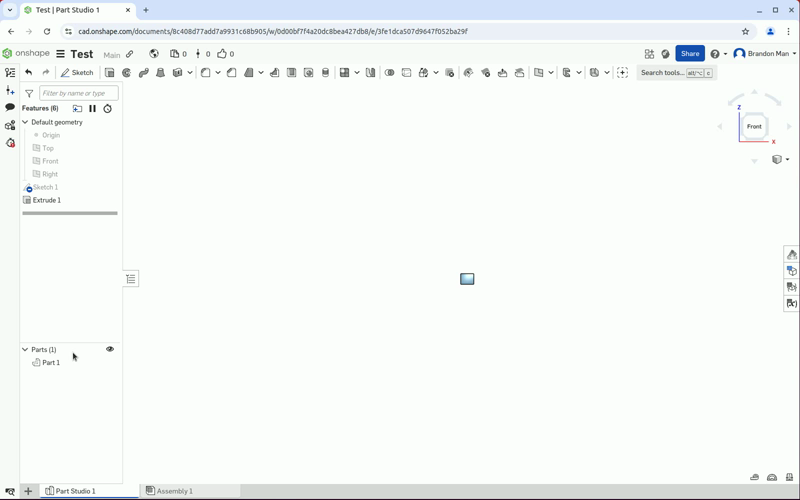
key(shift+p)
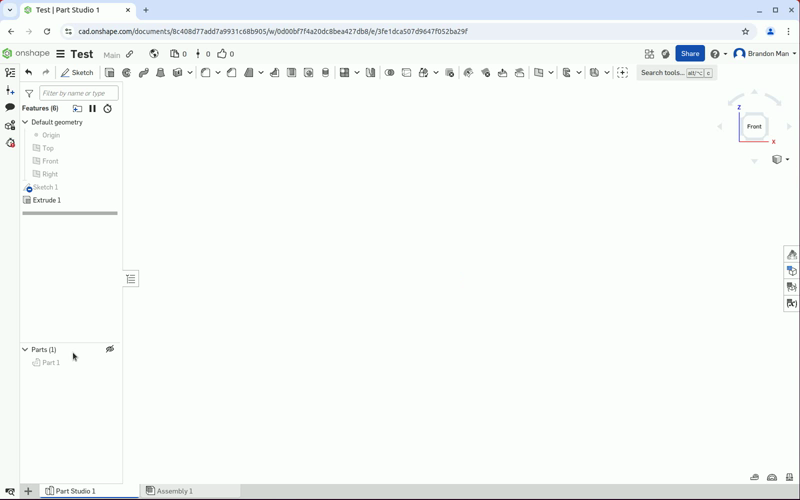
key(space)
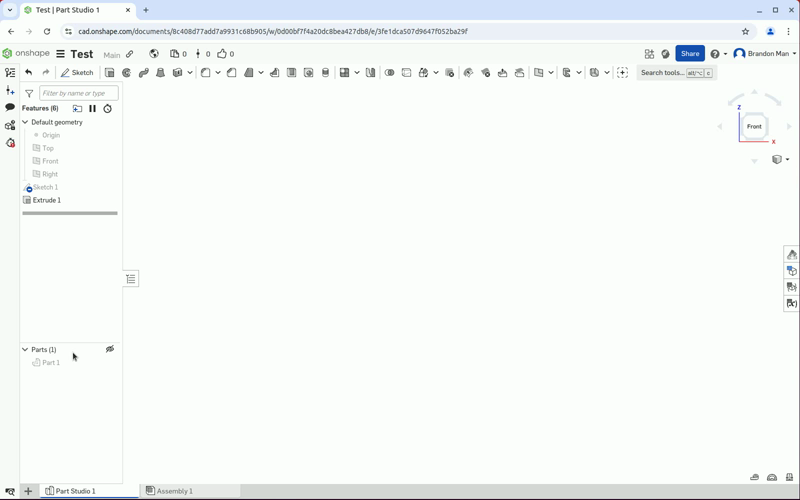
key_down(shift)
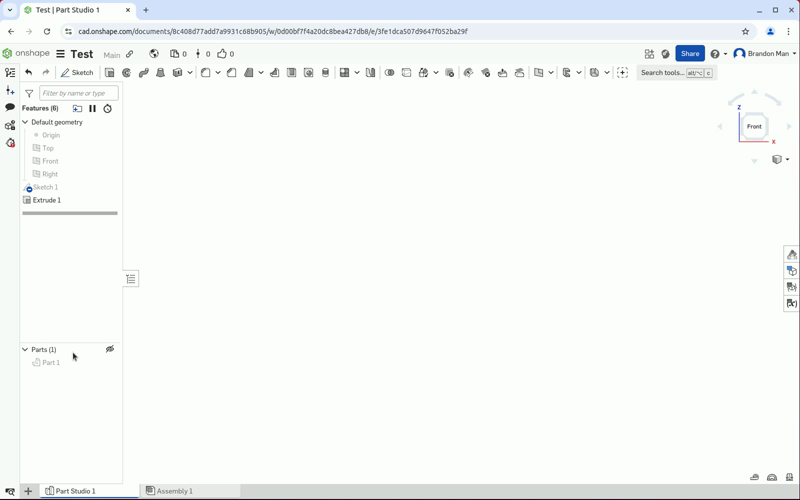
key(left)
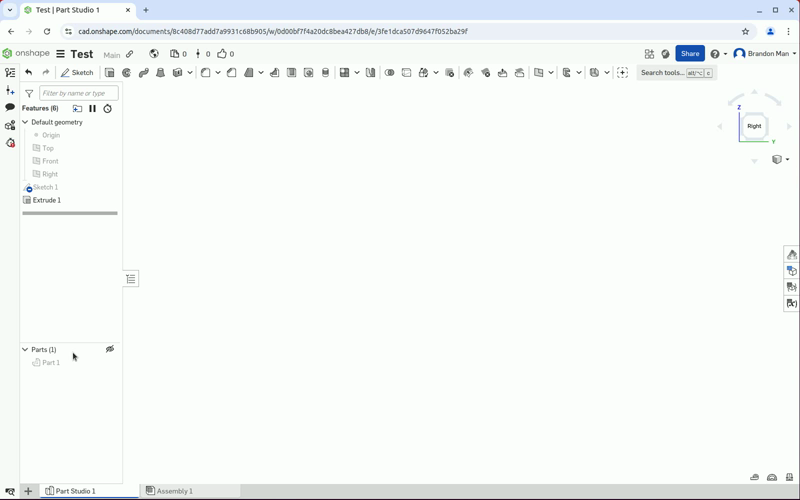
key_up(shift)
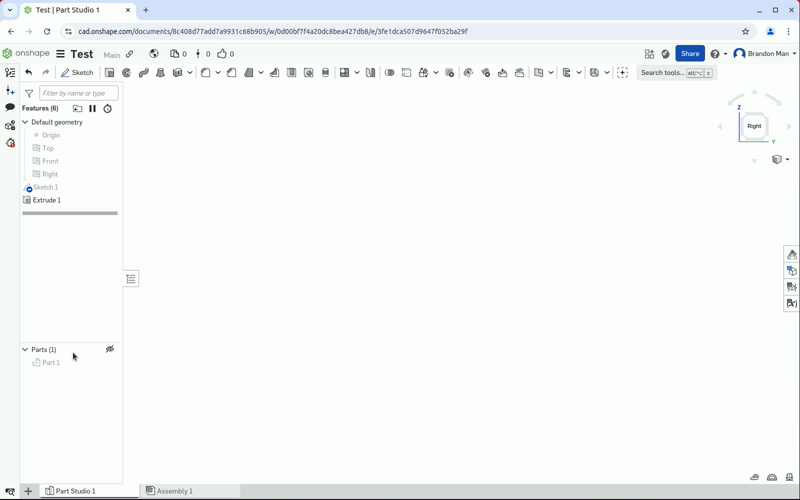
mouse_move(73, 352)
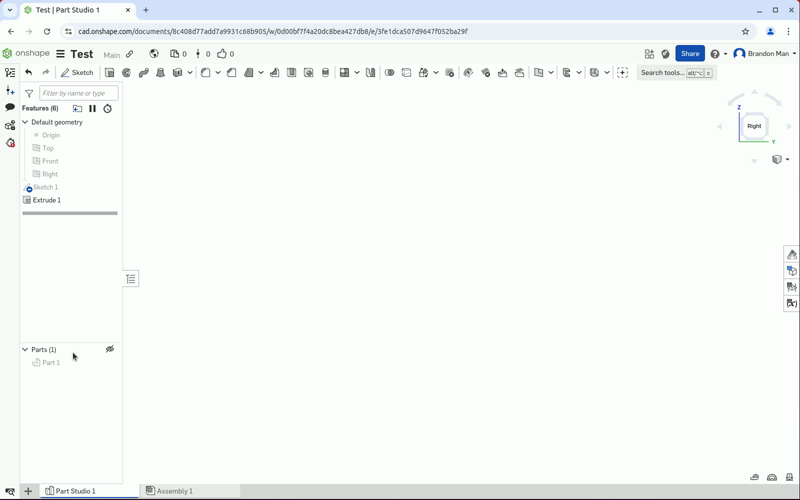
key(shift+y)
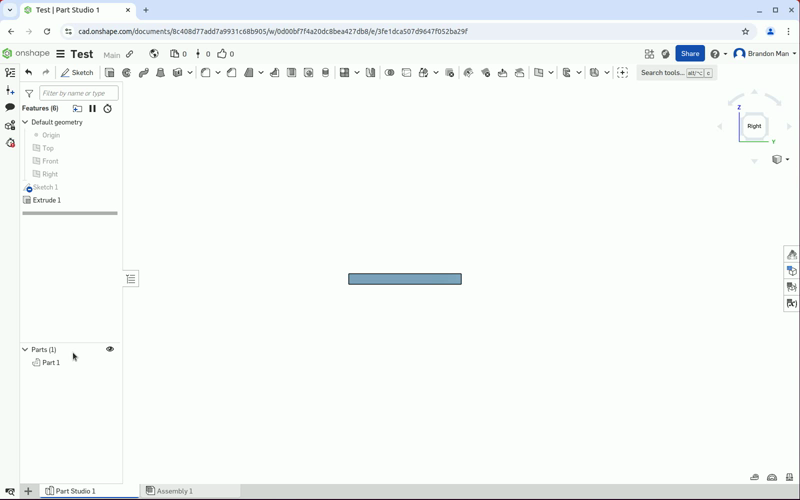
mouse_move(541, 75)
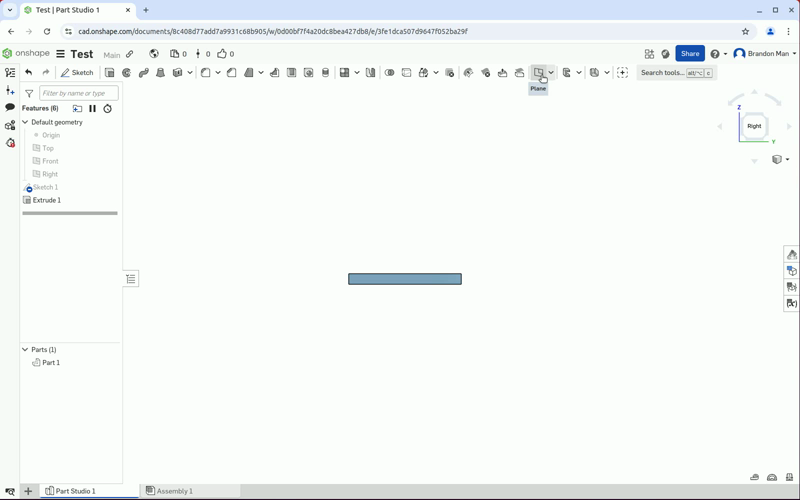
click(541, 75)
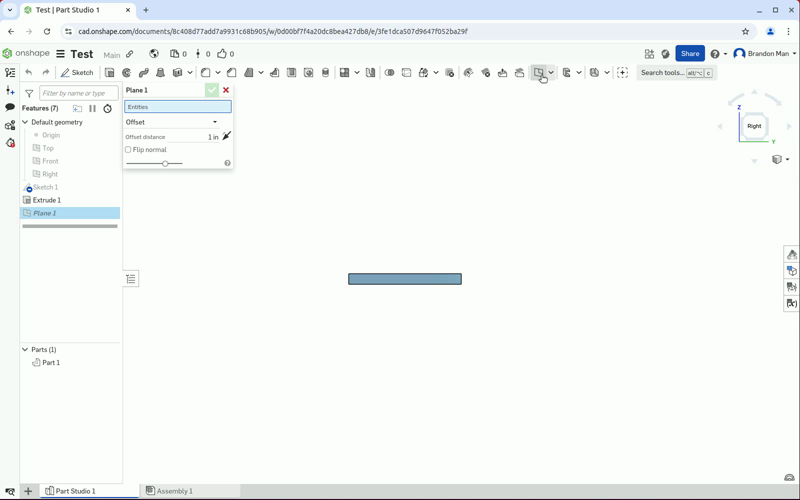
mouse_move(73, 176)
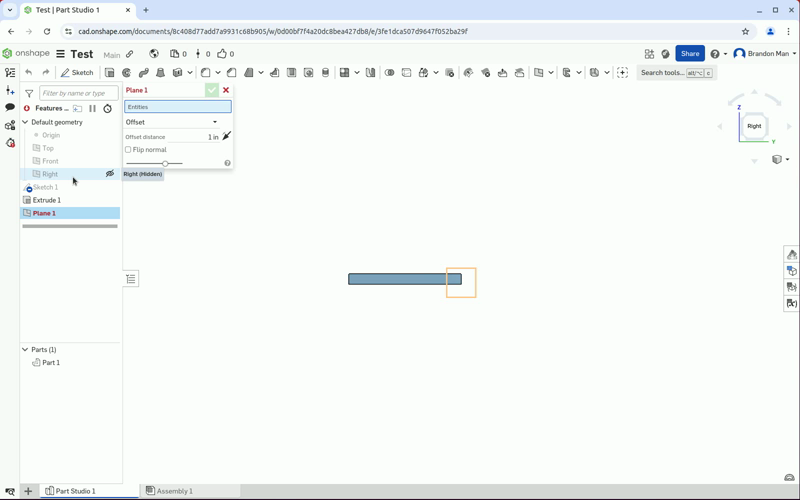
click(73, 176)
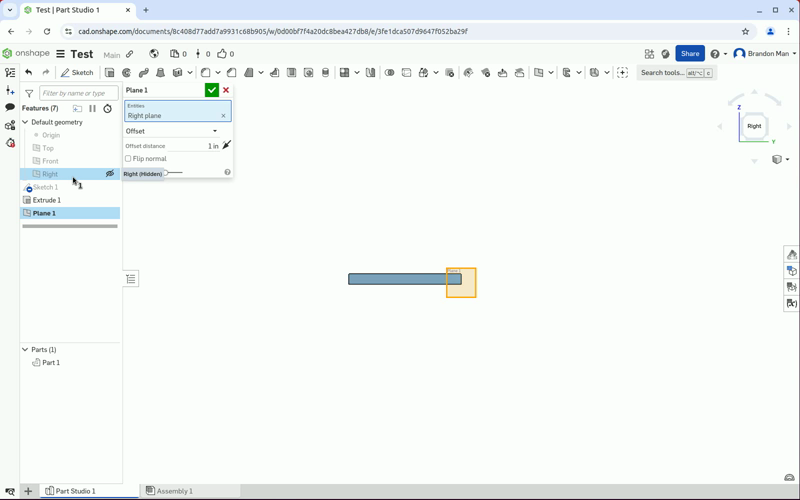
key(tab, 2)
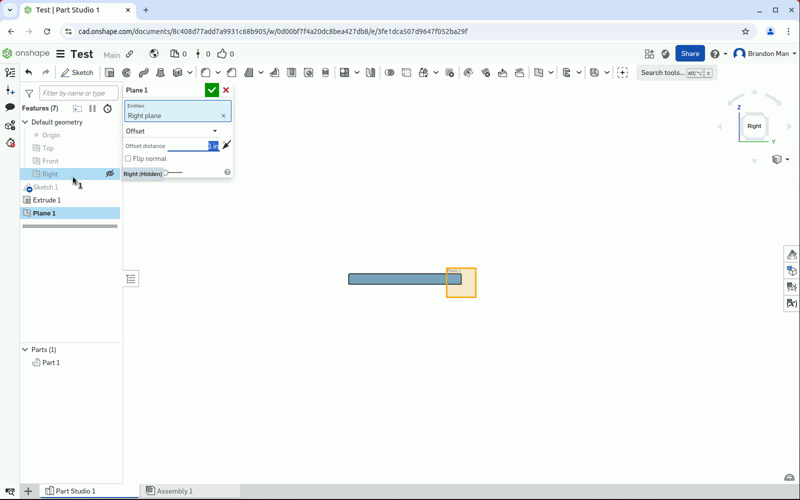
text(2.403)
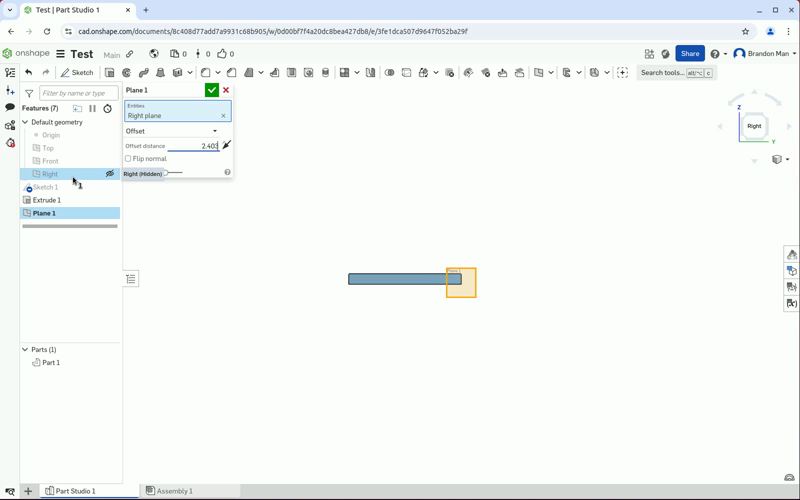
key(enter, 2)
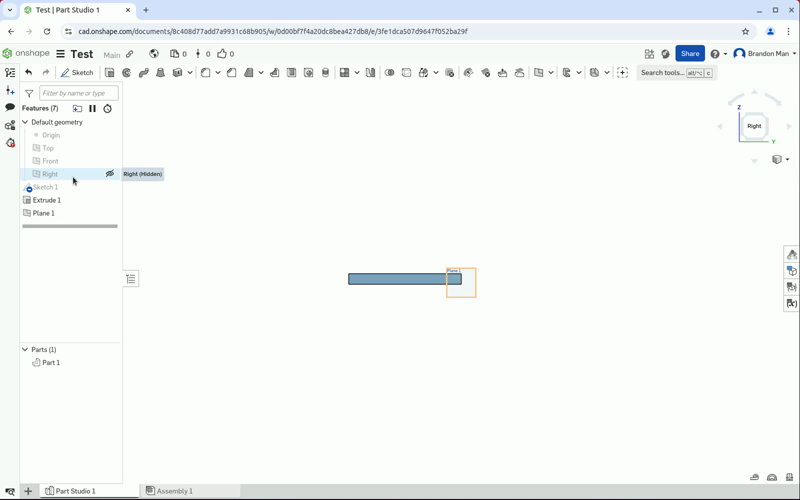
key(shift+s)
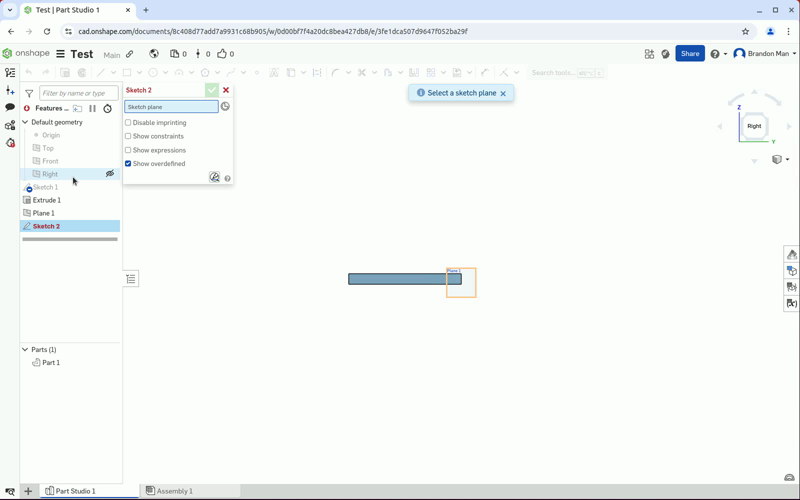
mouse_move(73, 215)
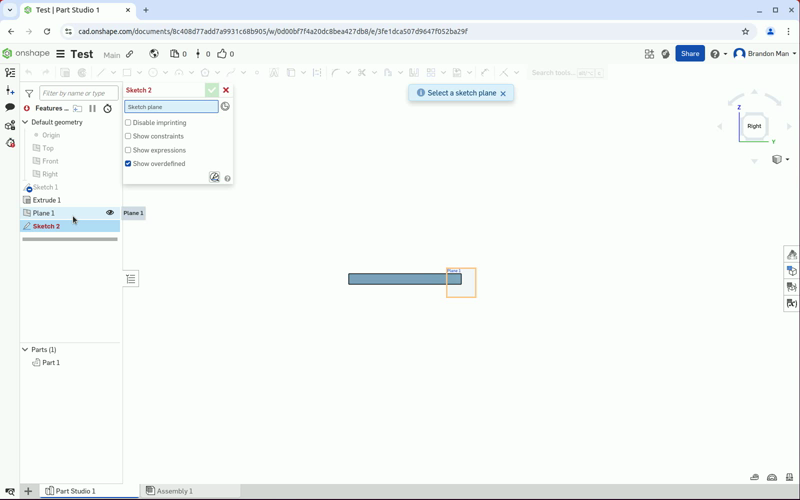
click(73, 215)
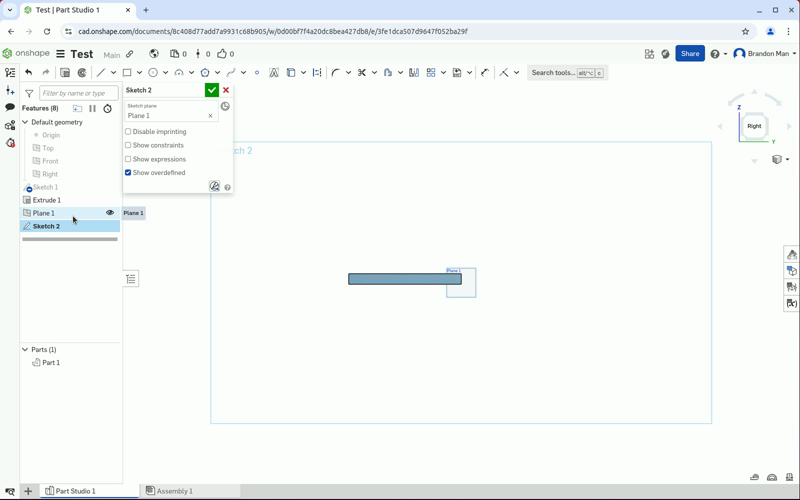
mouse_move(73, 352)
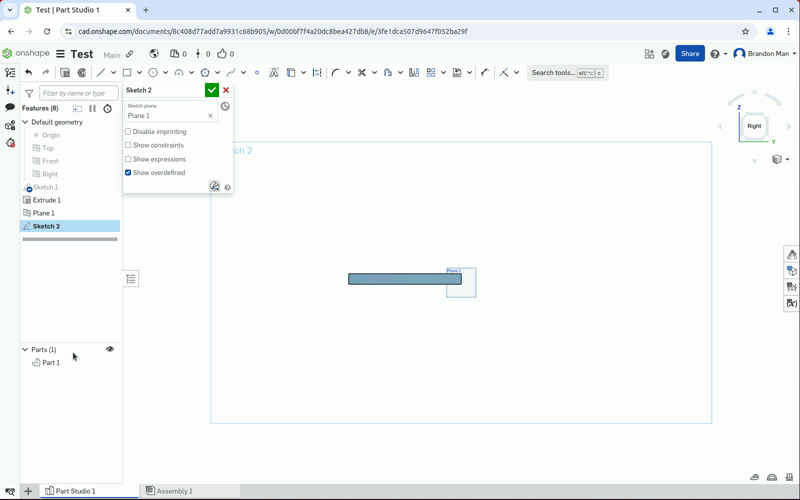
key(y)
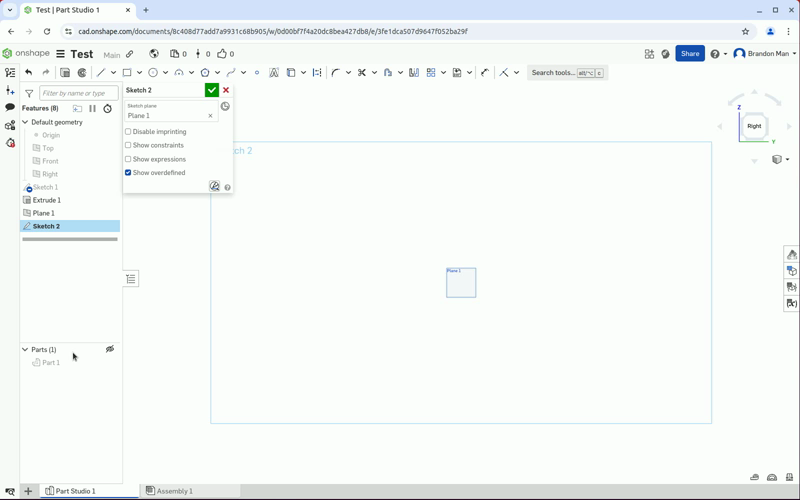
key(l)
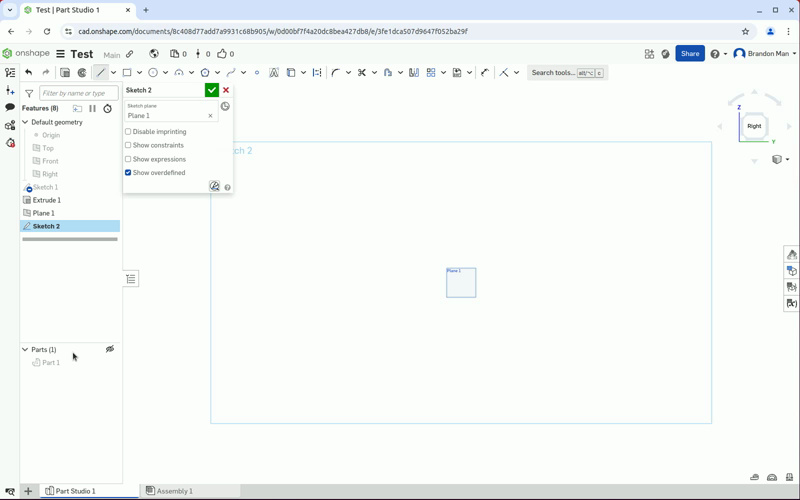
key_down(shift)
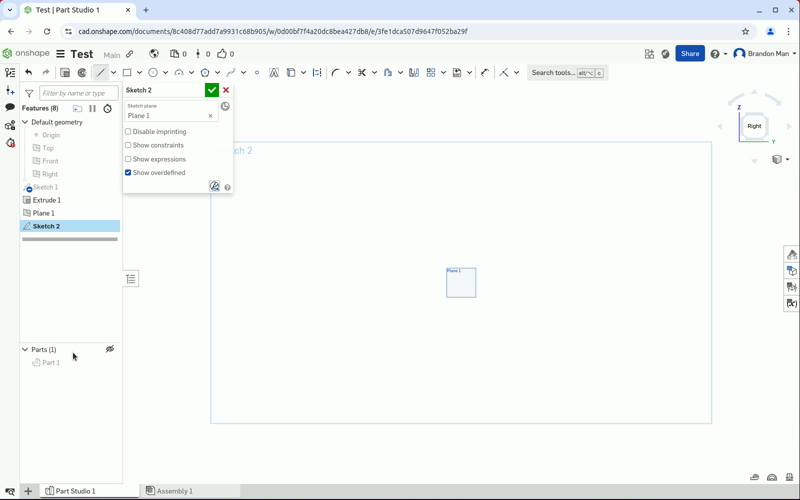
mouse_move(348, 280)
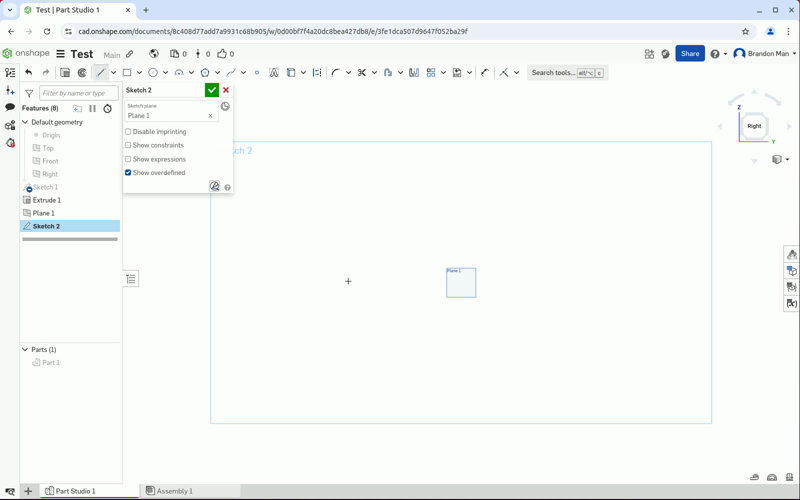
click(348, 280)
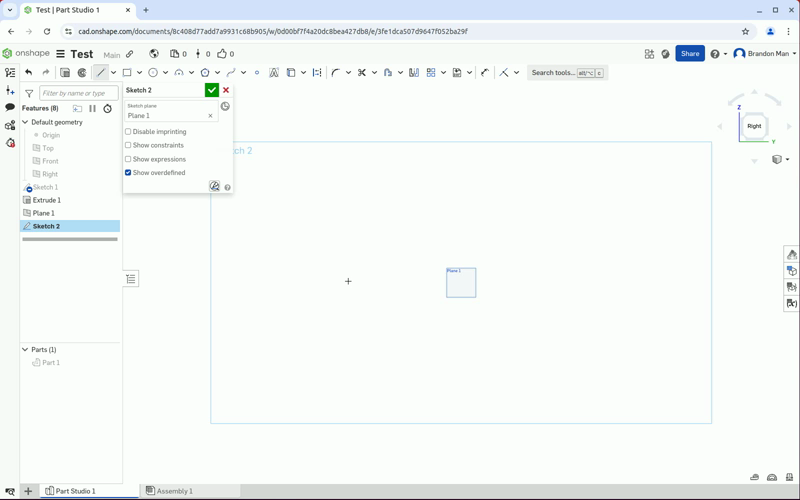
key_up(shift)
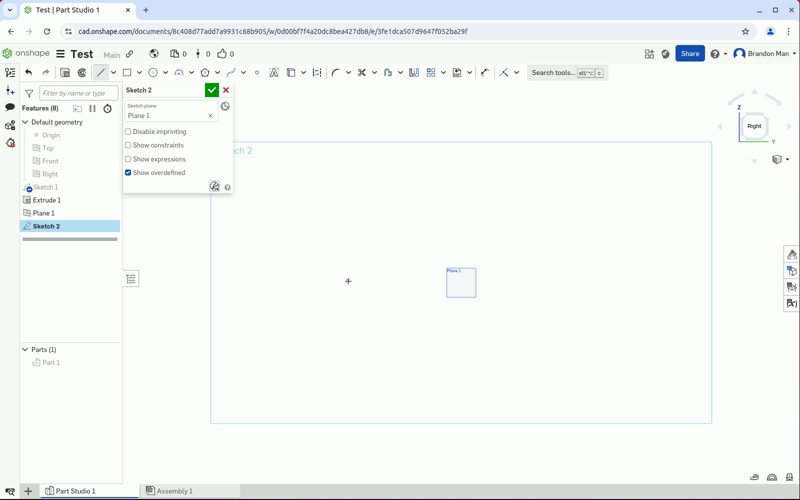
key_down(shift)
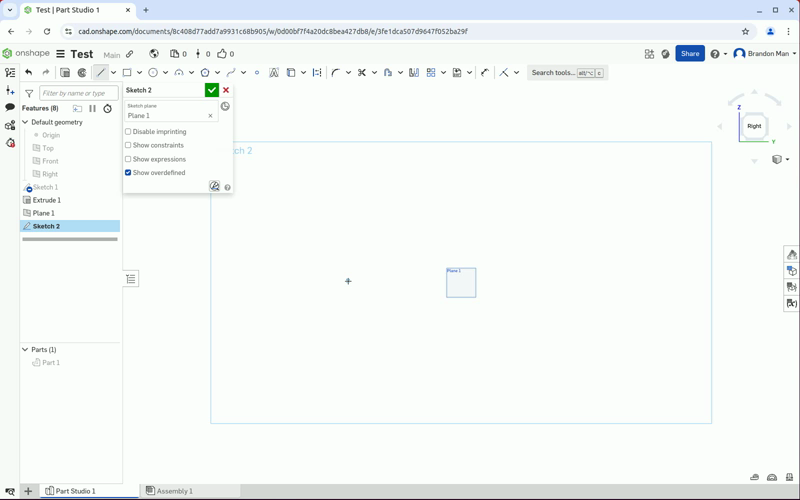
mouse_move(378, 280)
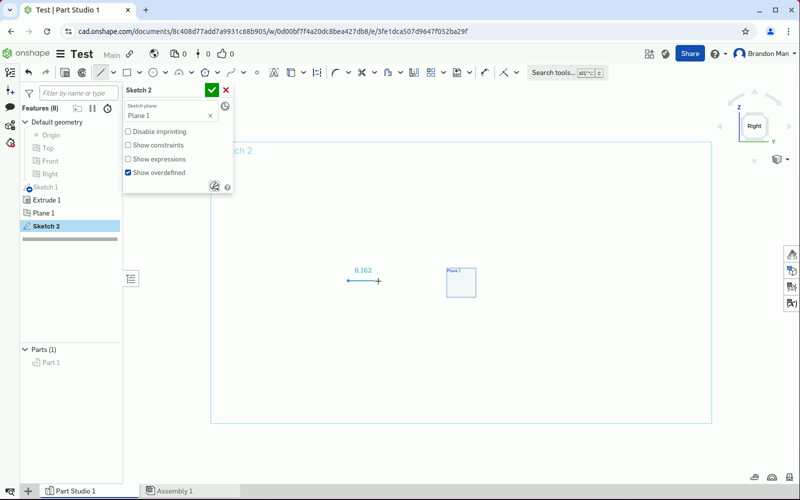
mouse_move(352, 280)
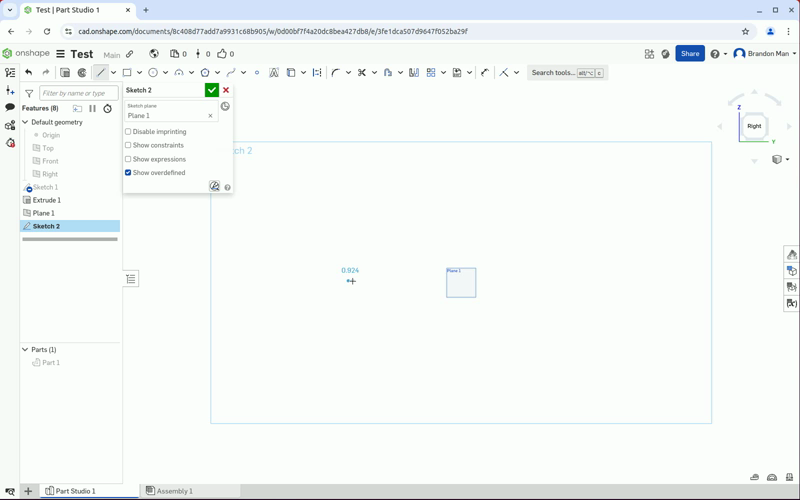
scroll(6)
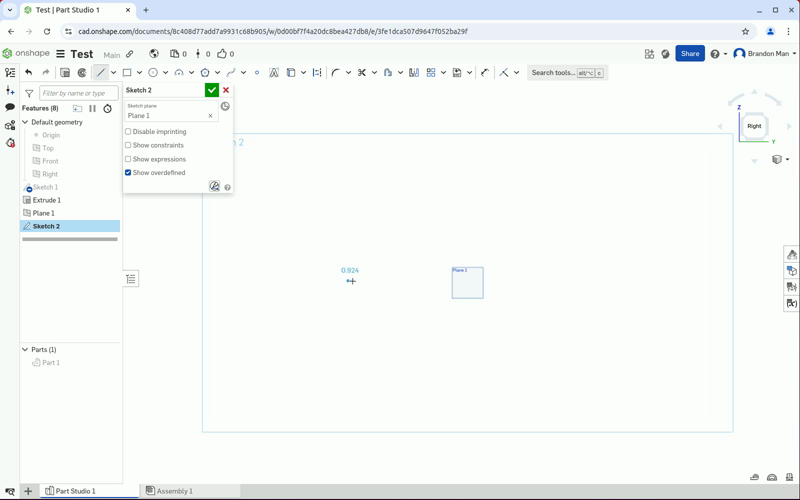
scroll(6)
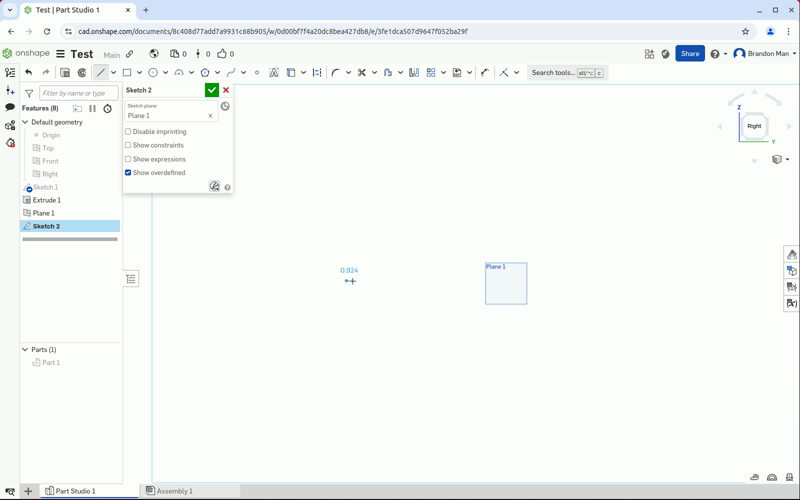
scroll(6)
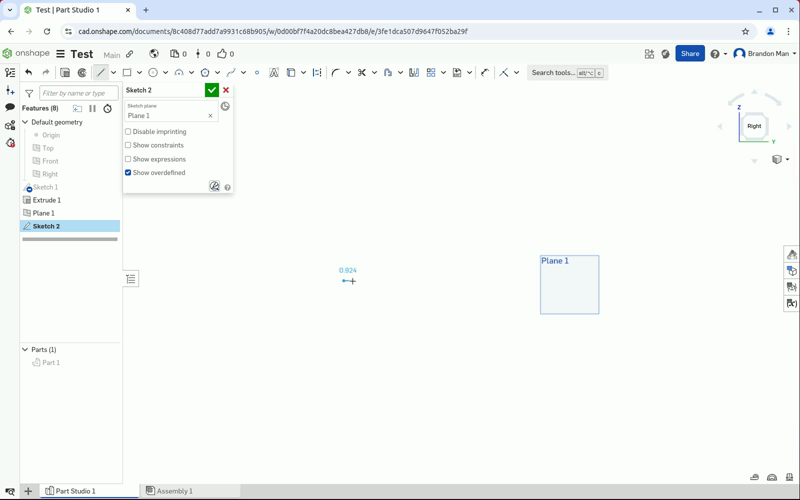
scroll(6)
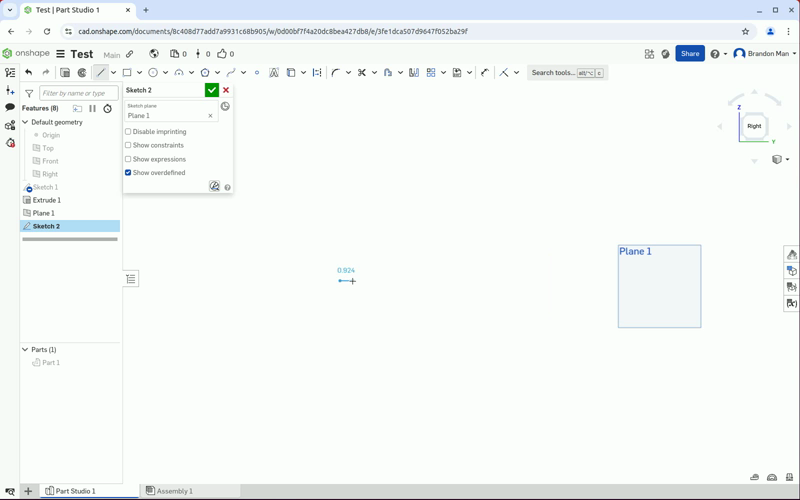
scroll(6)
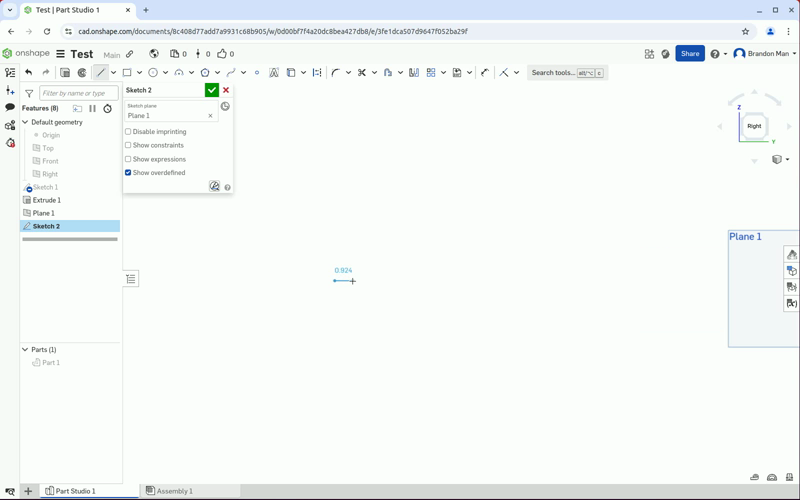
scroll(6)
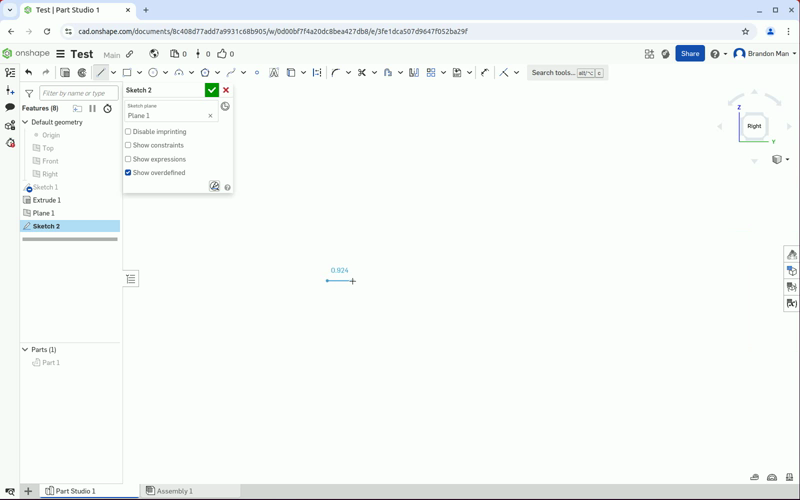
scroll(6)
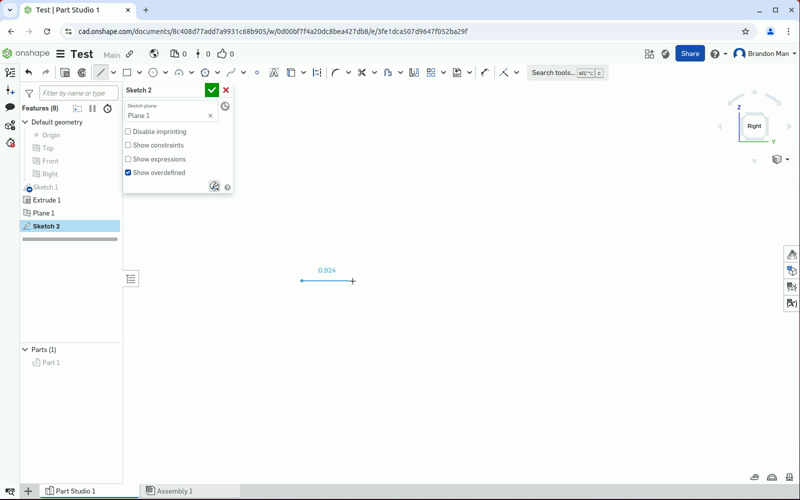
click(352, 280)
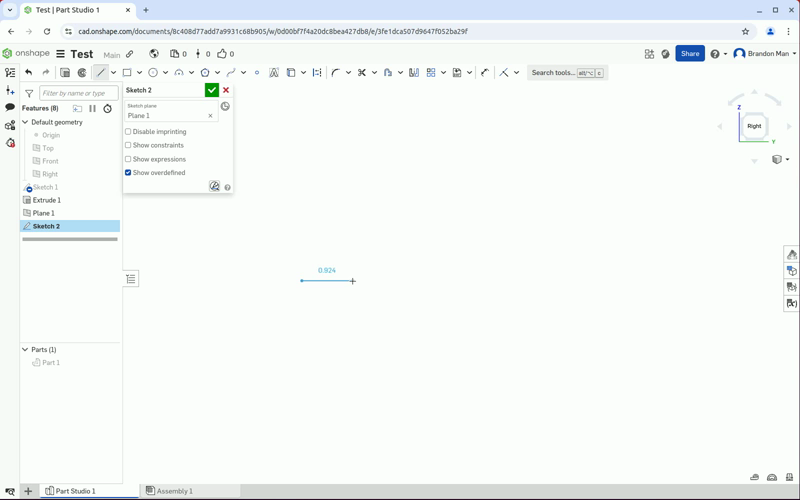
scroll(-6)
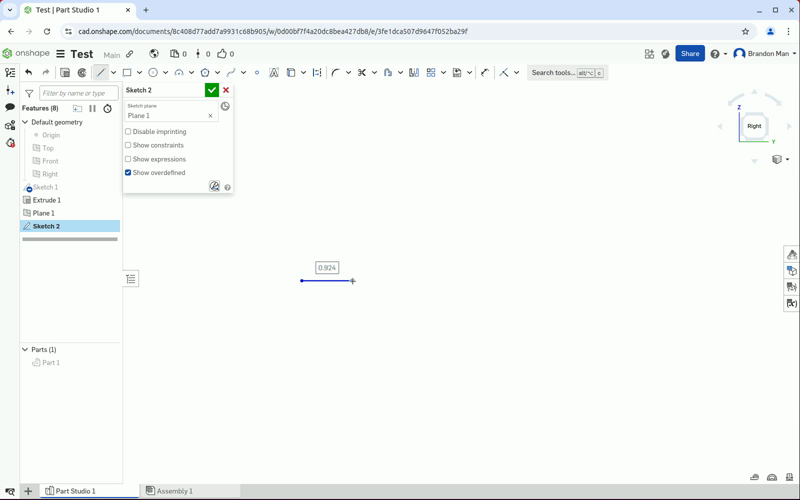
scroll(-6)
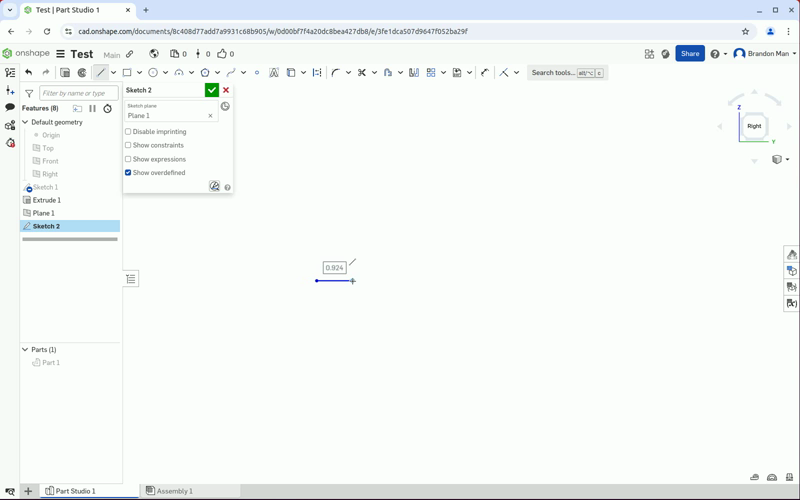
scroll(-6)
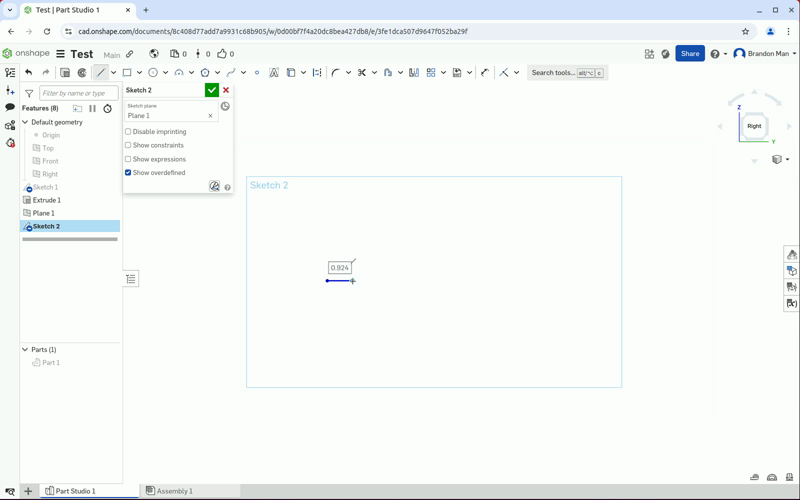
scroll(-6)
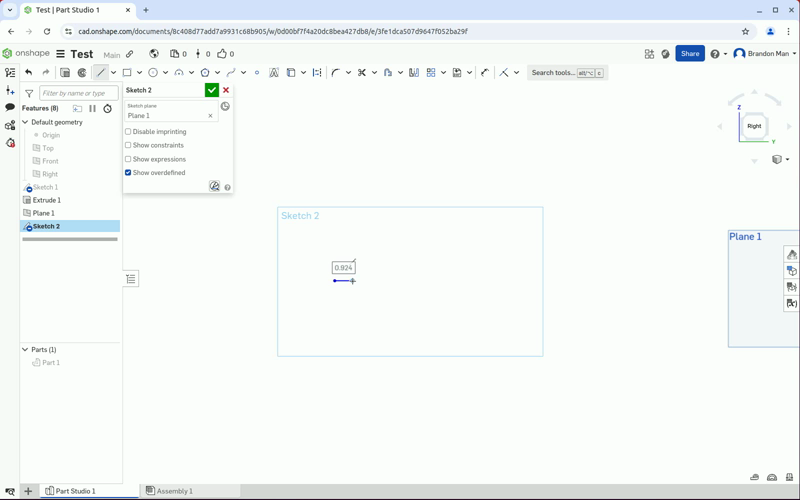
scroll(-6)
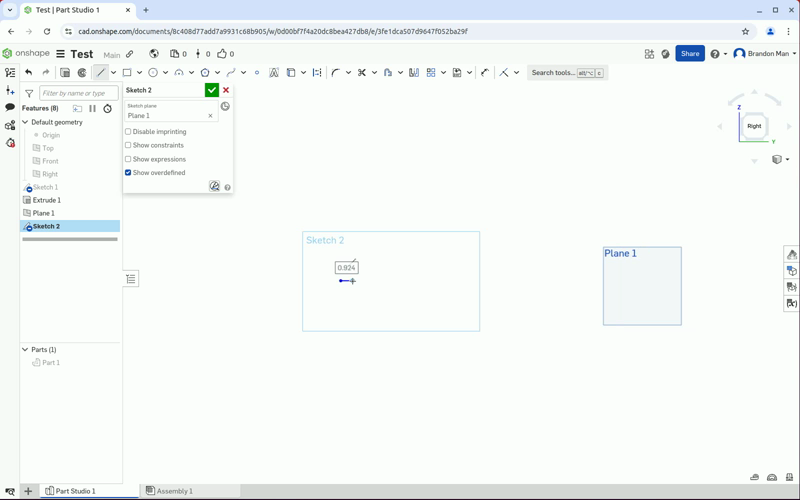
scroll(-6)
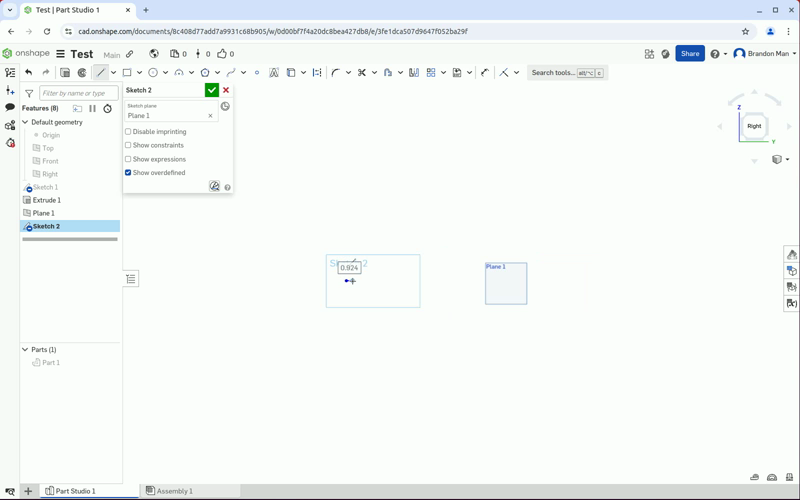
scroll(-6)
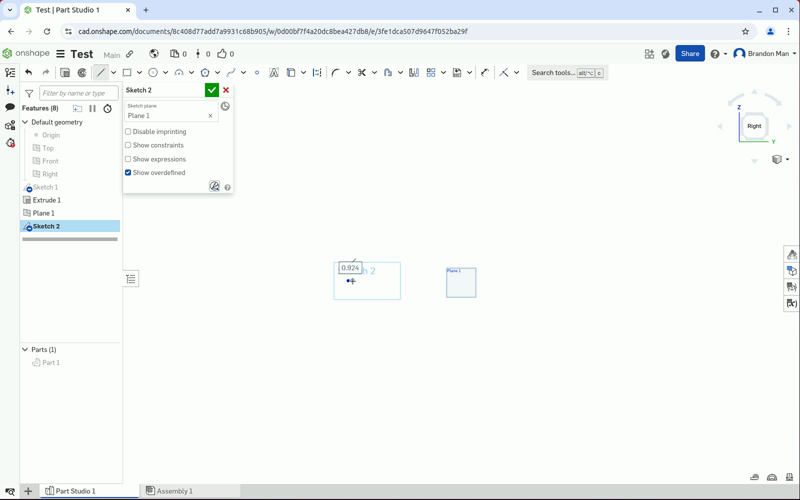
key_up(shift)
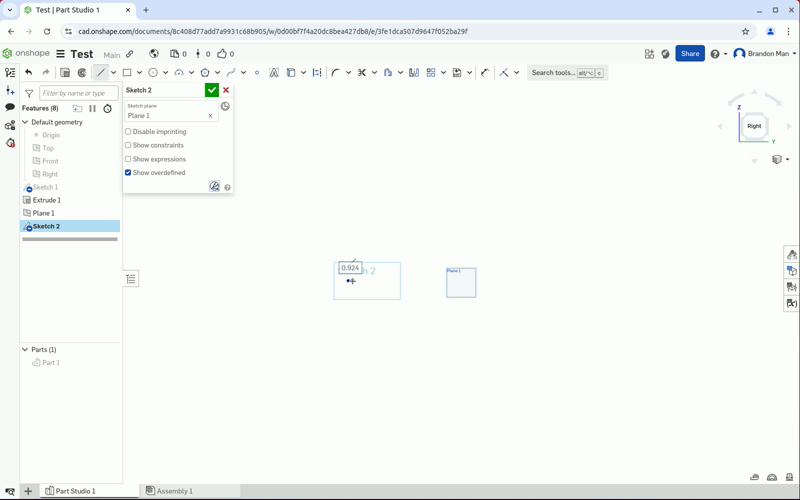
key_down(shift)
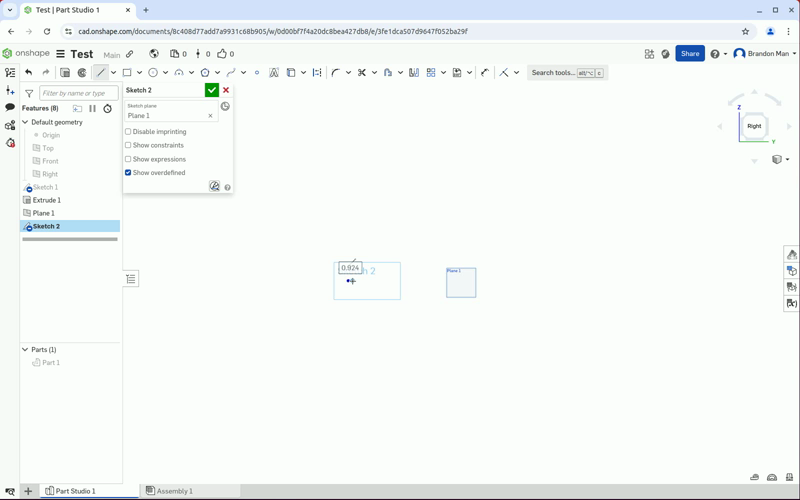
mouse_move(382, 280)
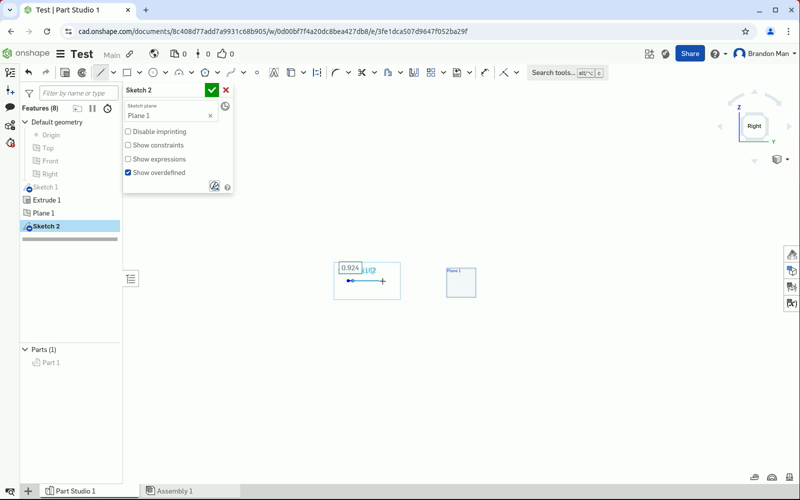
mouse_move(352, 278)
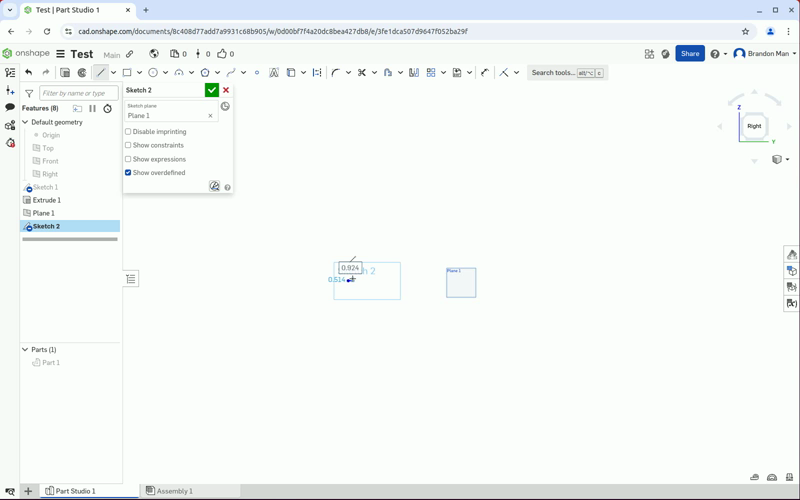
scroll(6)
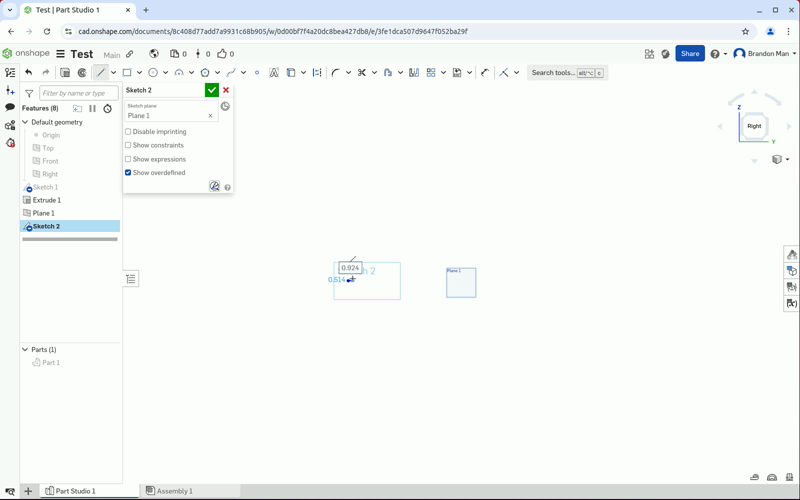
scroll(6)
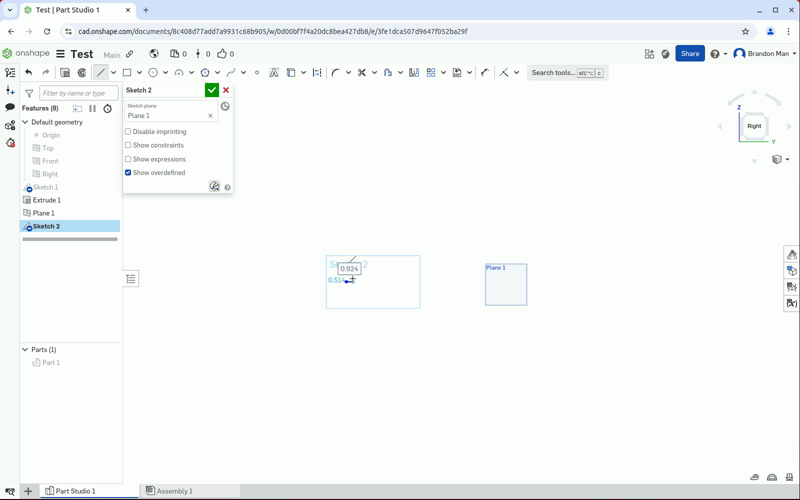
scroll(6)
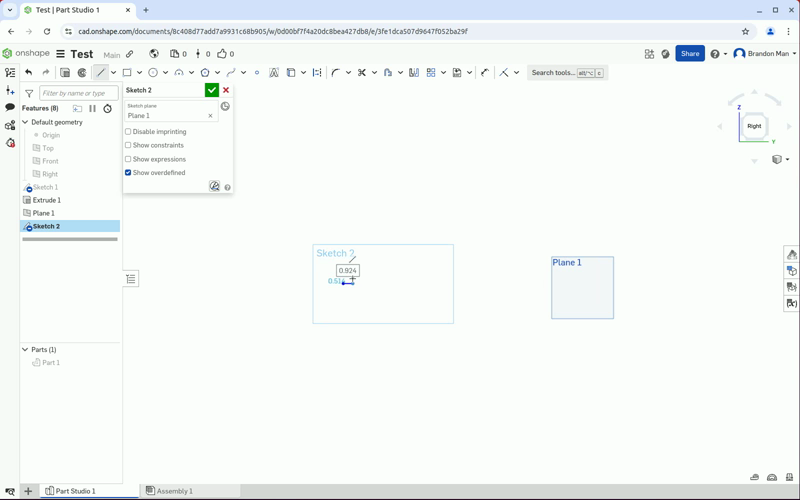
scroll(6)
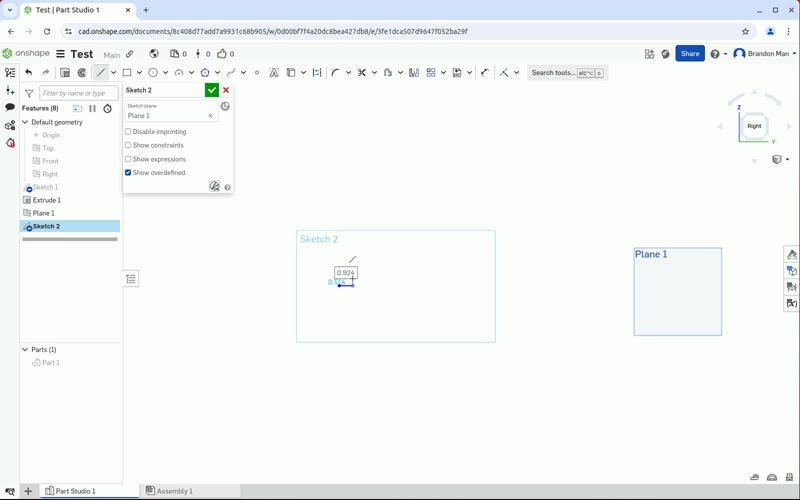
scroll(6)
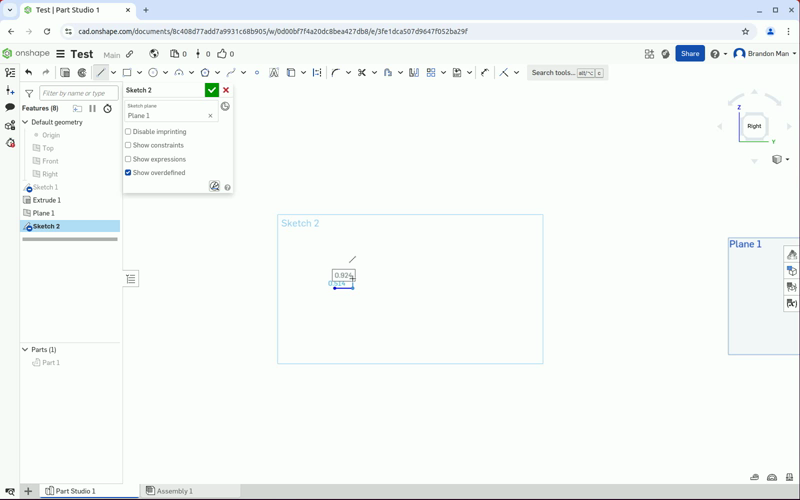
scroll(6)
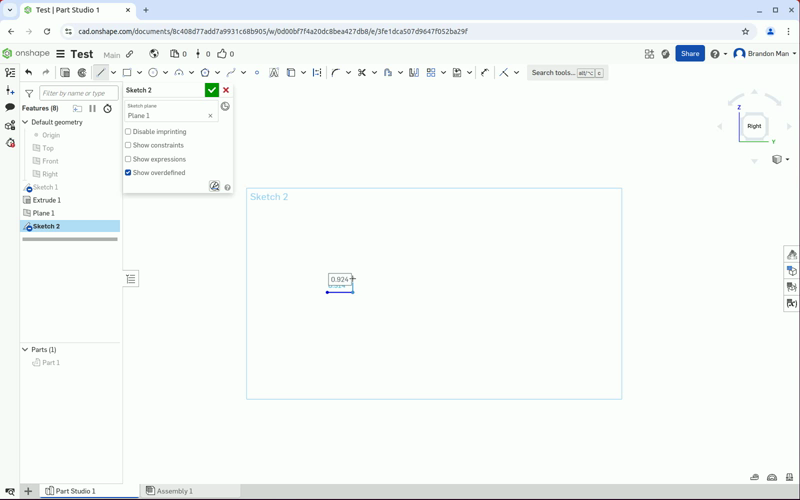
scroll(6)
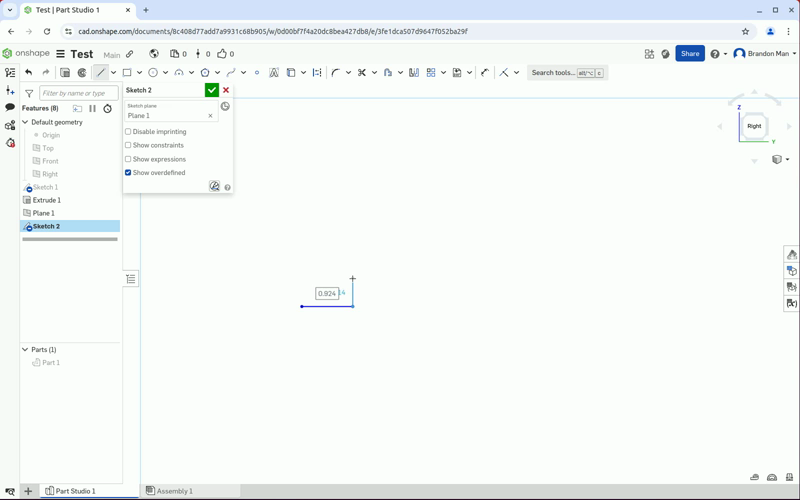
click(352, 278)
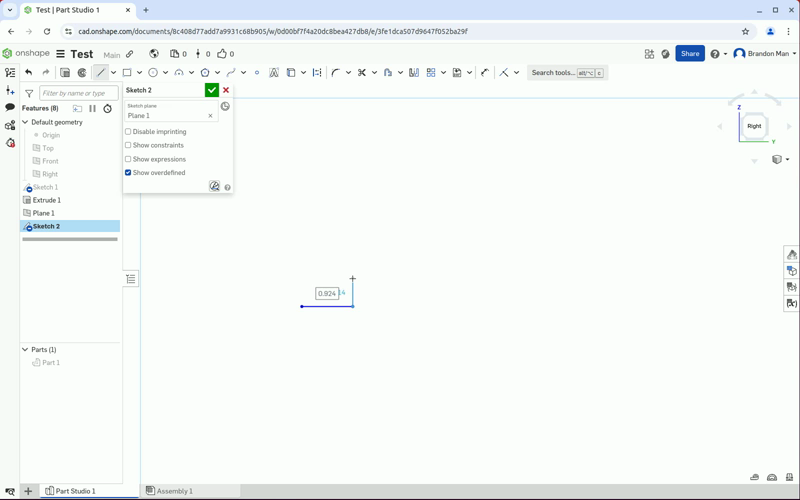
scroll(-6)
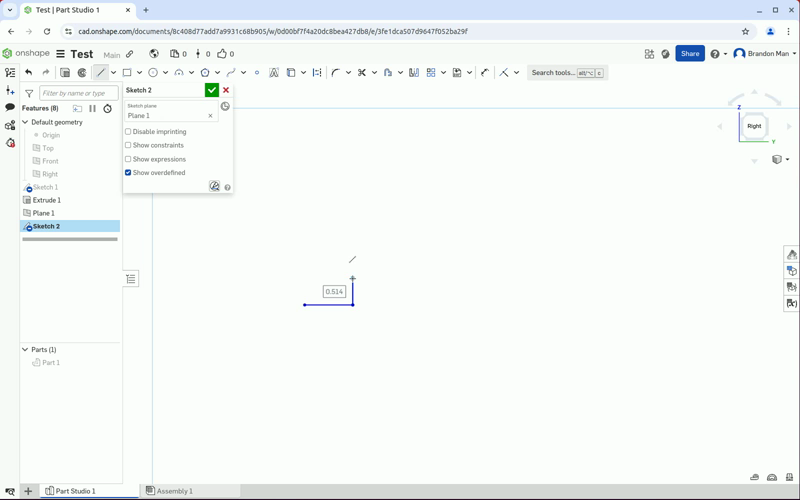
scroll(-6)
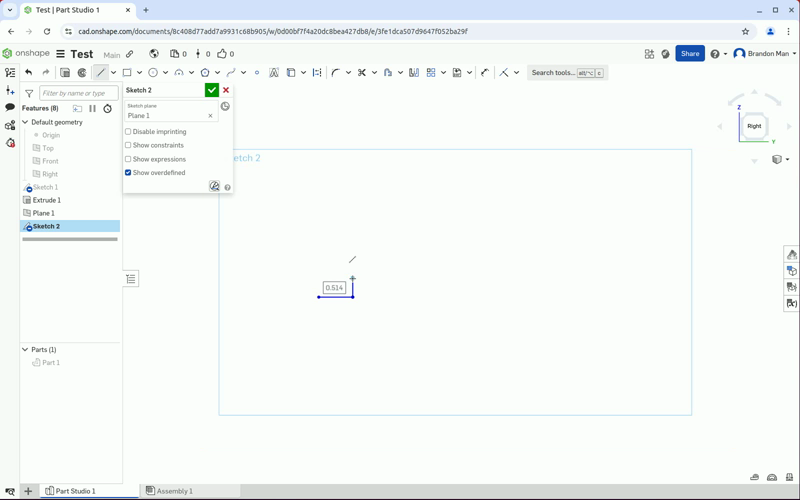
scroll(-6)
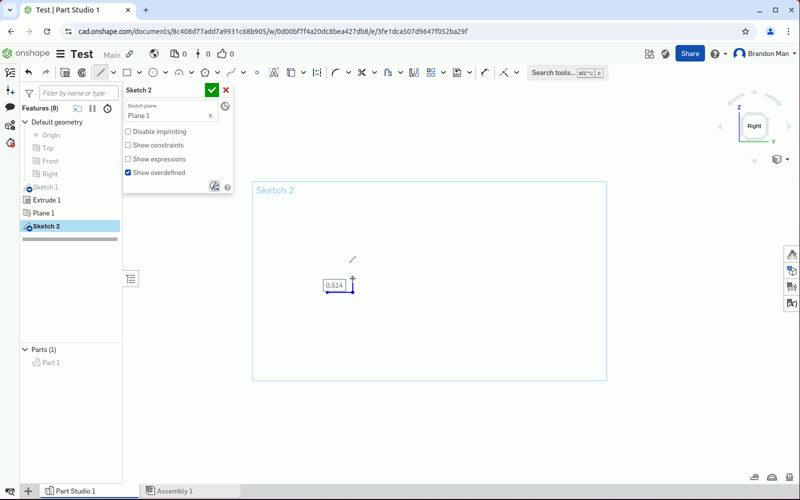
scroll(-6)
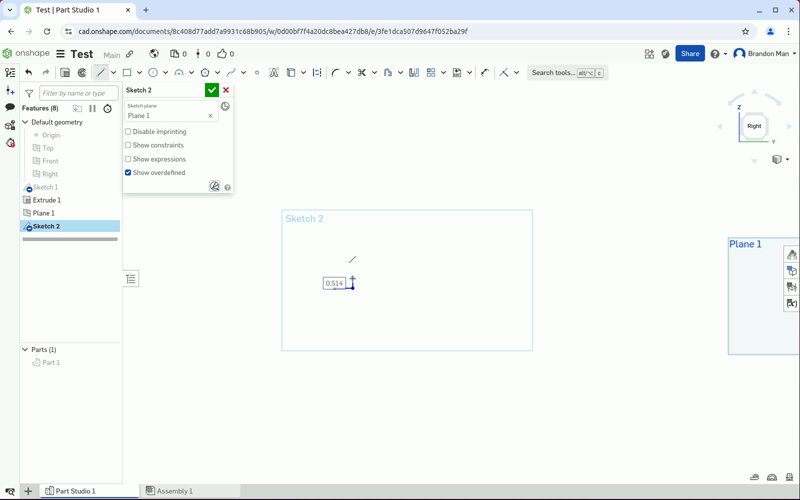
scroll(-6)
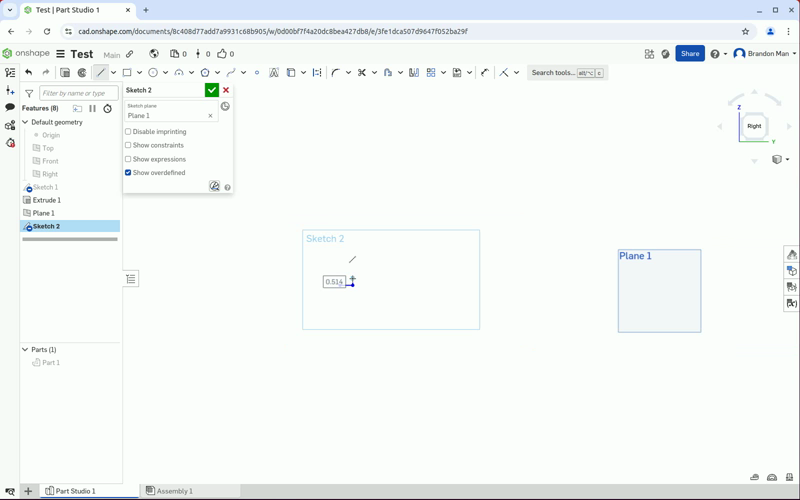
scroll(-6)
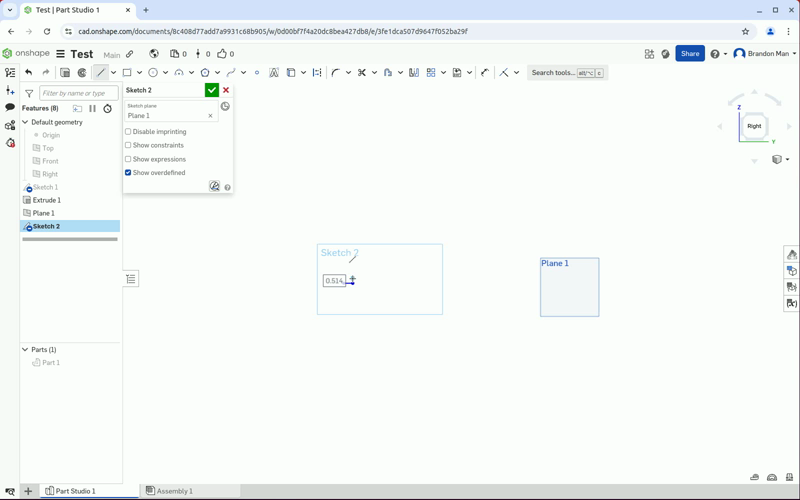
scroll(-6)
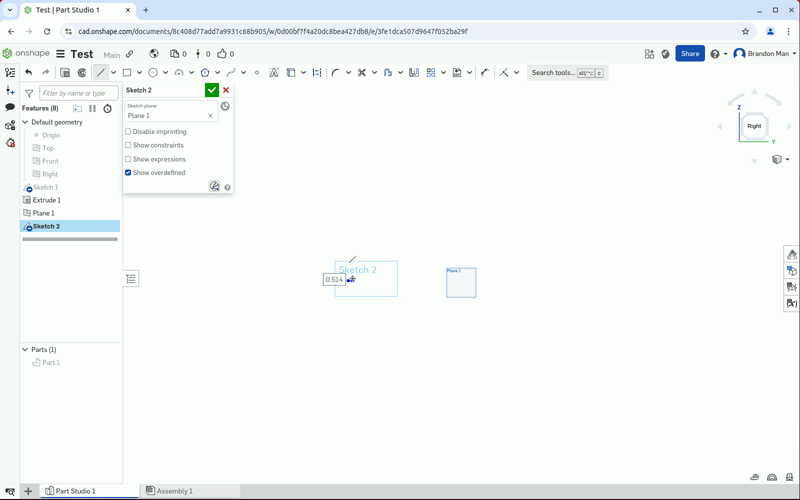
key_up(shift)
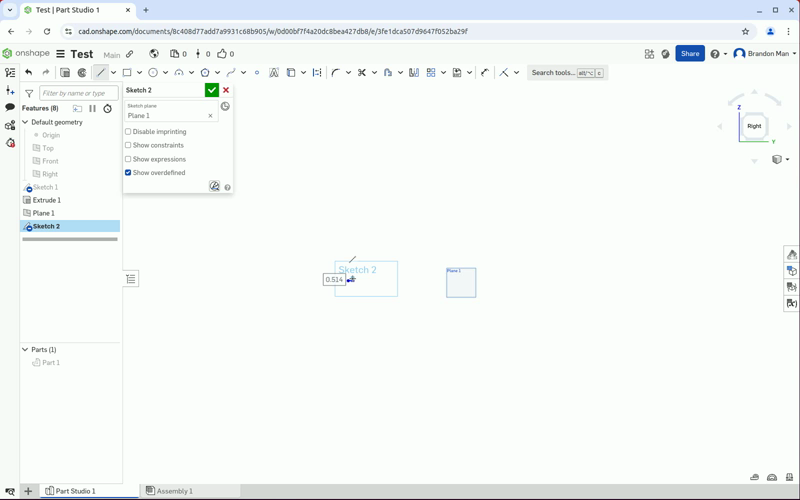
key_down(shift)
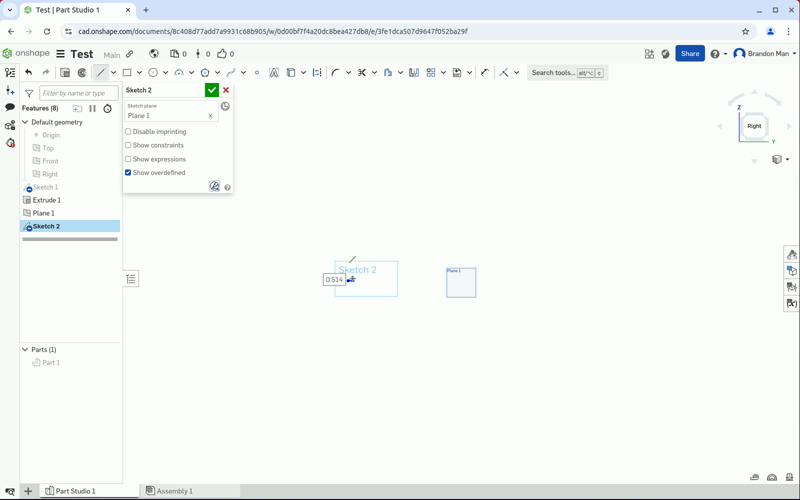
mouse_move(382, 278)
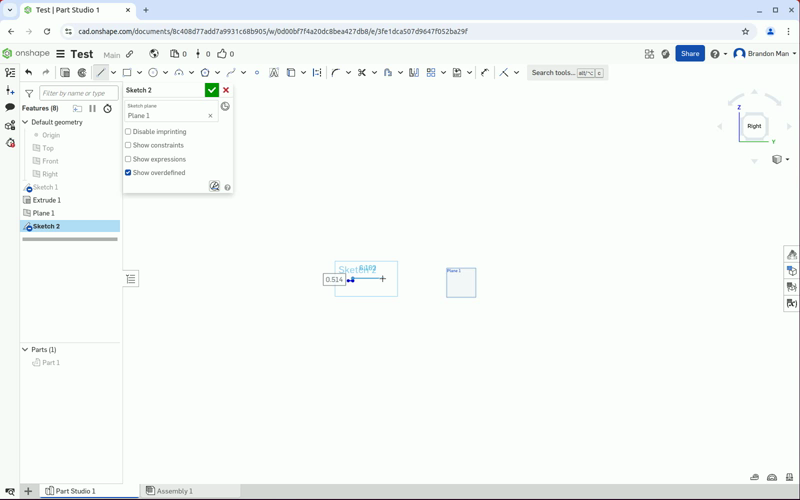
mouse_move(348, 278)
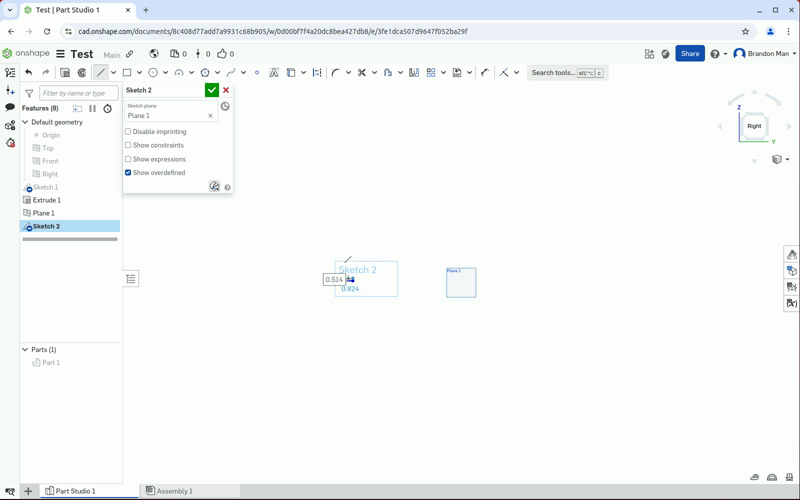
scroll(6)
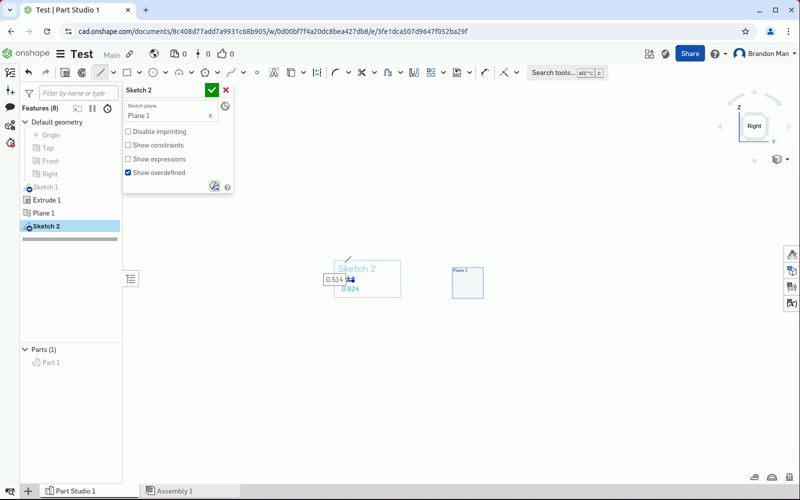
scroll(6)
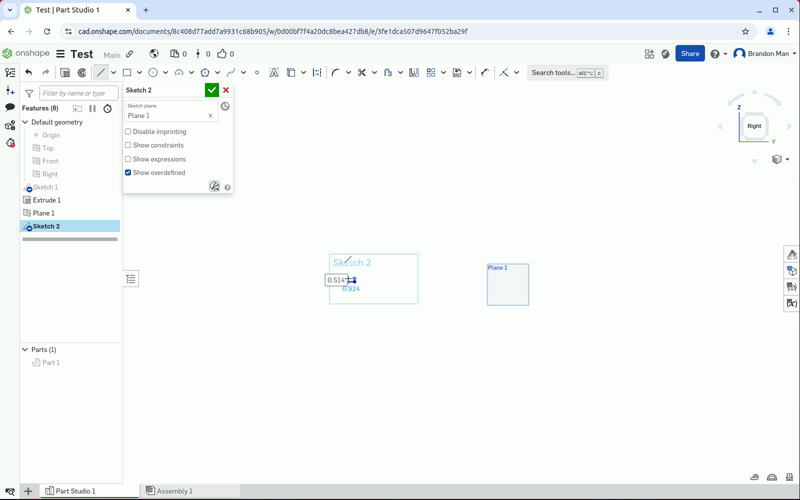
scroll(6)
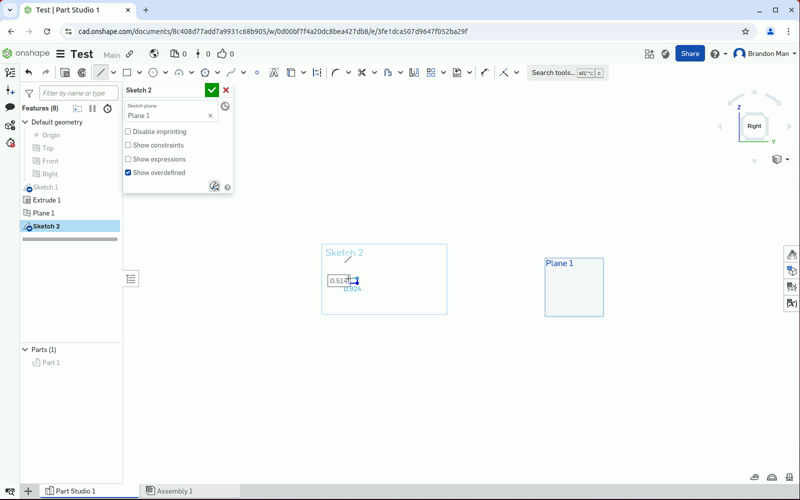
scroll(6)
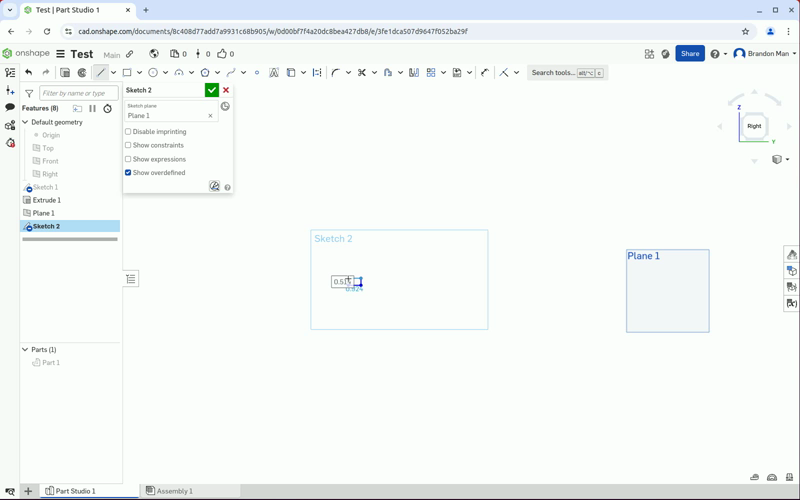
scroll(6)
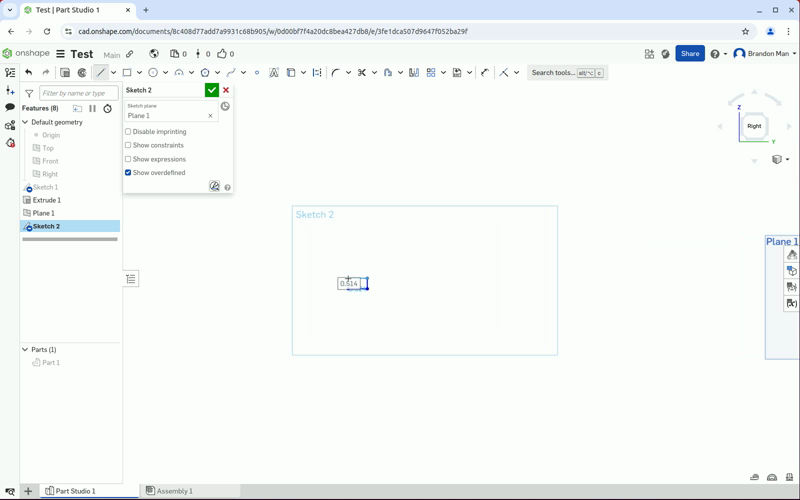
scroll(6)
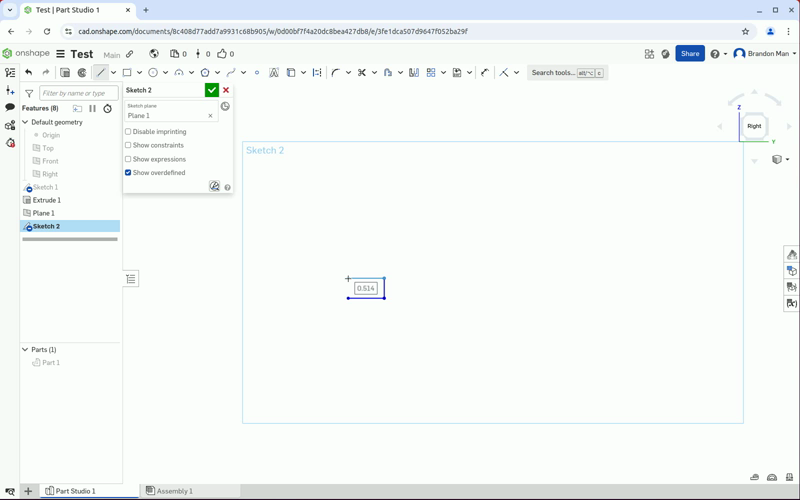
scroll(6)
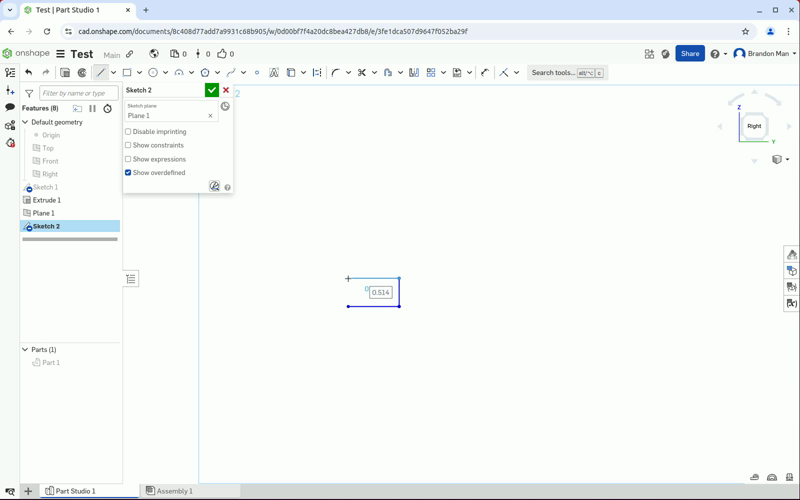
click(348, 278)
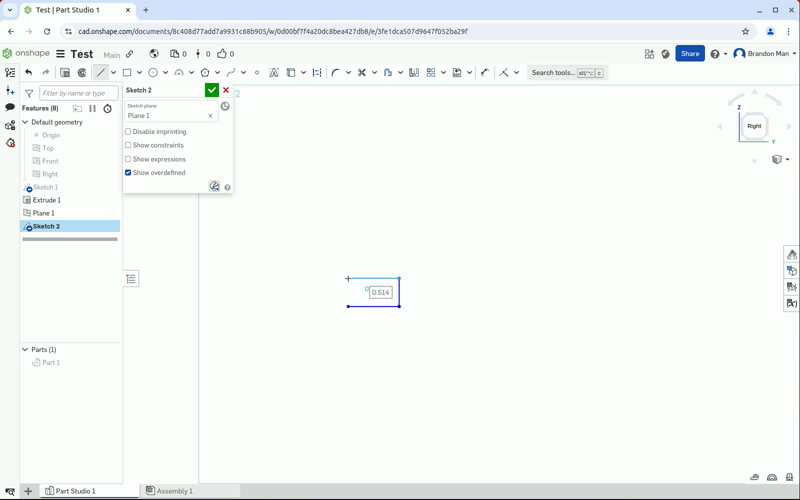
scroll(-6)
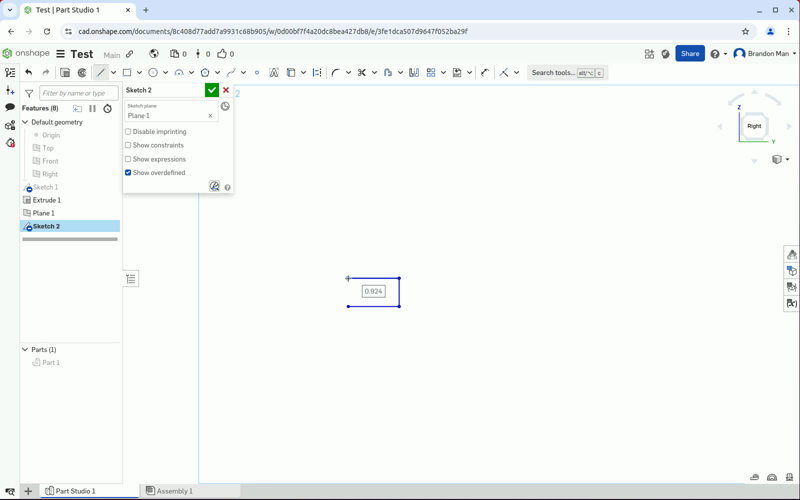
scroll(-6)
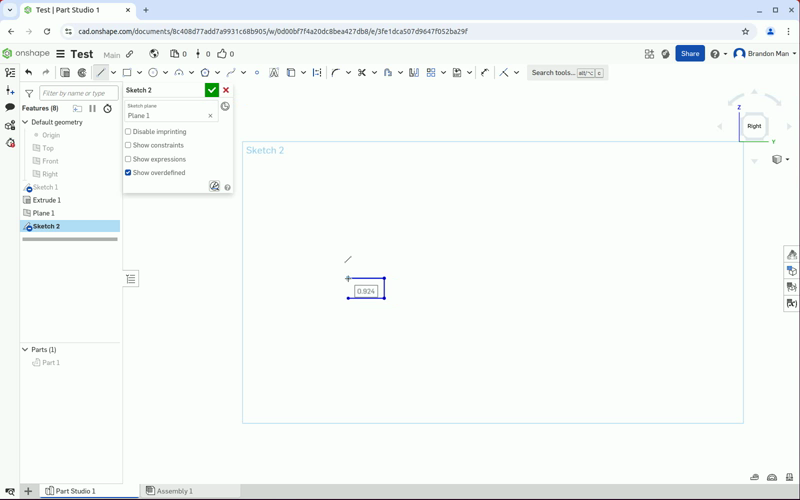
scroll(-6)
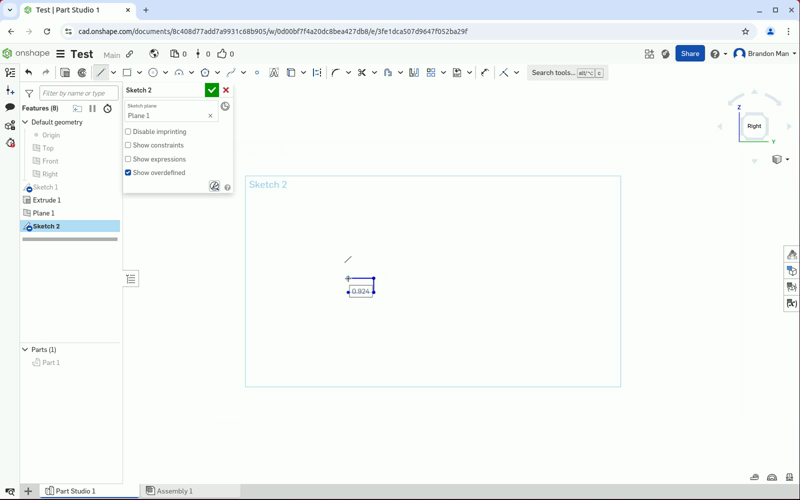
scroll(-6)
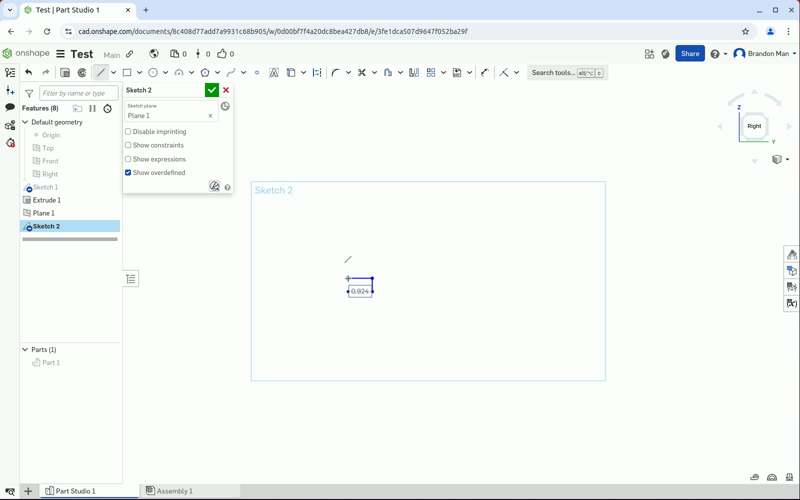
scroll(-6)
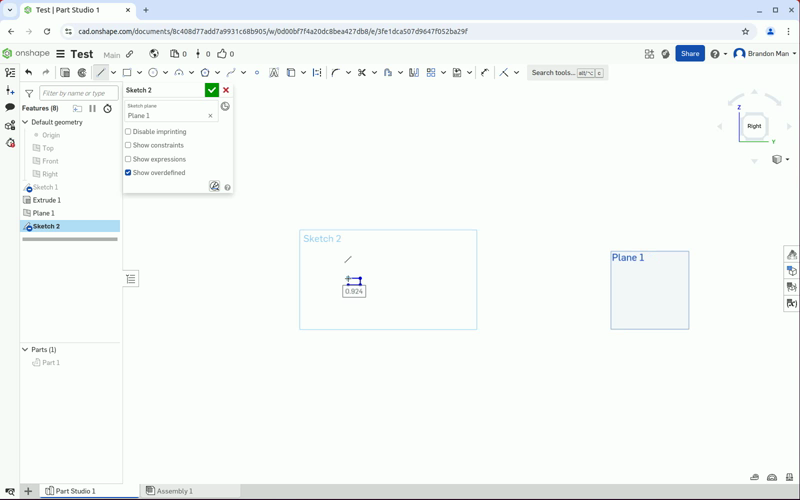
scroll(-6)
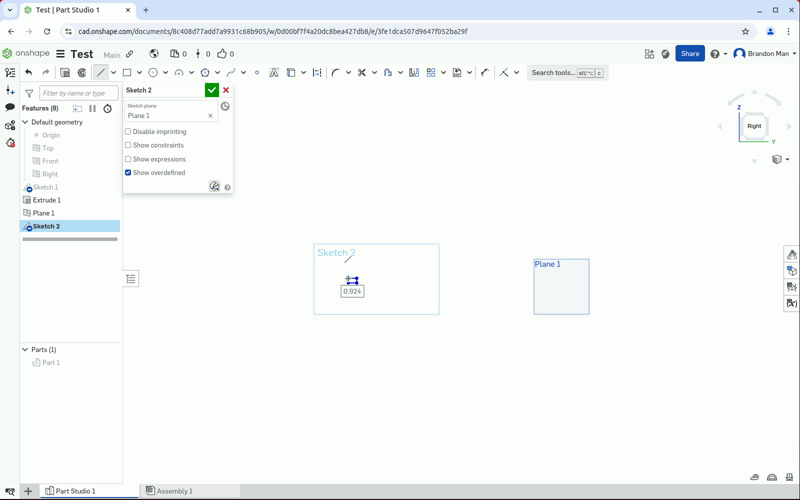
scroll(-6)
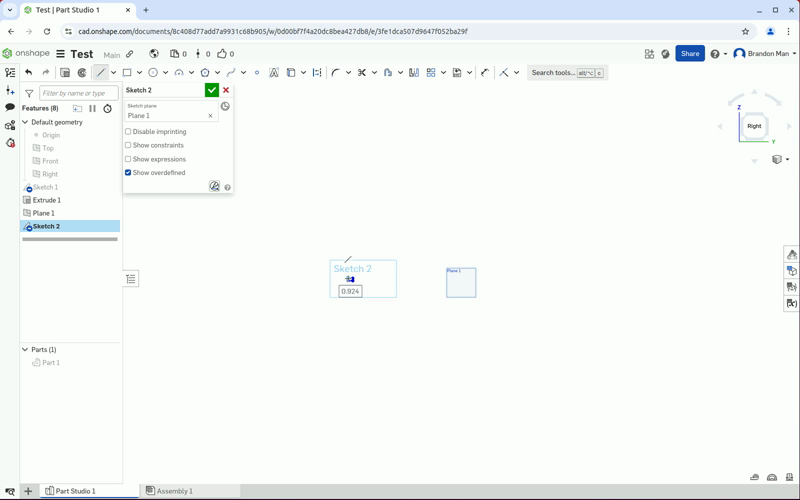
key_up(shift)
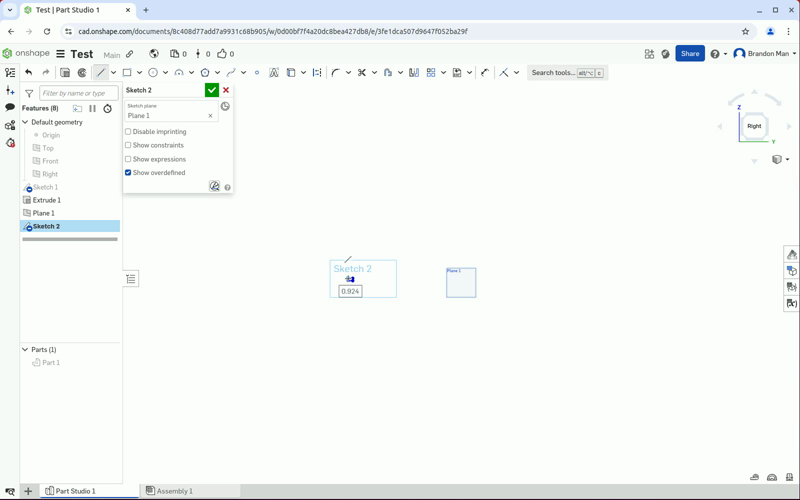
mouse_move(378, 278)
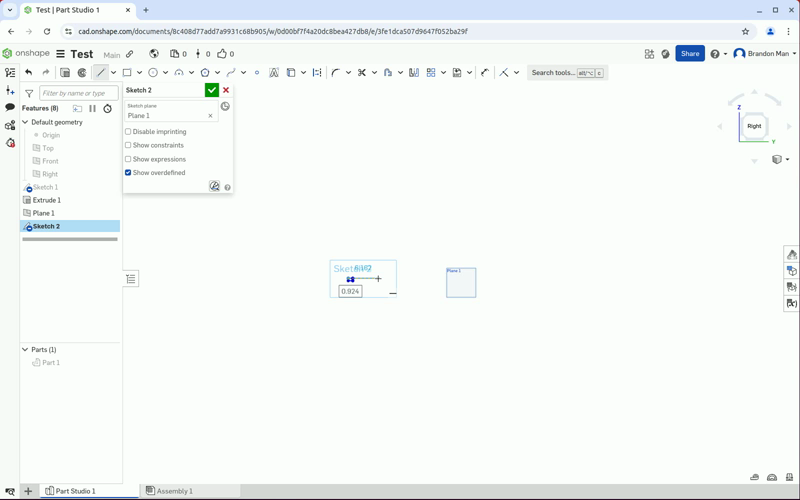
key_down(shift)
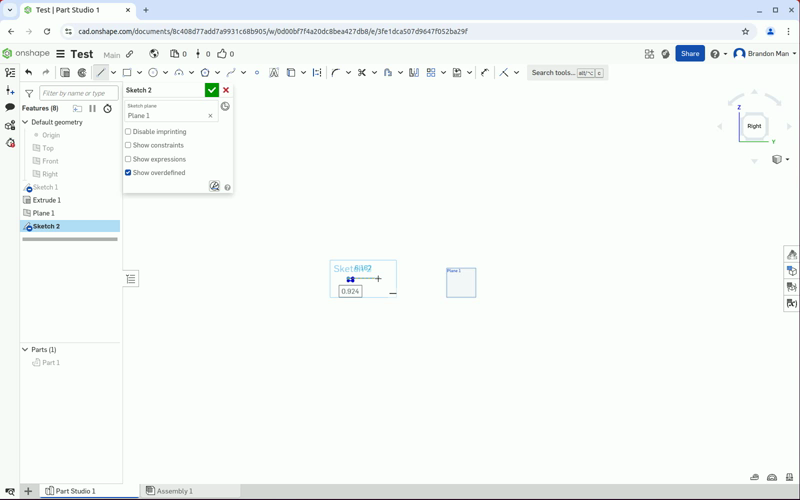
mouse_move(348, 280)
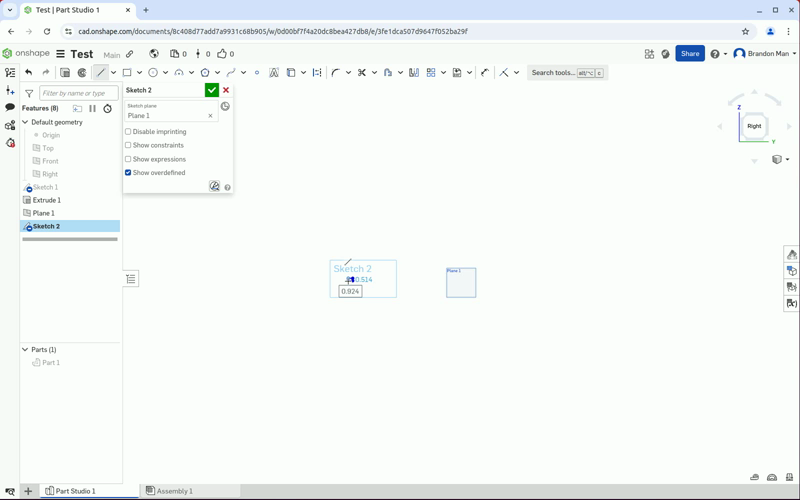
scroll(6)
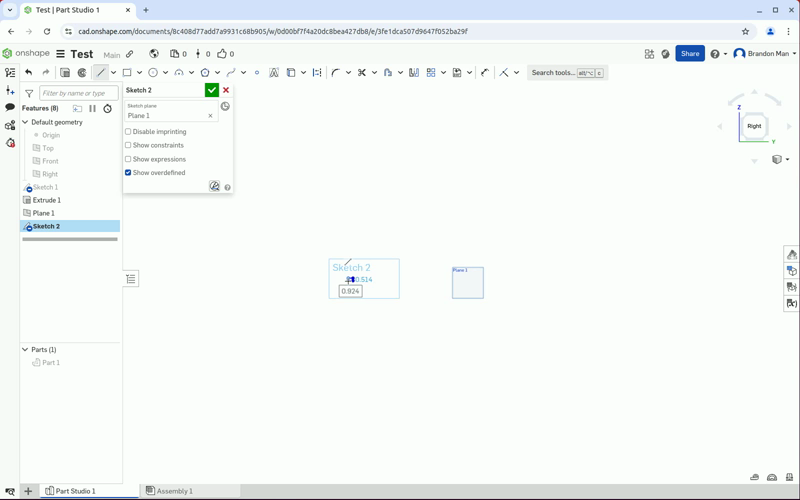
scroll(6)
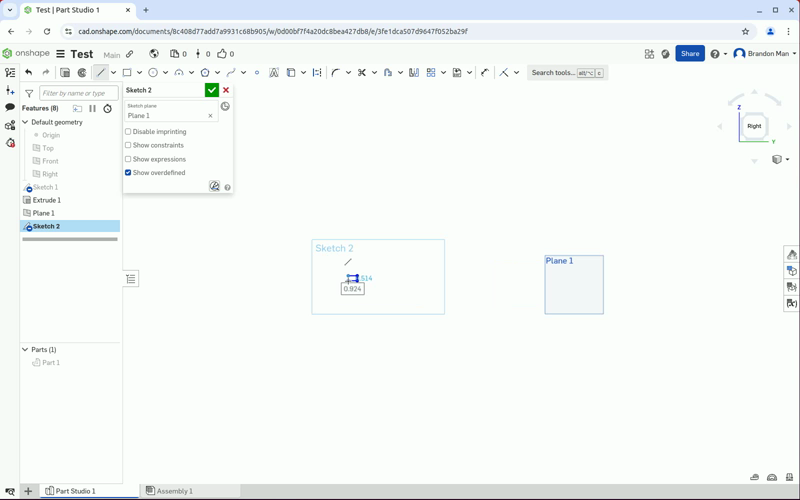
scroll(6)
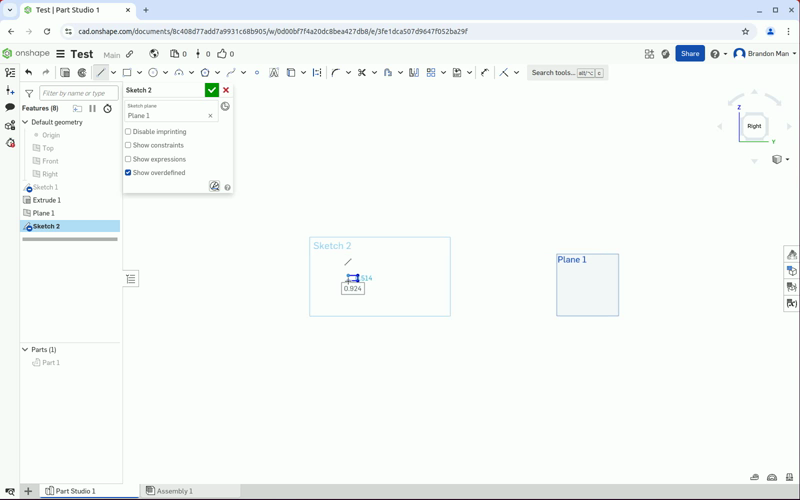
scroll(6)
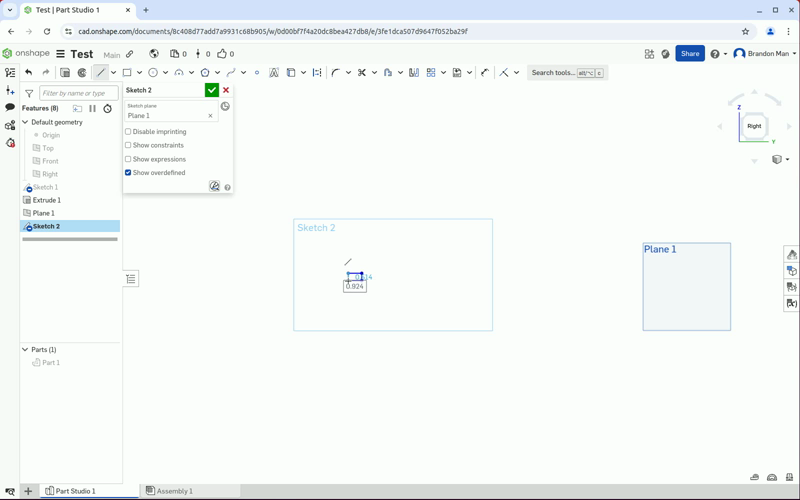
scroll(6)
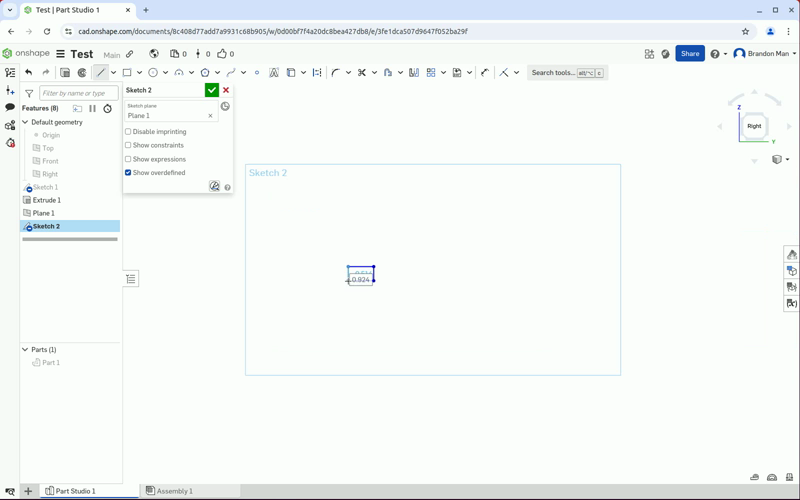
scroll(6)
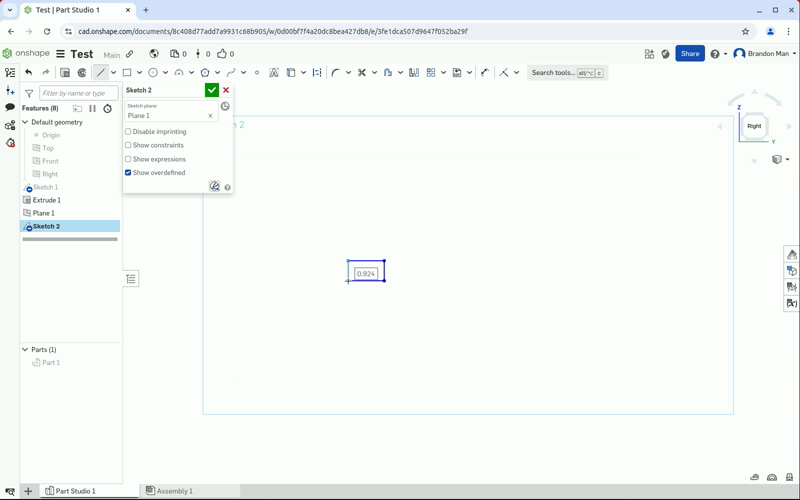
scroll(6)
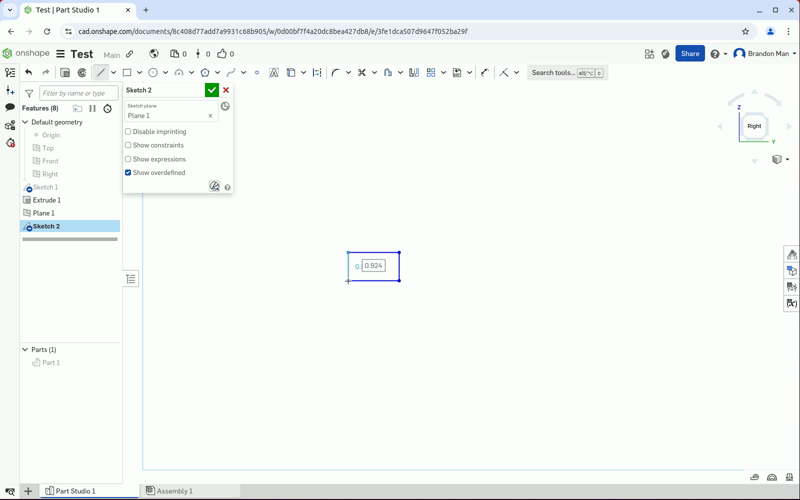
key_up(shift)
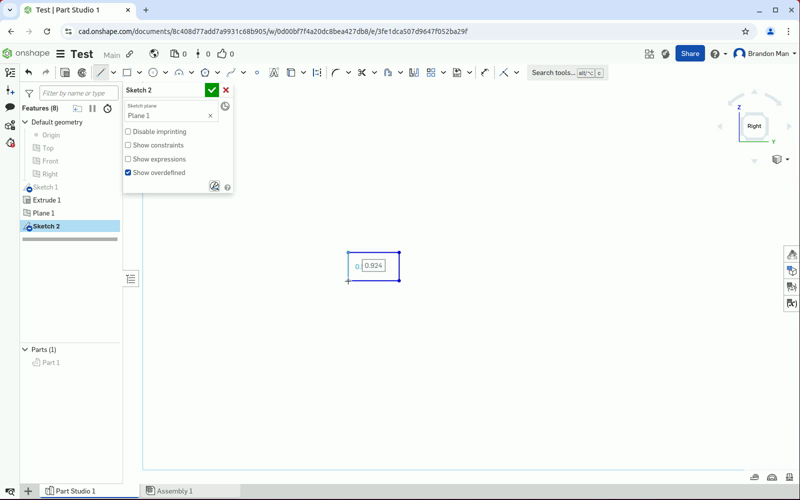
click(348, 280)
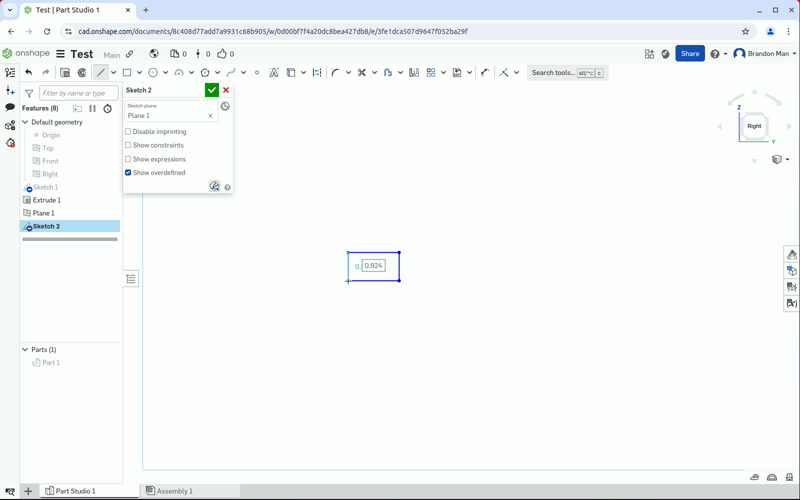
scroll(-6)
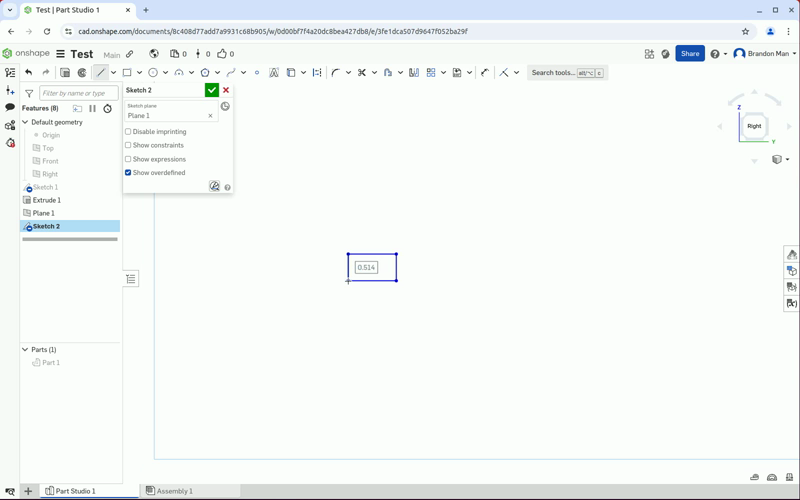
scroll(-6)
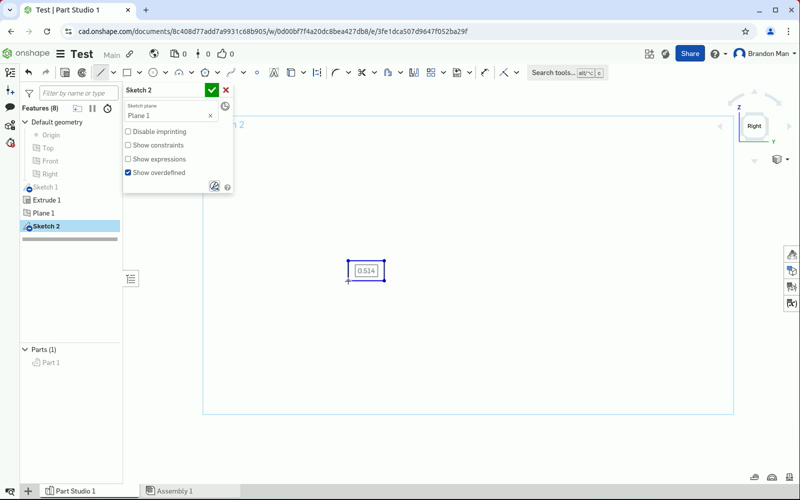
scroll(-6)
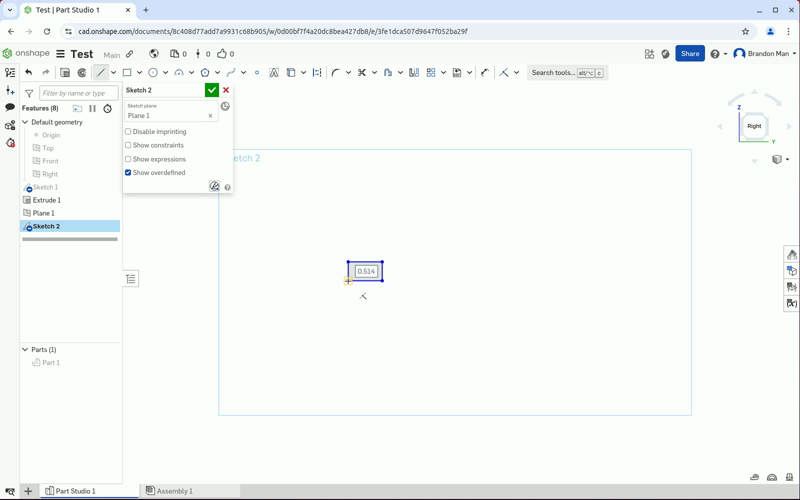
scroll(-6)
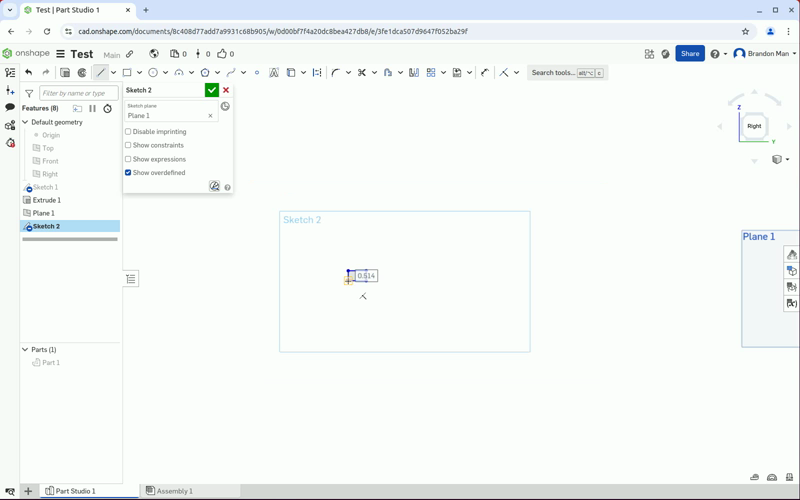
scroll(-6)
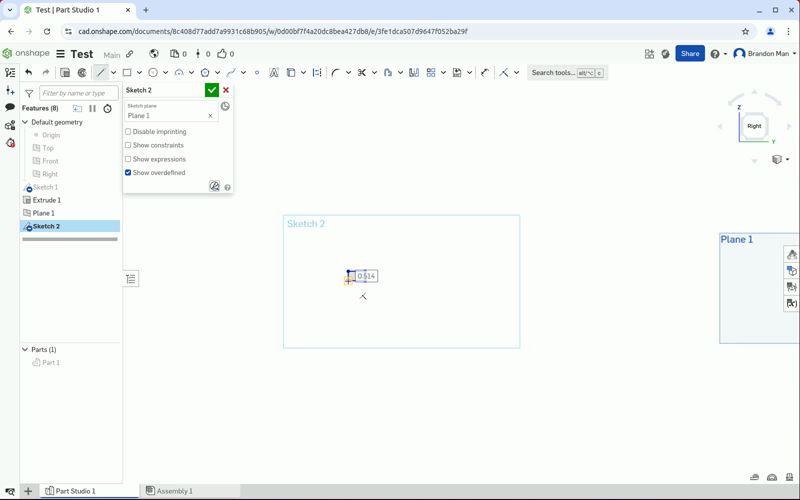
scroll(-6)
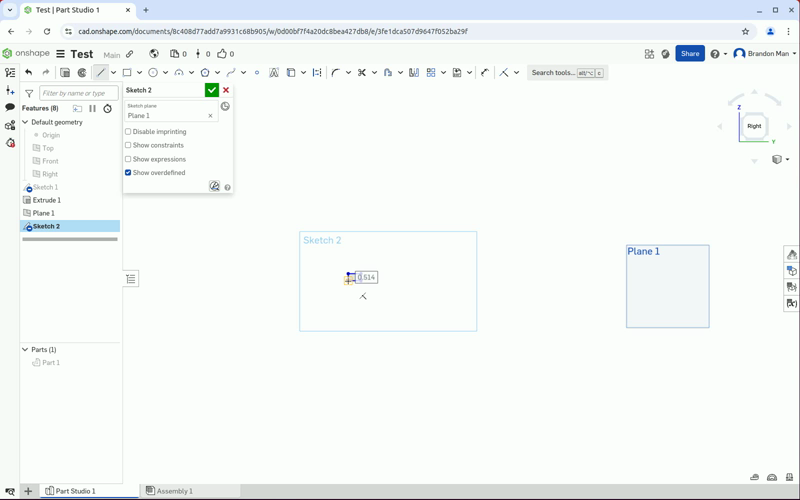
scroll(-6)
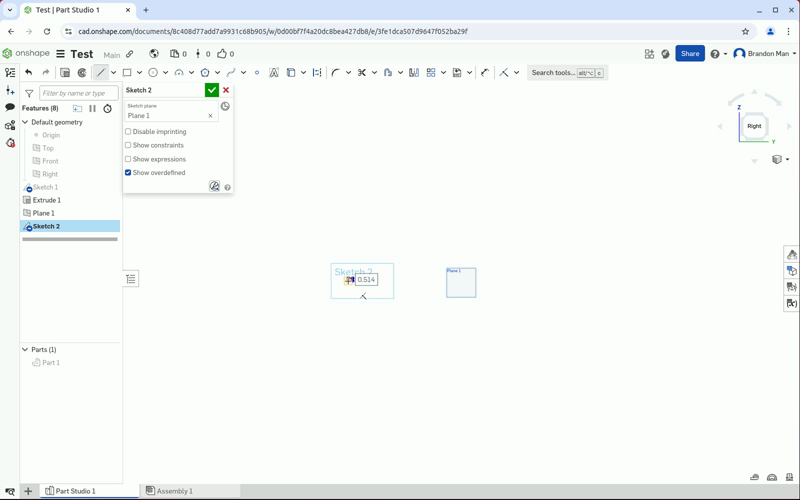
key(esc)
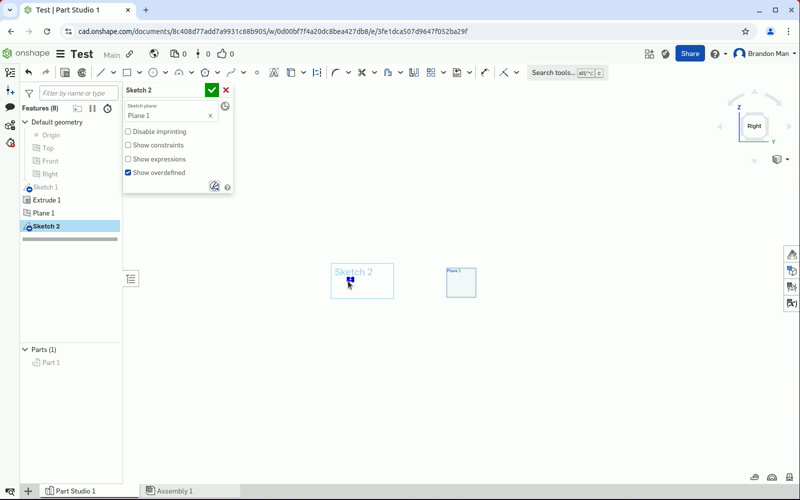
mouse_move(352, 280)
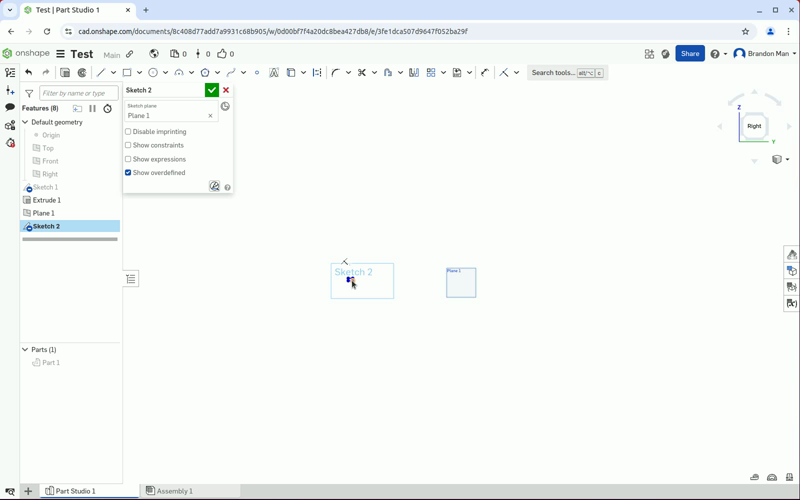
scroll(6)
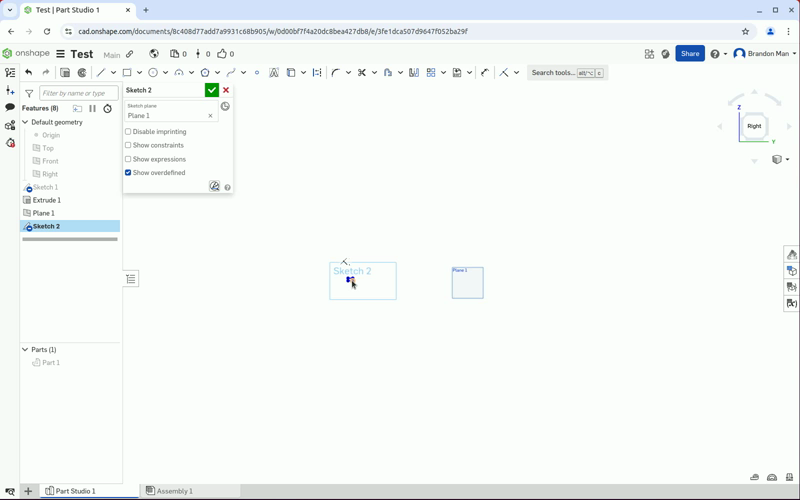
scroll(6)
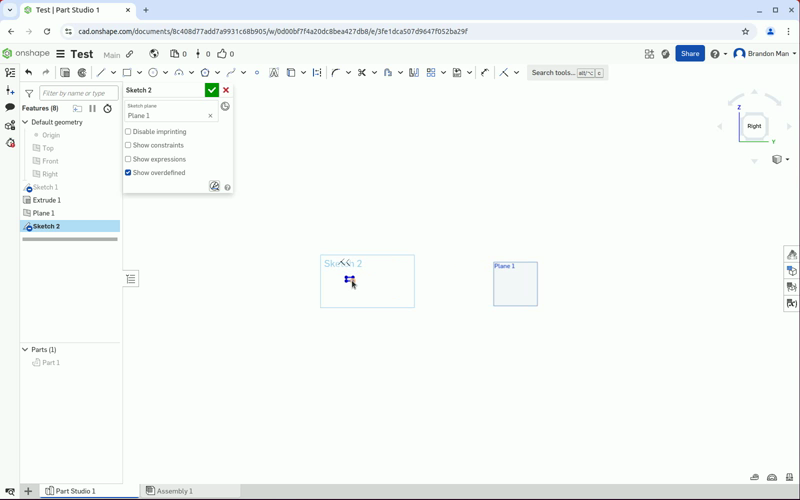
scroll(6)
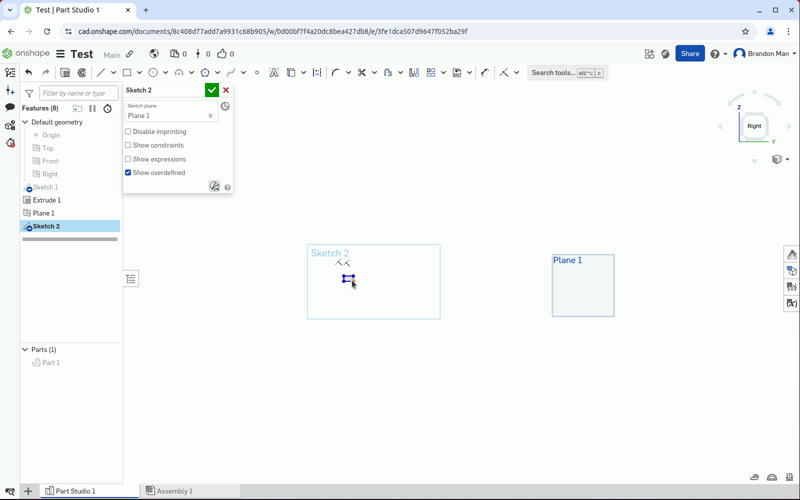
scroll(6)
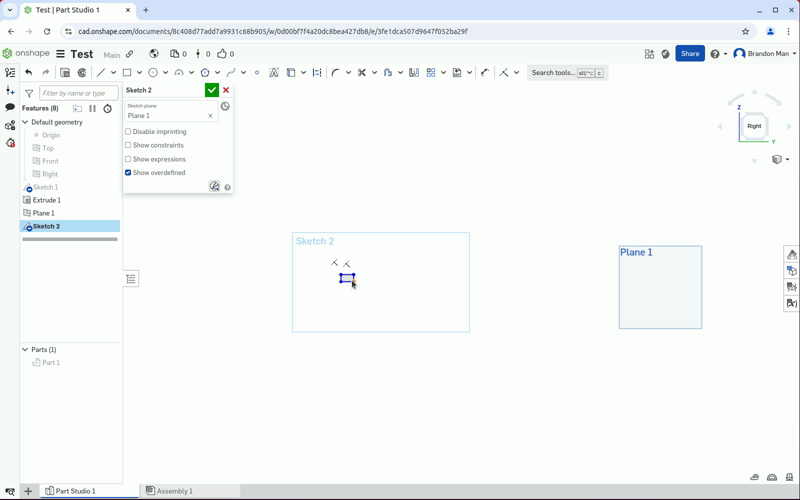
scroll(6)
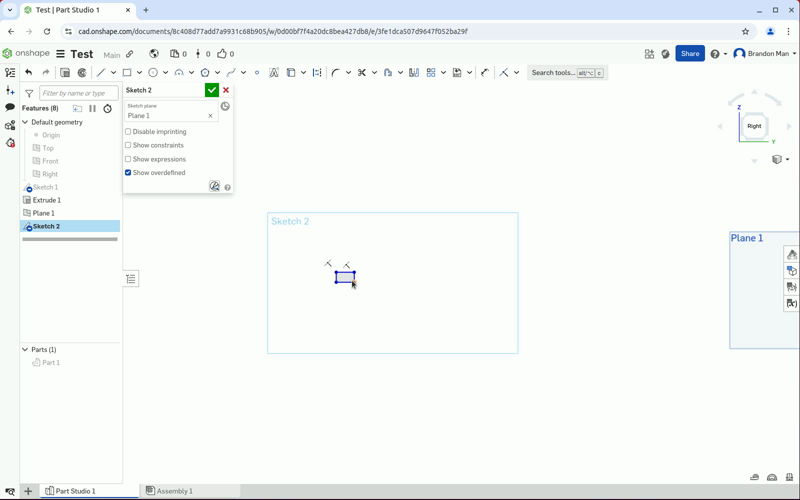
scroll(6)
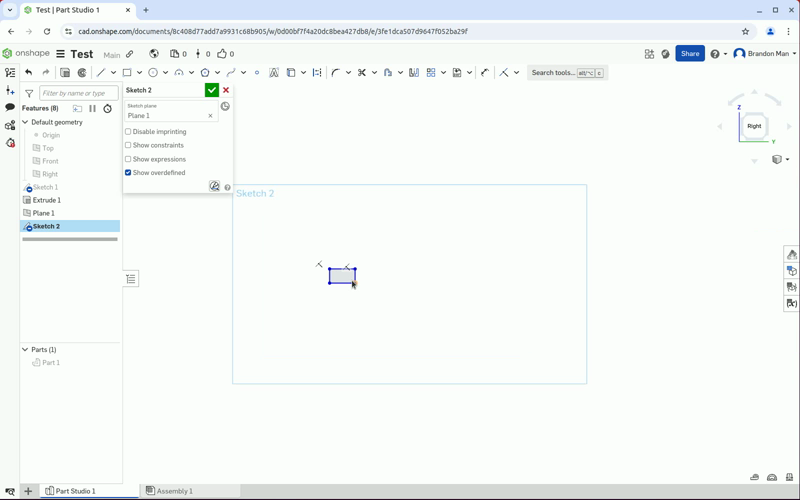
scroll(6)
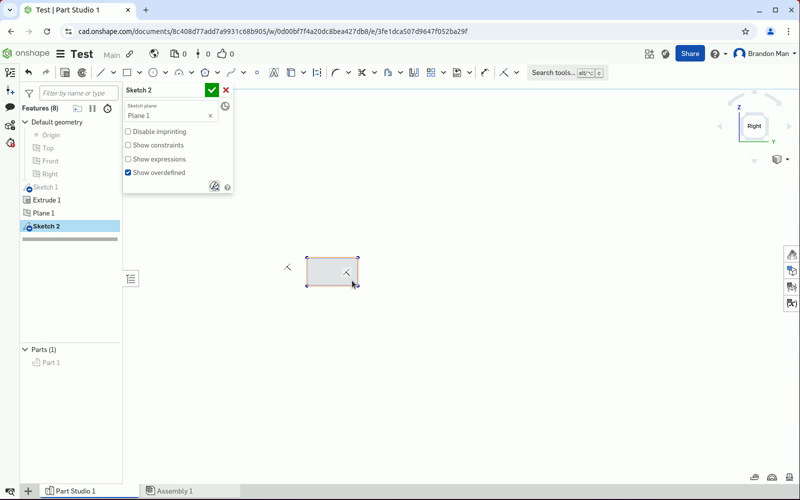
click(352, 280)
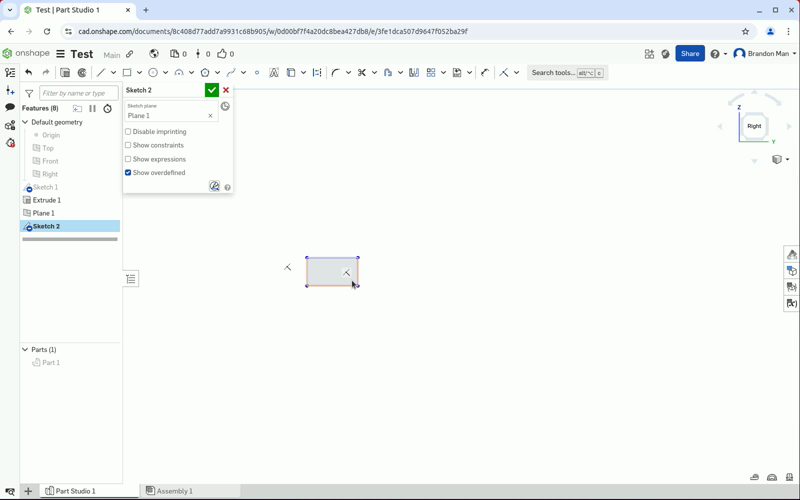
scroll(-6)
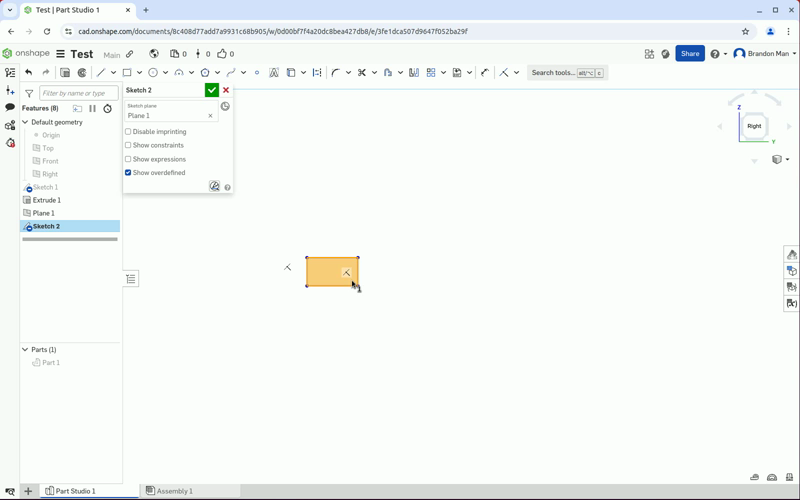
scroll(-6)
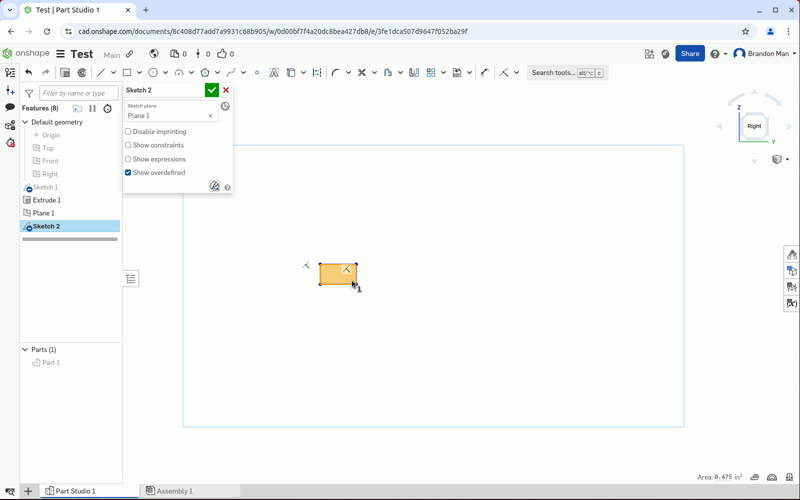
scroll(-6)
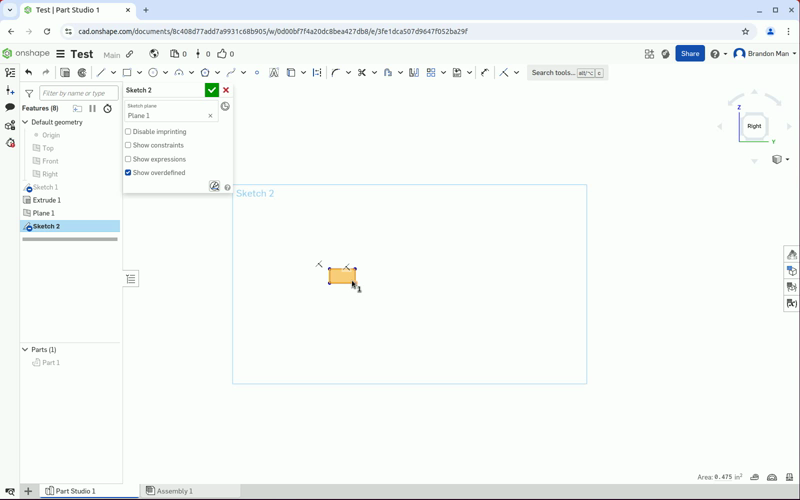
scroll(-6)
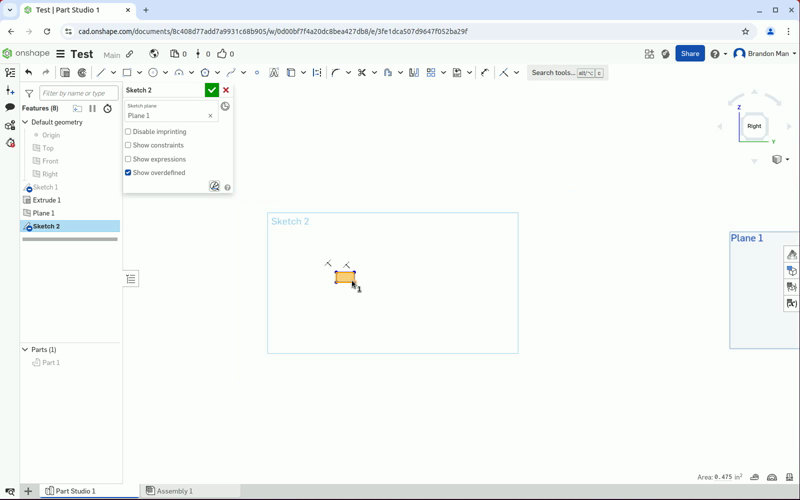
scroll(-6)
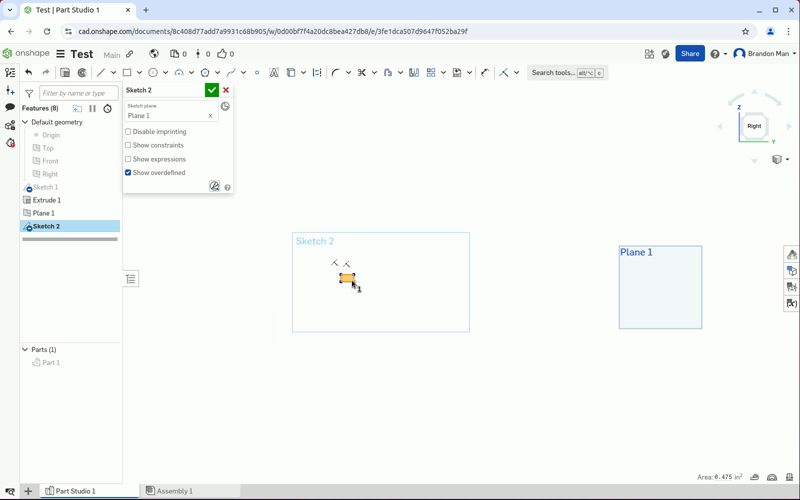
scroll(-6)
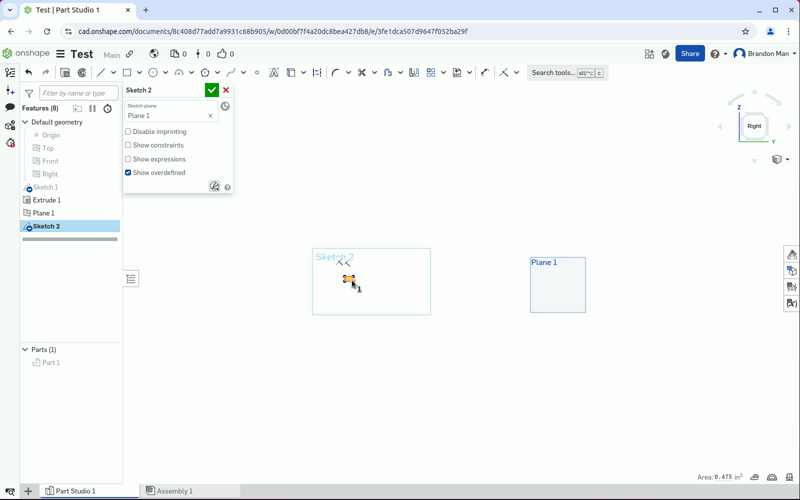
scroll(-6)
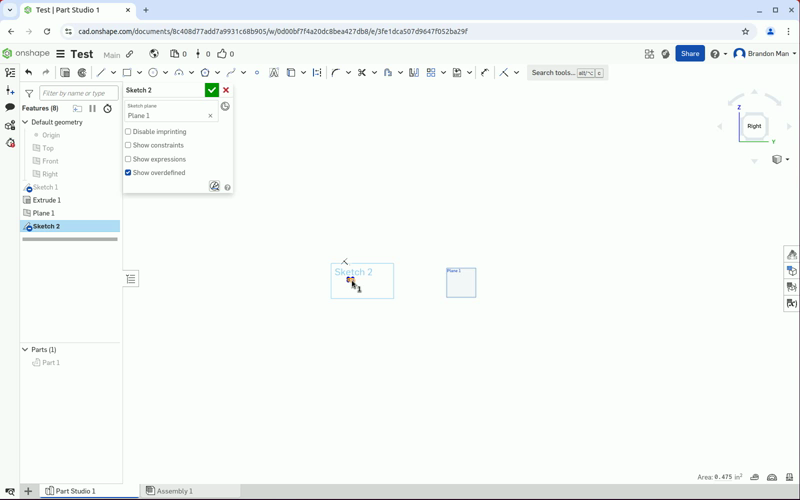
mouse_move(73, 352)
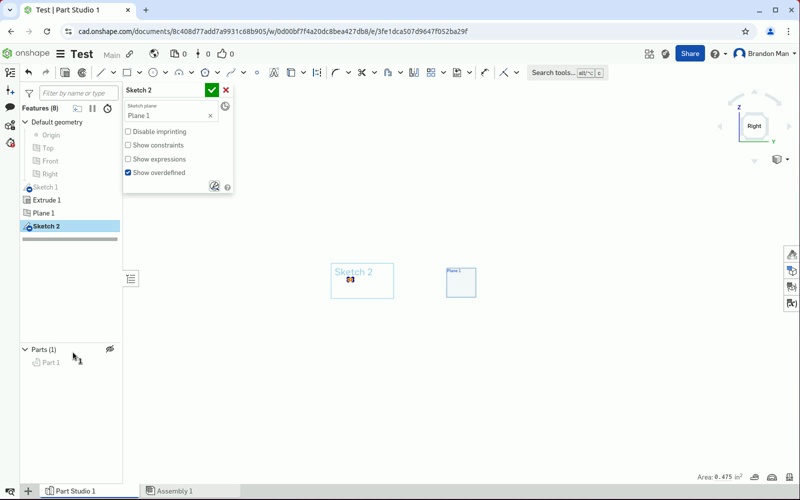
key(shift+y)
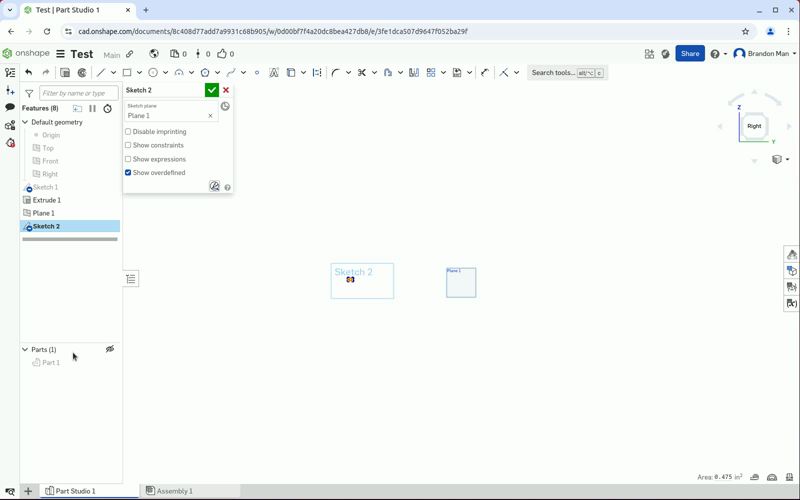
key(shift+e)
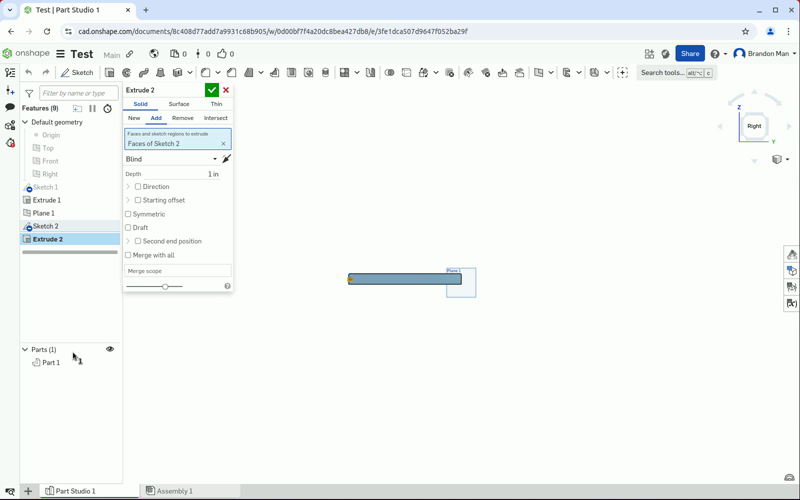
mouse_move(143, 106)
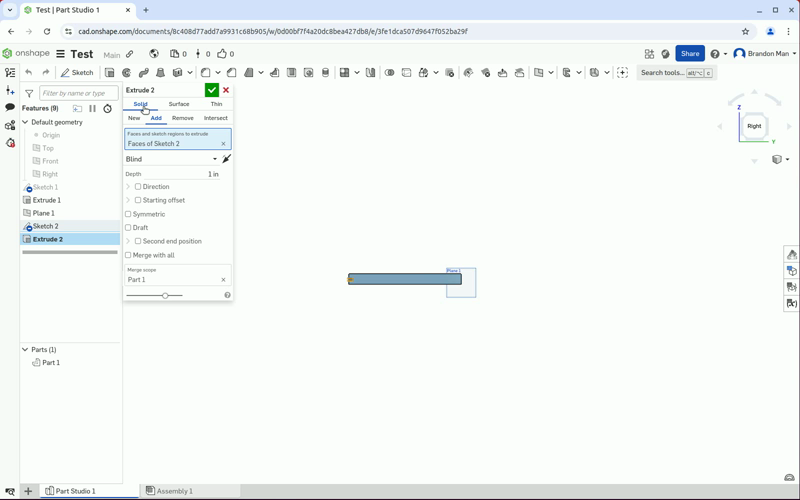
click(143, 106)
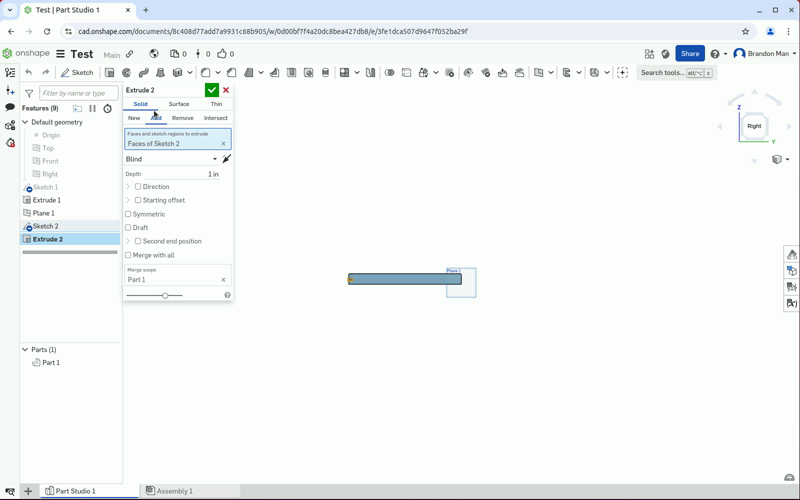
mouse_move(186, 120)
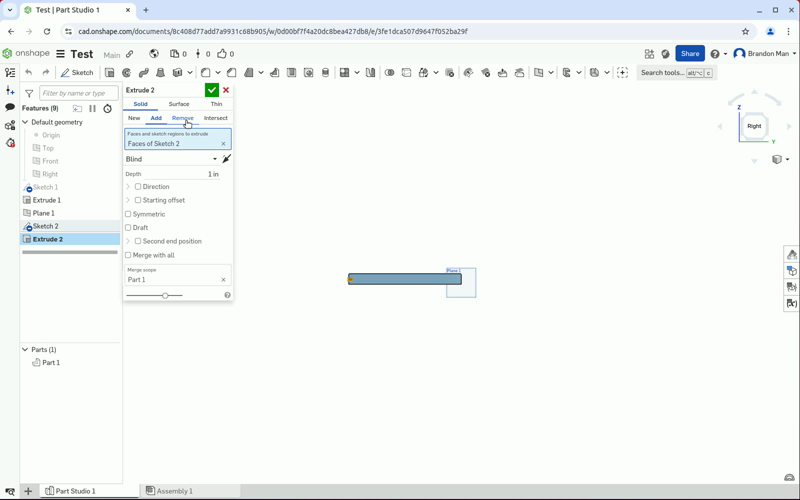
click(186, 120)
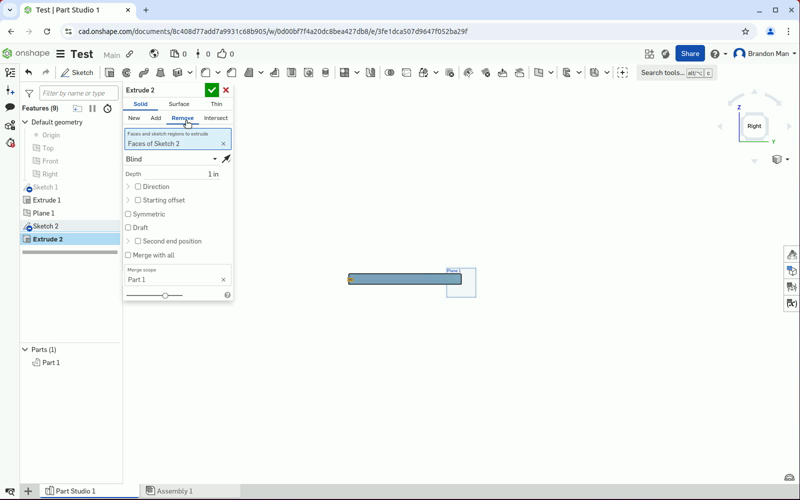
key(tab, 4)
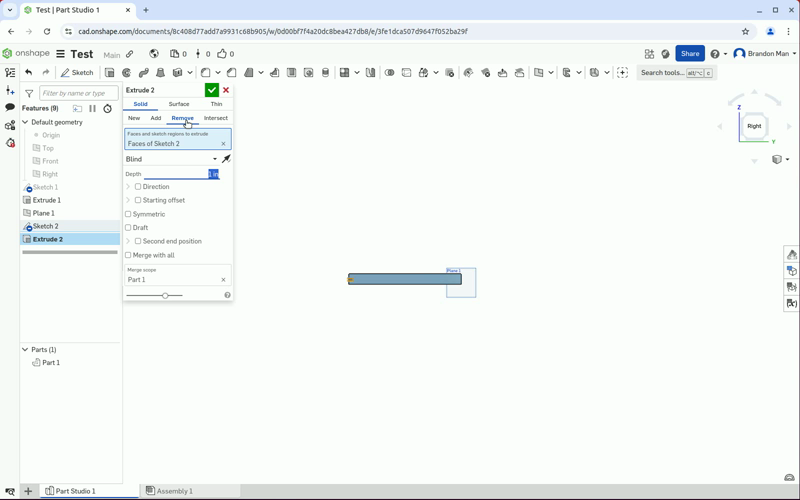
text(0.241)
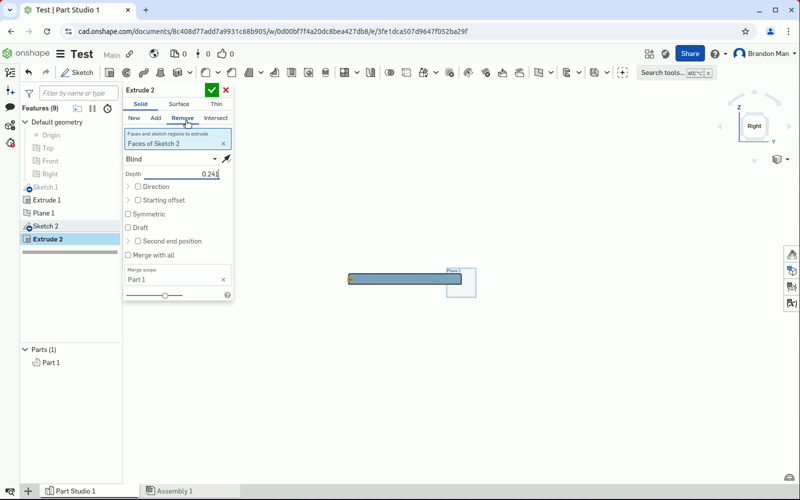
key(tab, 6)
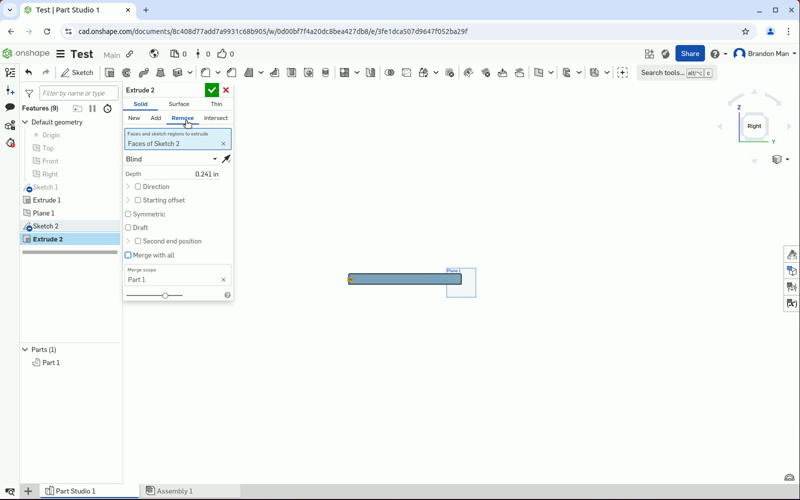
key(space)
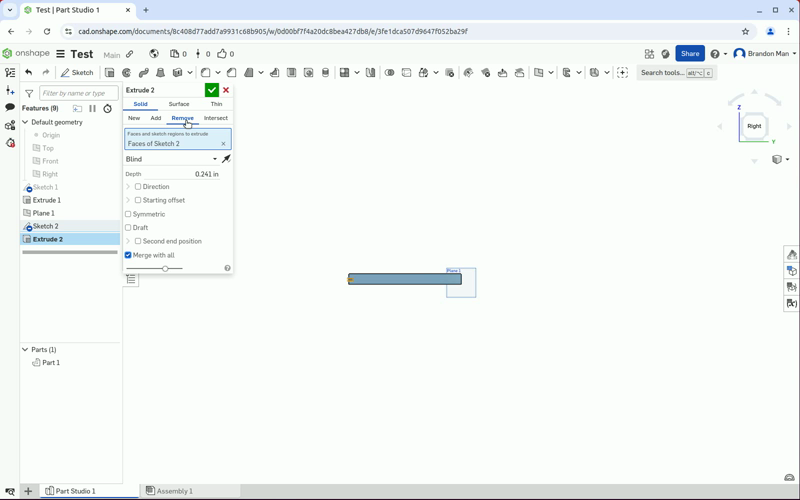
key(enter)
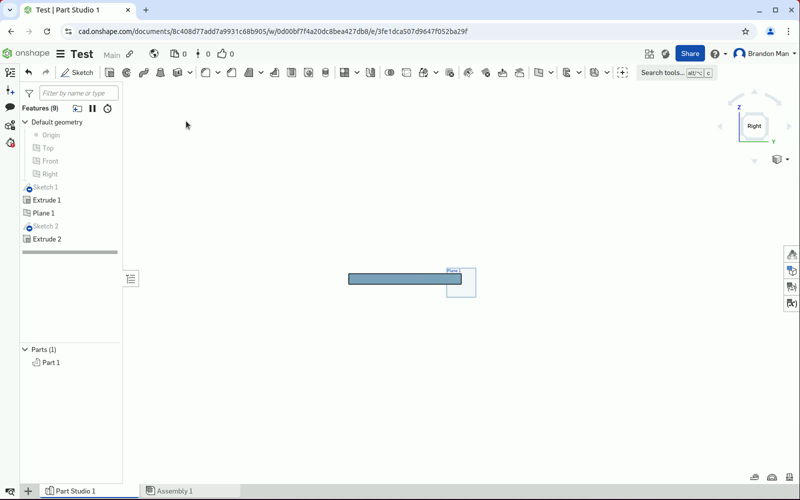
key(shift+h)
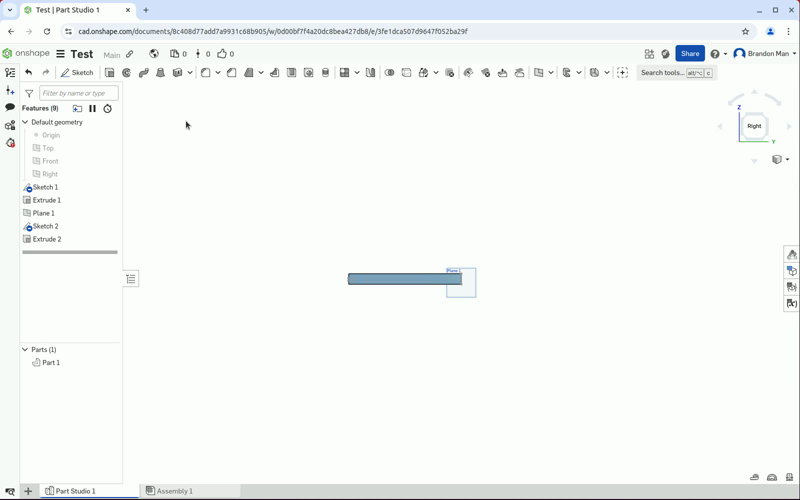
key(shift+h)
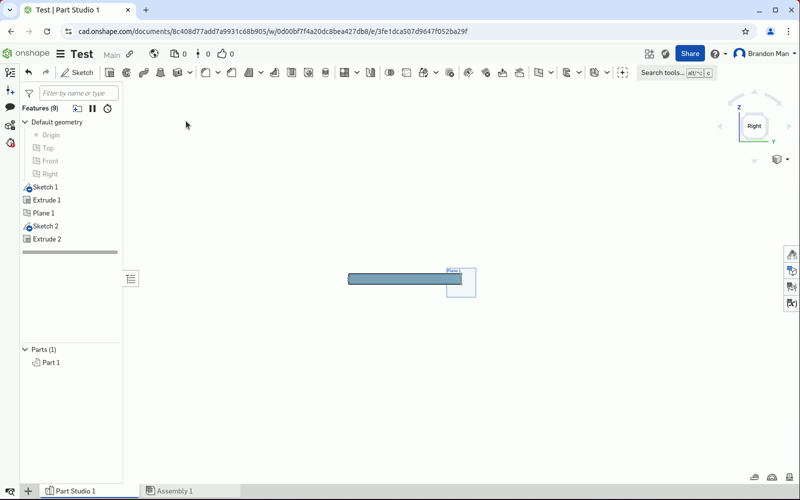
key(shift+7)
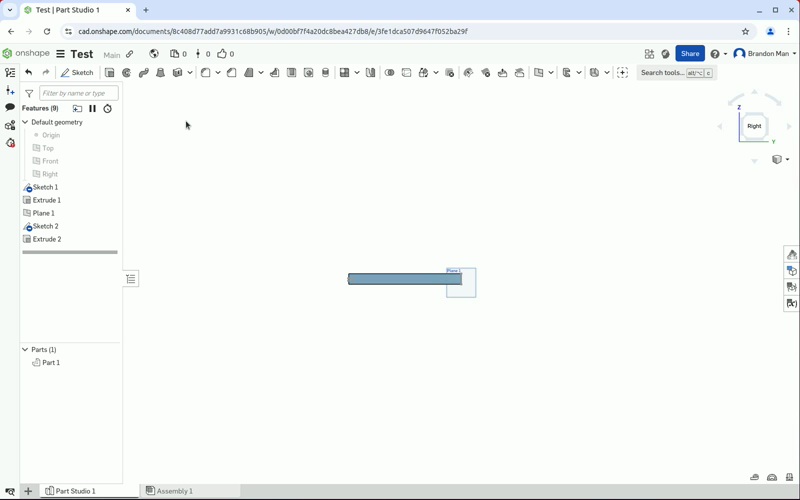
key(right, 2)
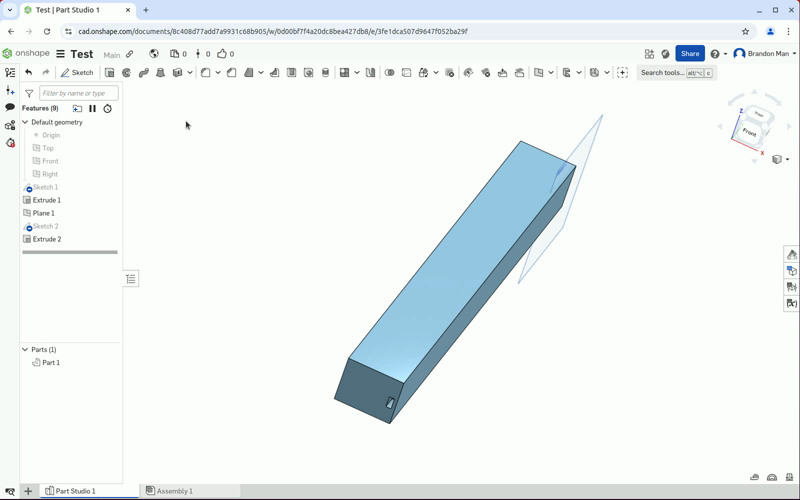
key(down, 2)
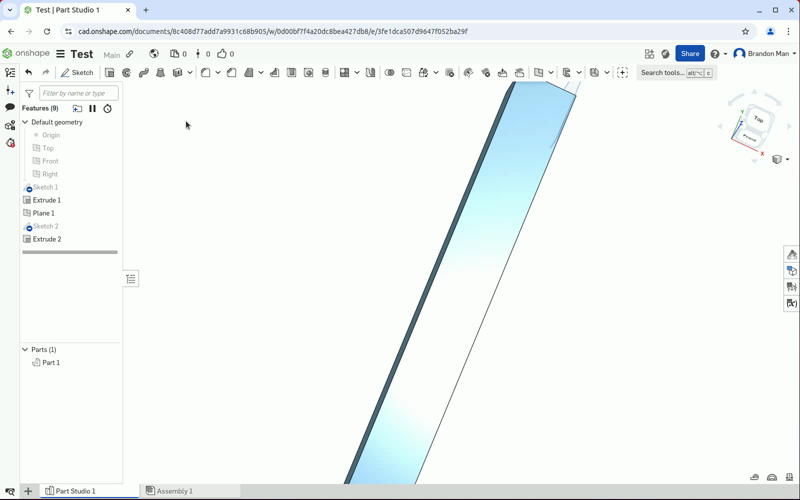
key(up, 2)
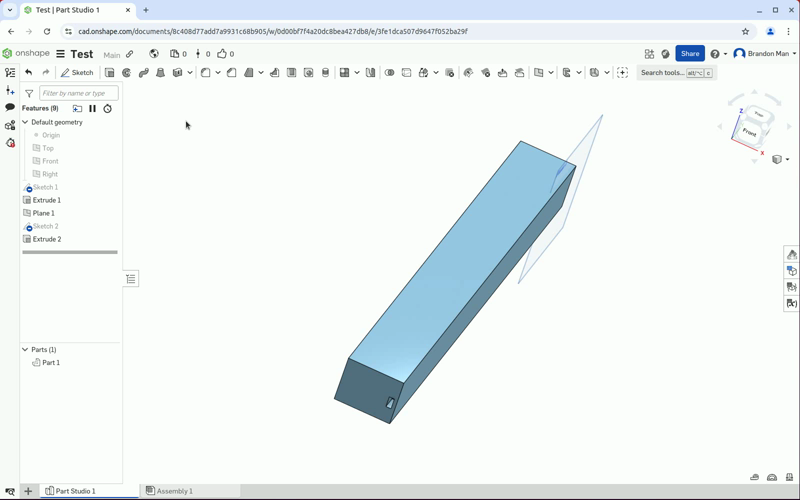
key(left, 2)
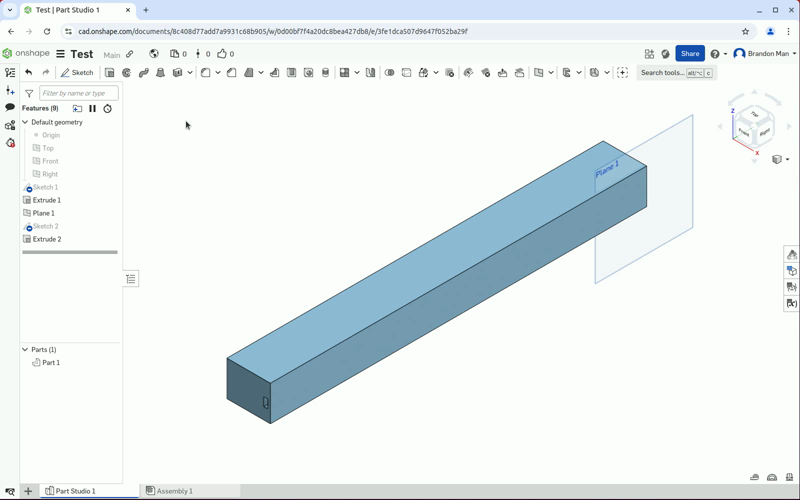
mouse_move(73, 189)
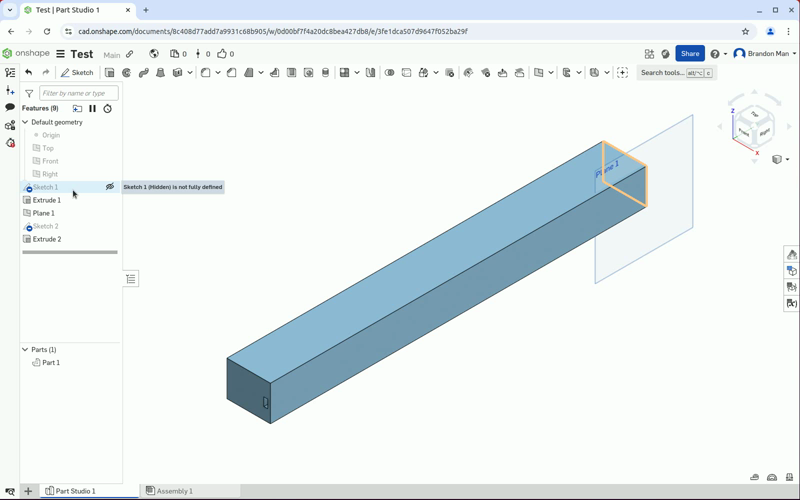
click(73, 189)